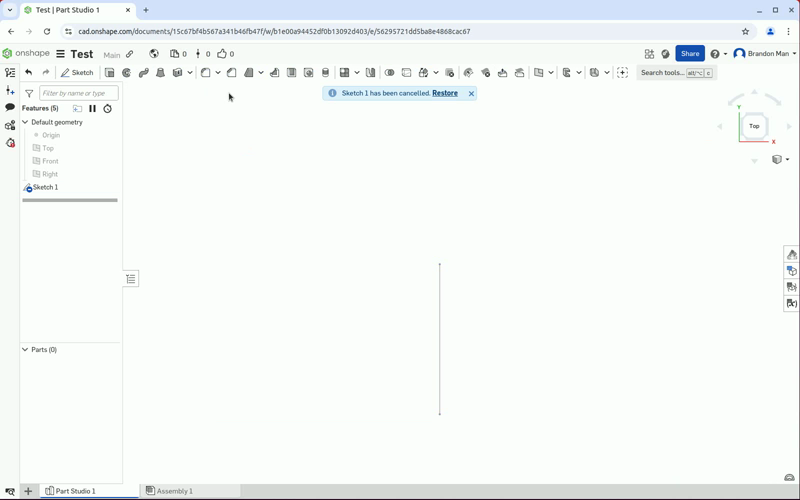
key(shift+h)
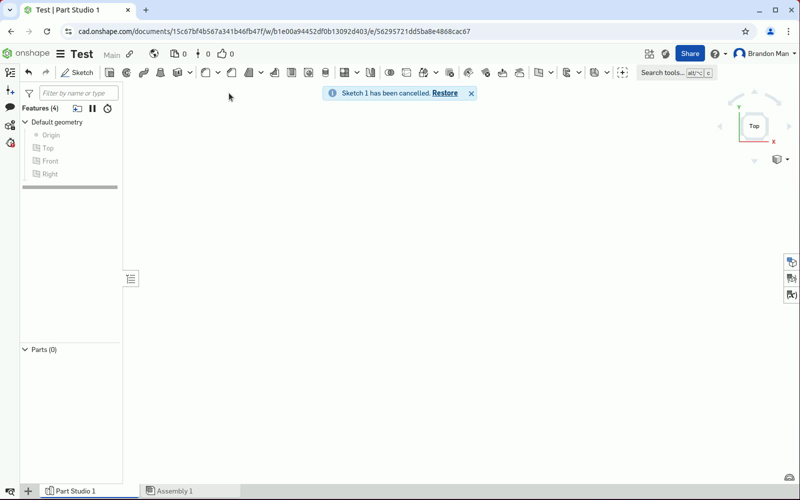
mouse_move(73, 352)
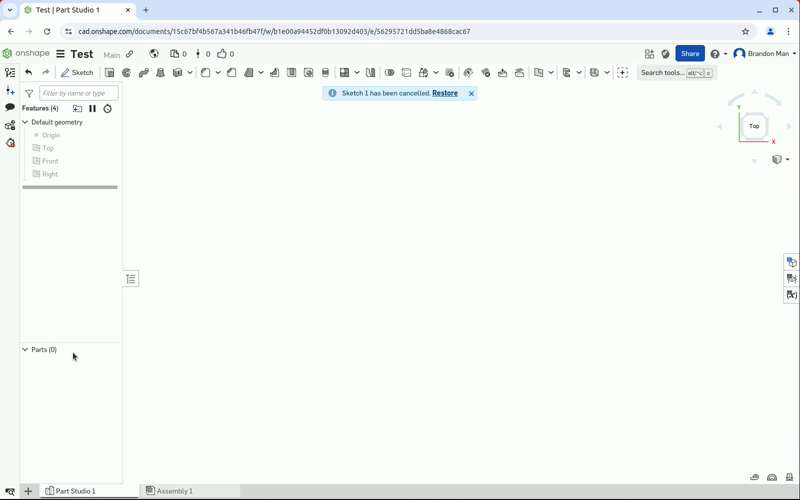
key(y)
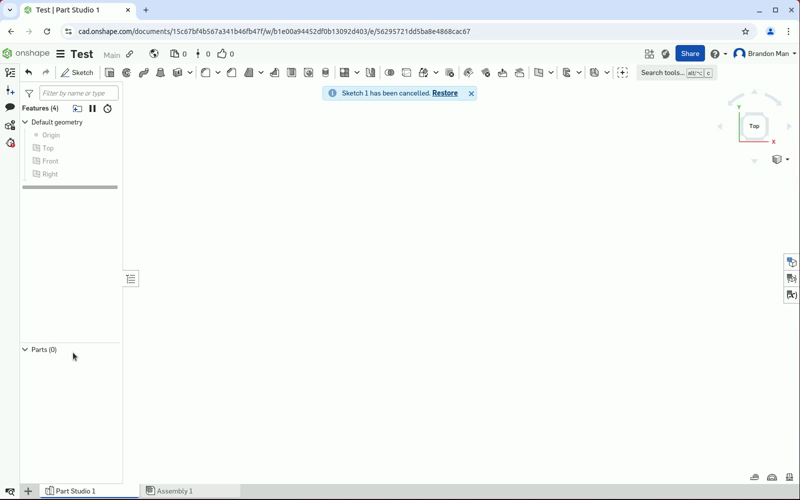
key(shift+p)
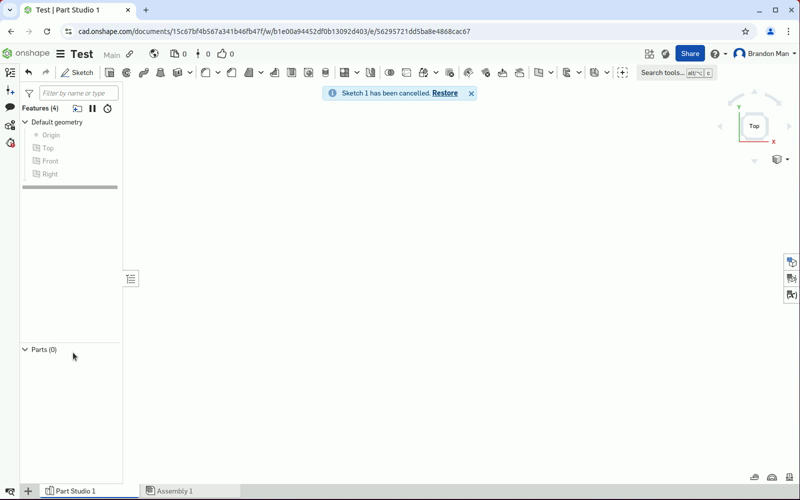
key(space)
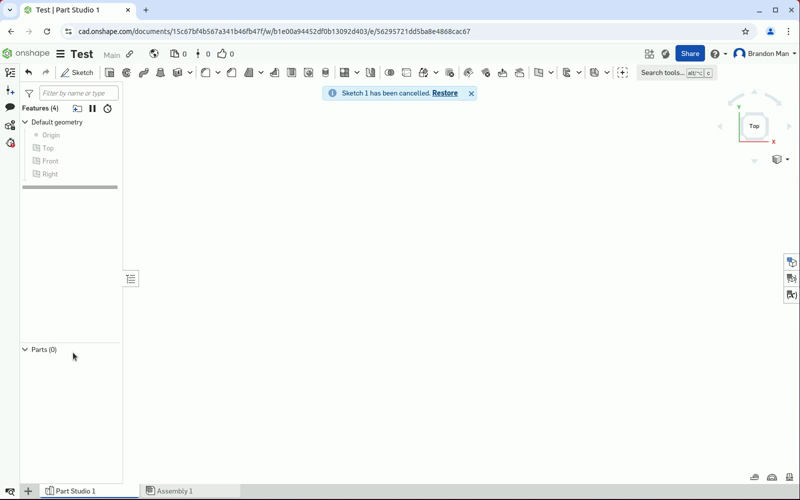
key_down(shift)
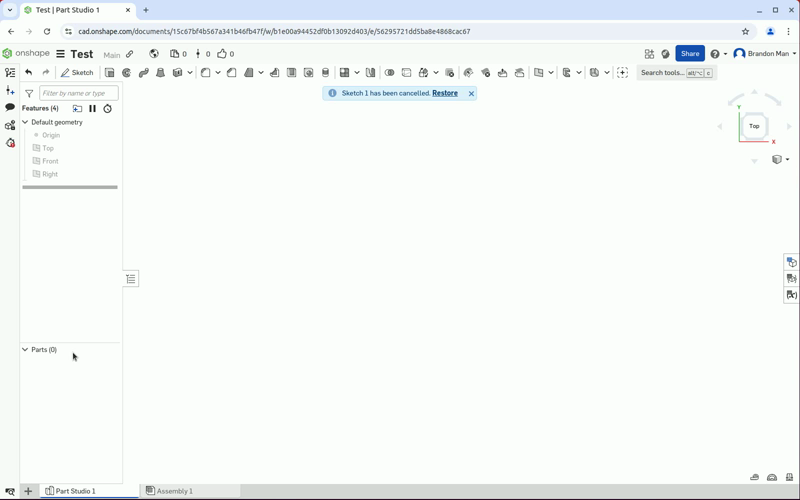
key(up)
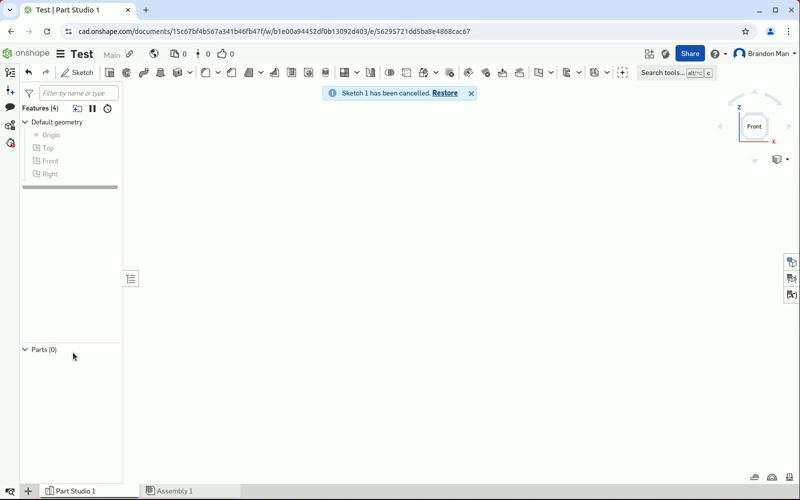
key_up(shift)
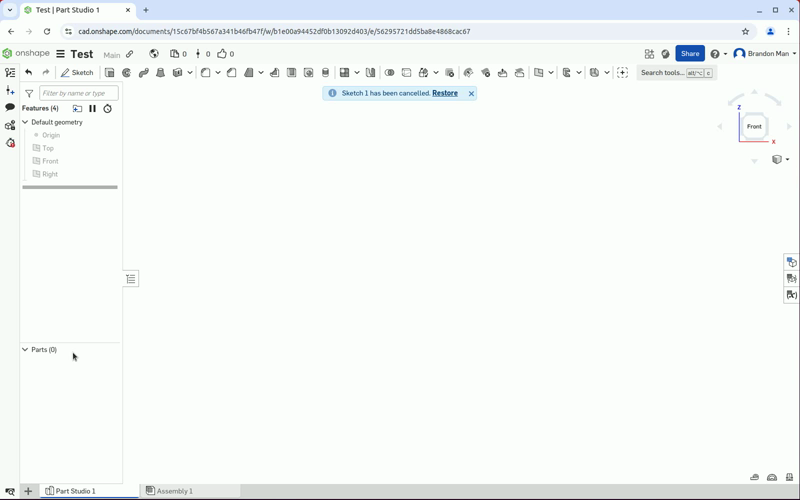
mouse_move(73, 352)
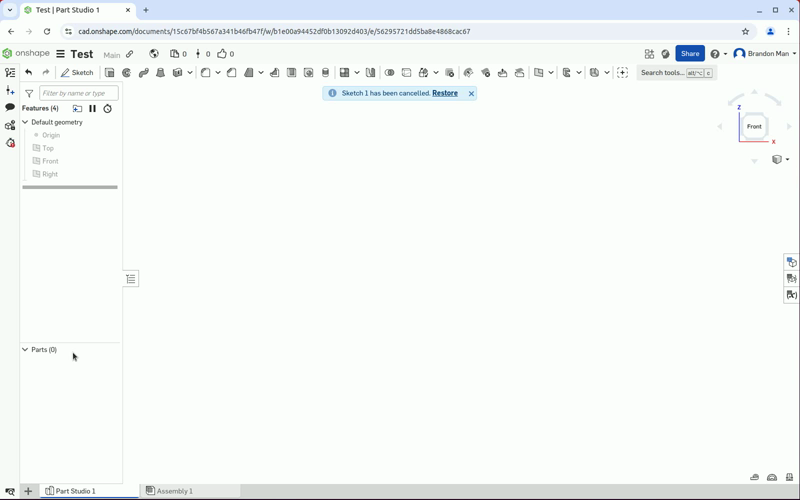
key(shift+y)
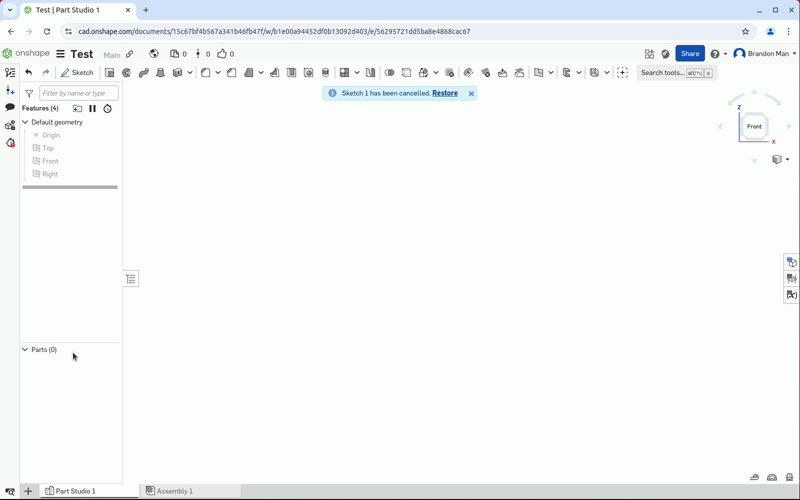
key(shift+s)
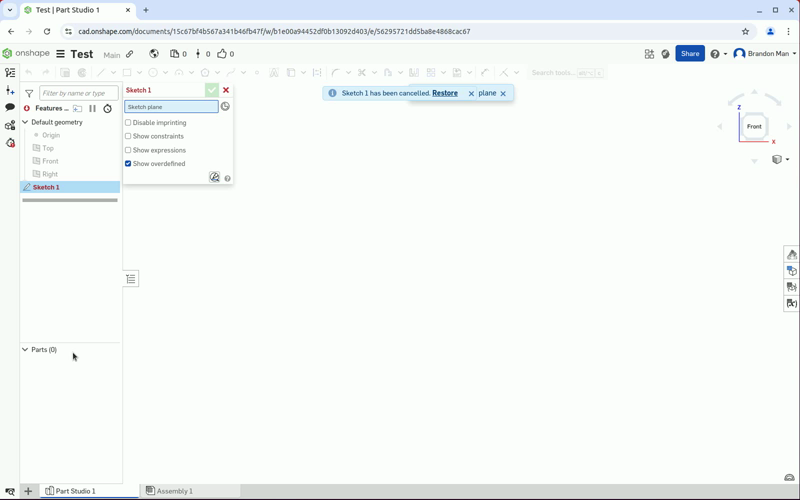
mouse_move(73, 163)
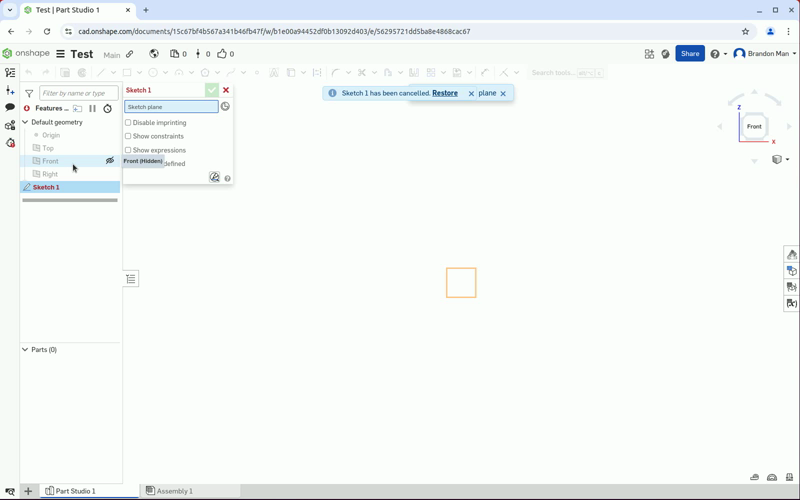
click(73, 163)
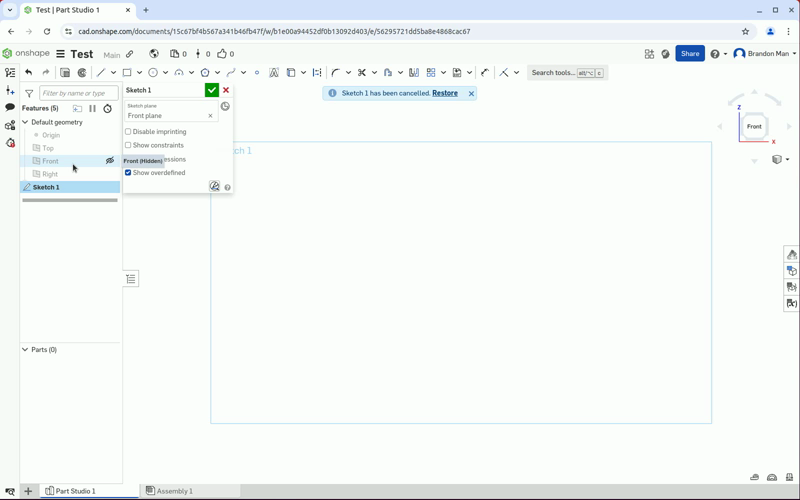
mouse_move(73, 352)
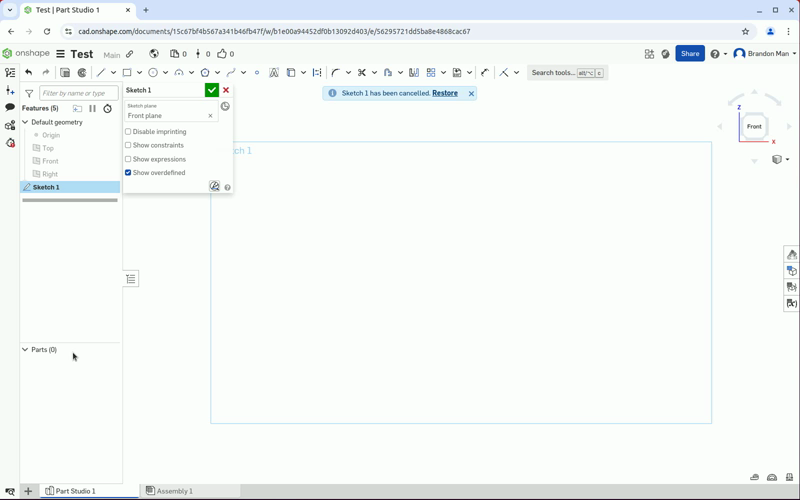
key(y)
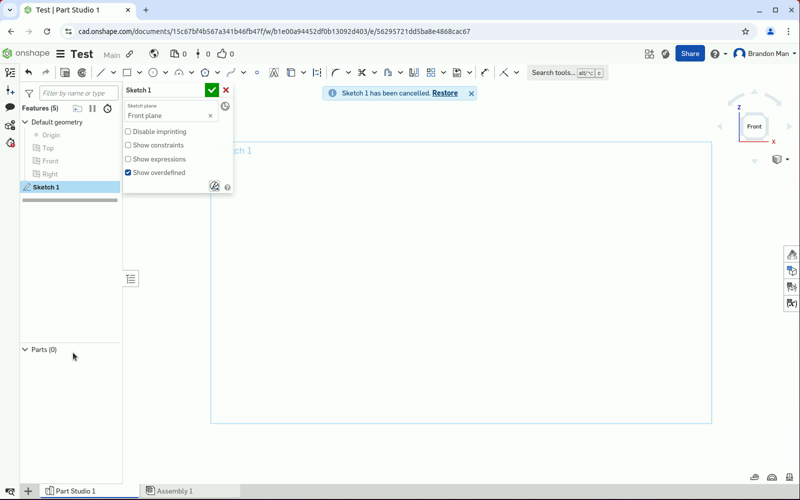
key(l)
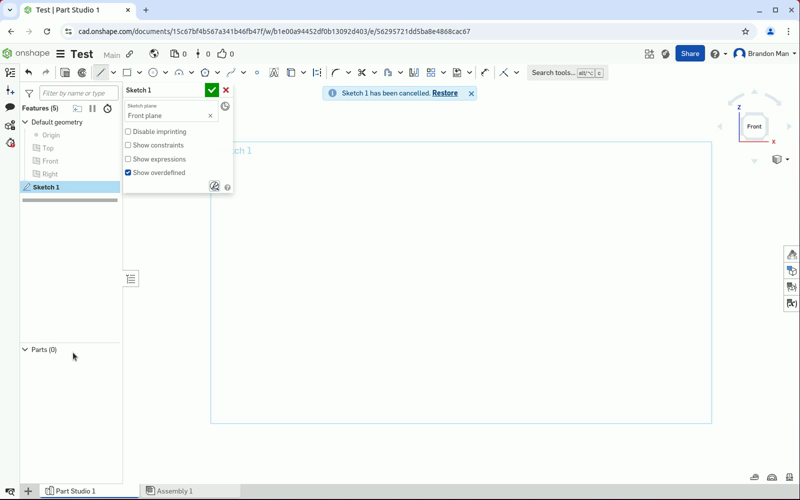
key_down(shift)
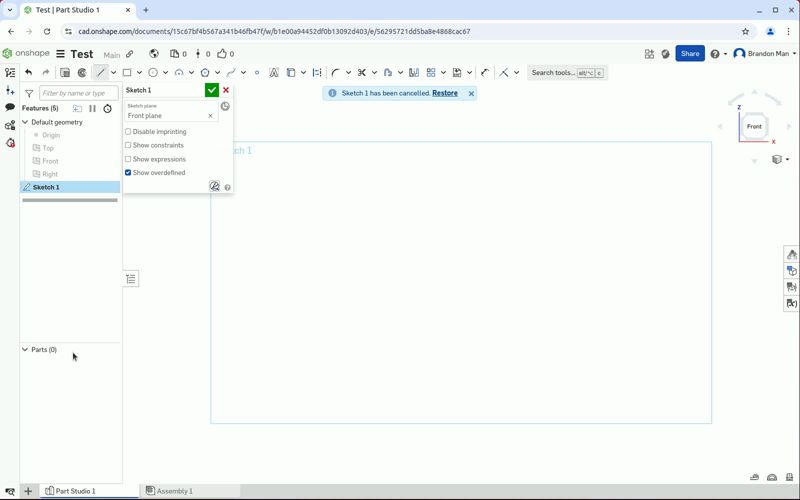
mouse_move(409, 282)
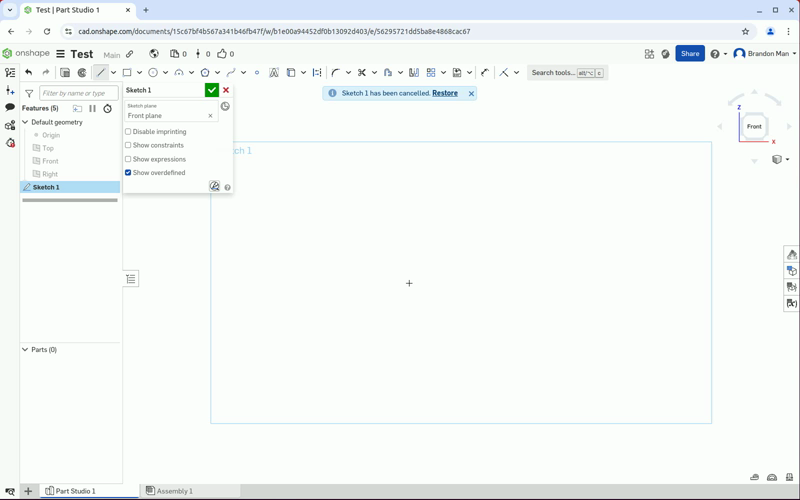
click(409, 282)
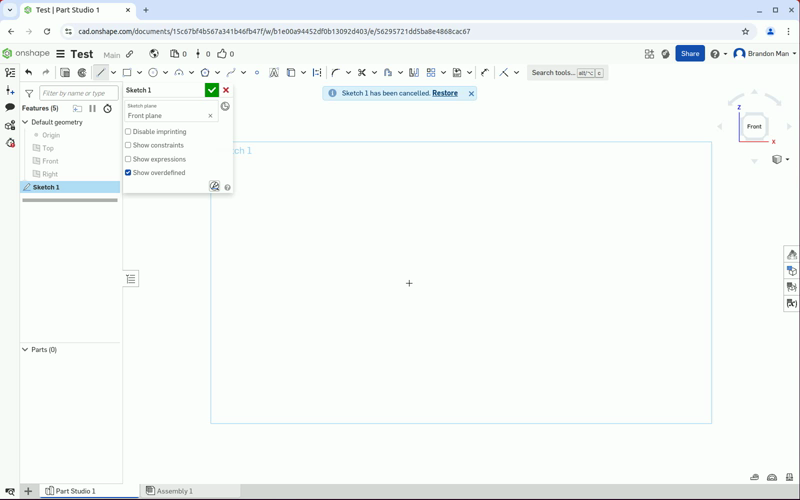
key_up(shift)
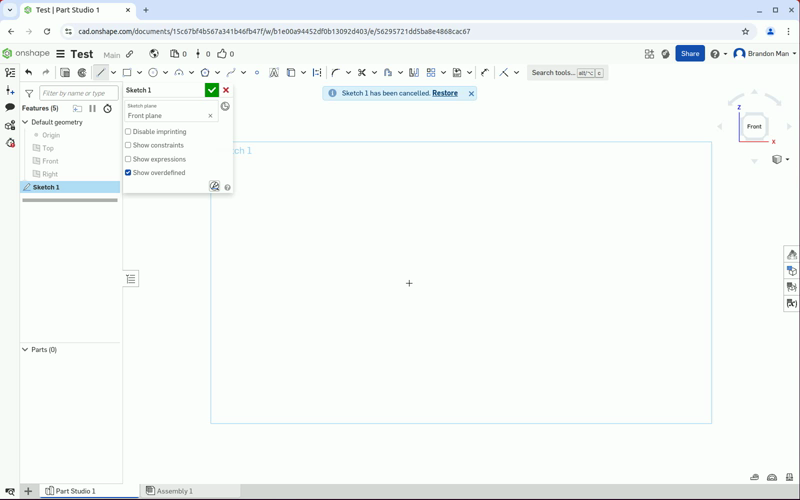
key_down(shift)
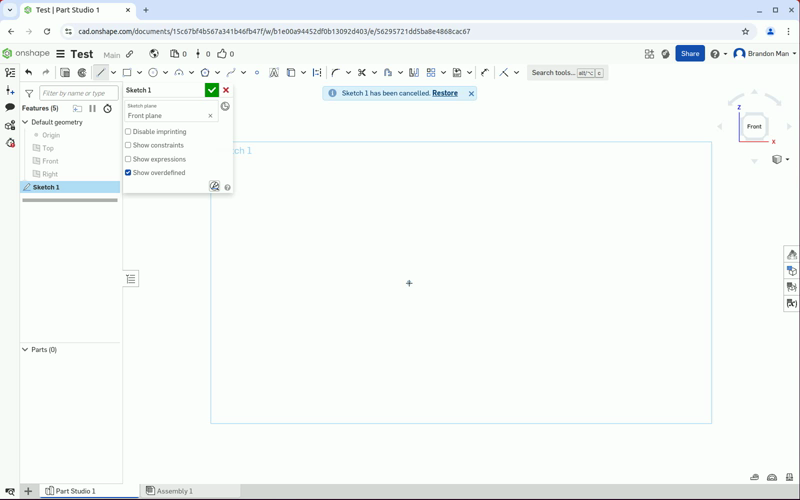
mouse_move(552, 282)
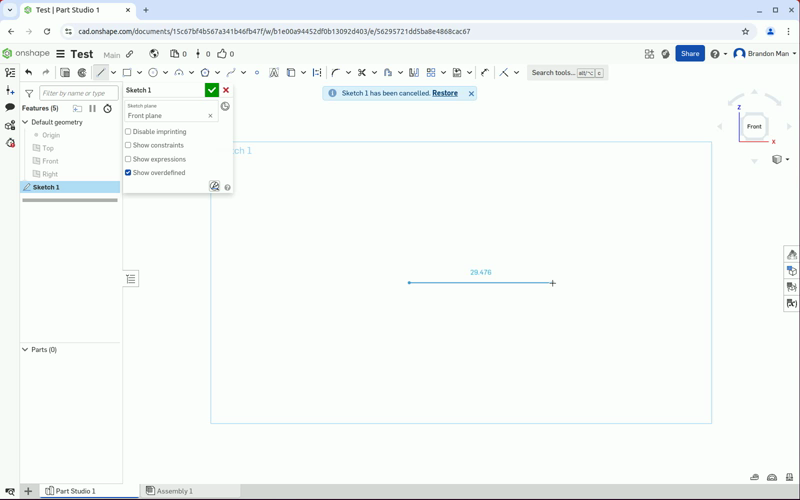
click(552, 282)
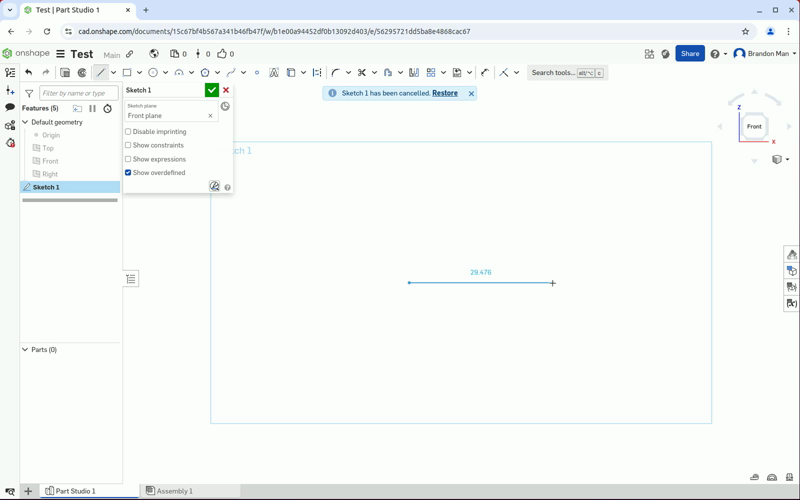
key_up(shift)
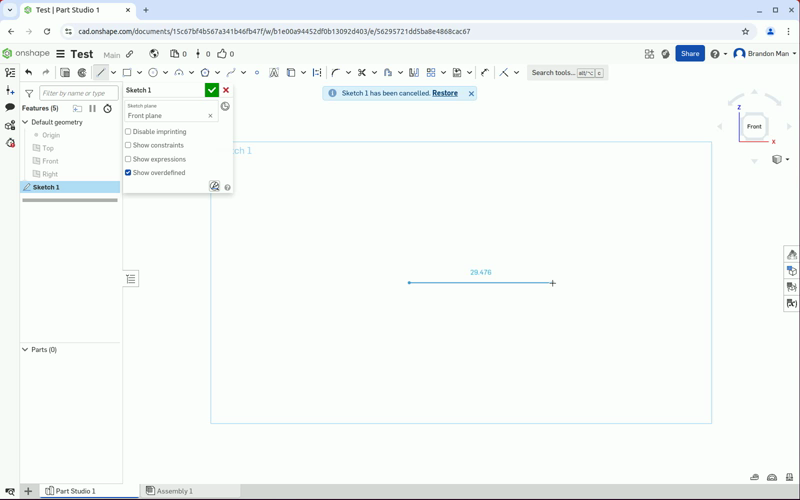
key_down(shift)
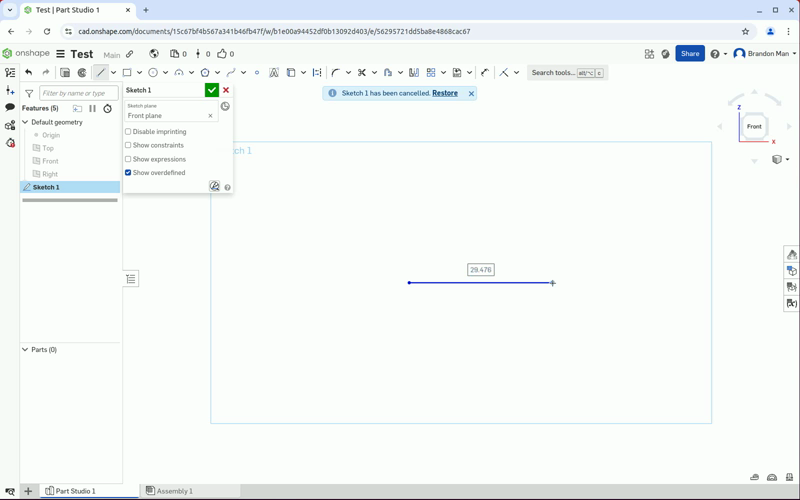
mouse_move(552, 170)
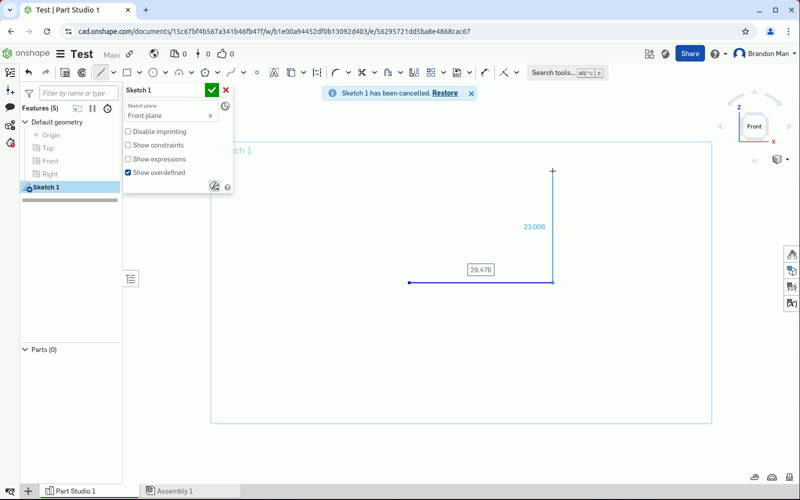
click(552, 170)
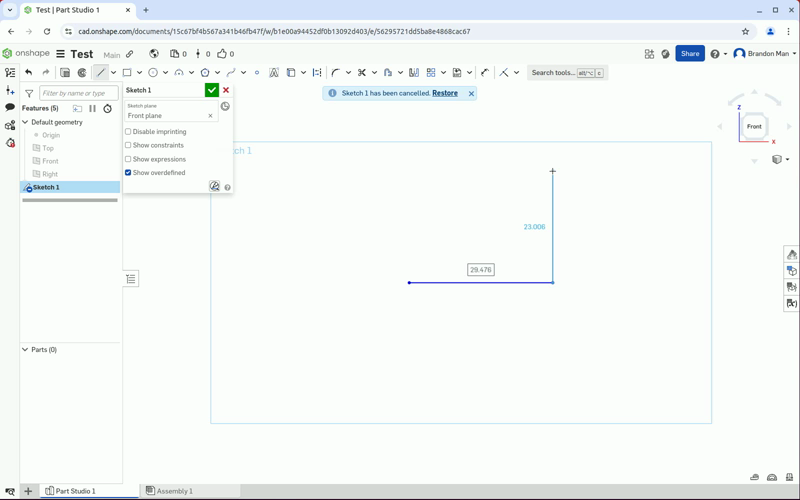
key_up(shift)
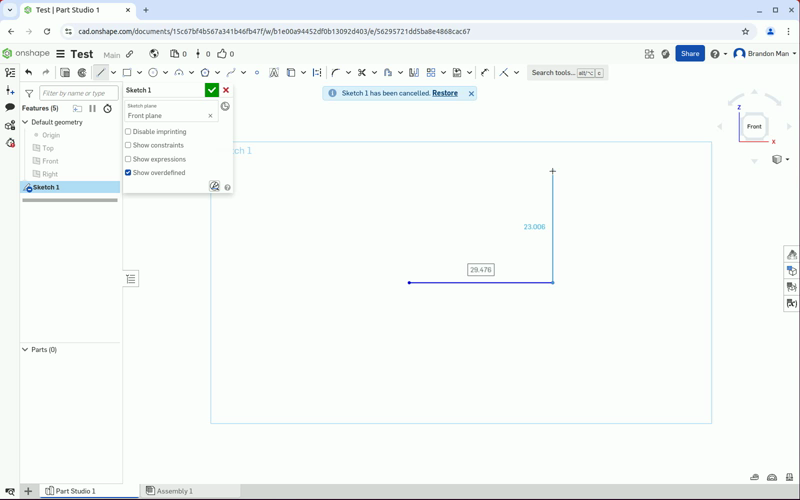
key_down(shift)
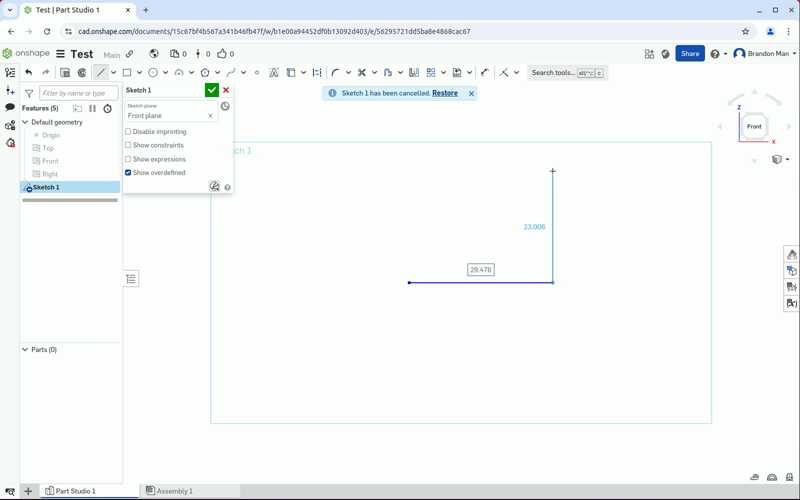
mouse_move(409, 170)
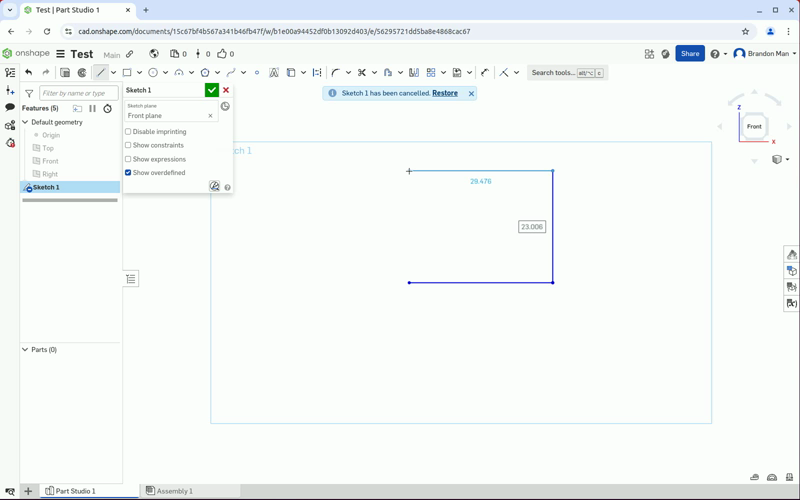
click(409, 170)
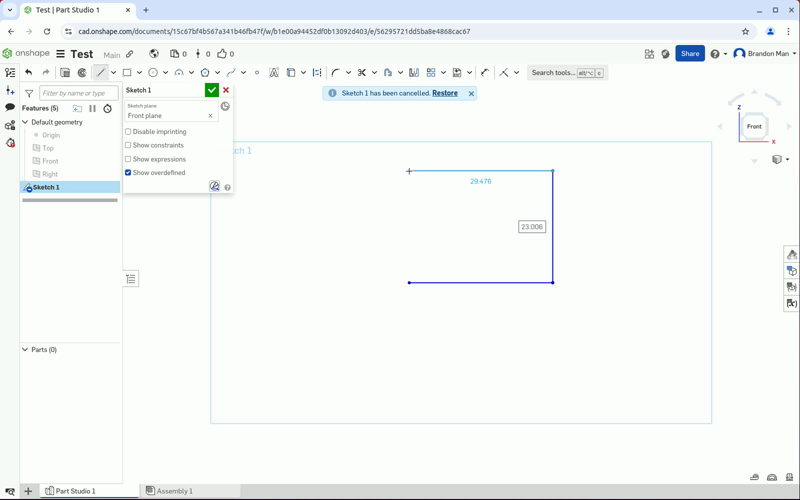
key_up(shift)
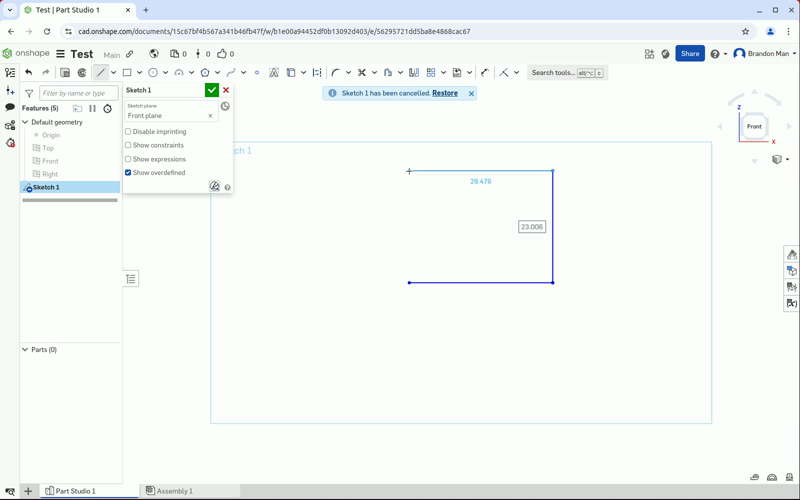
key_down(shift)
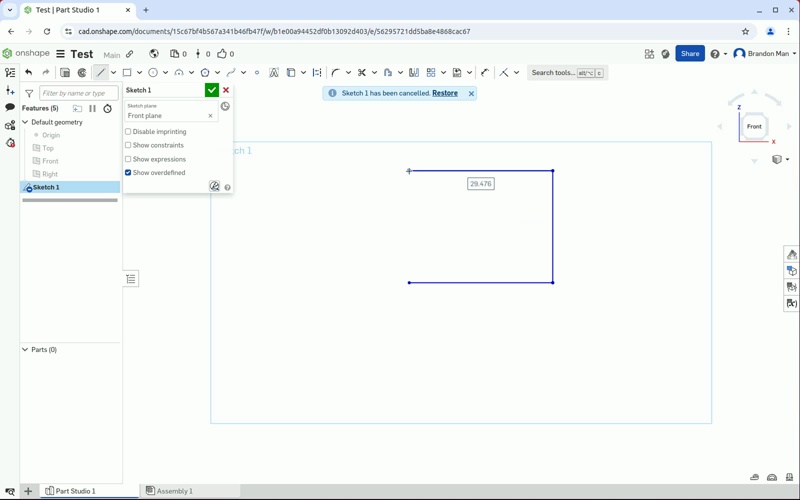
mouse_move(409, 282)
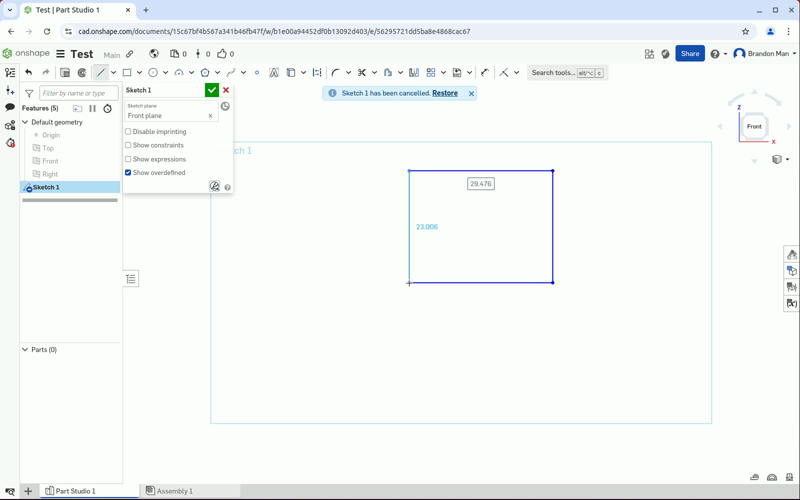
key_up(shift)
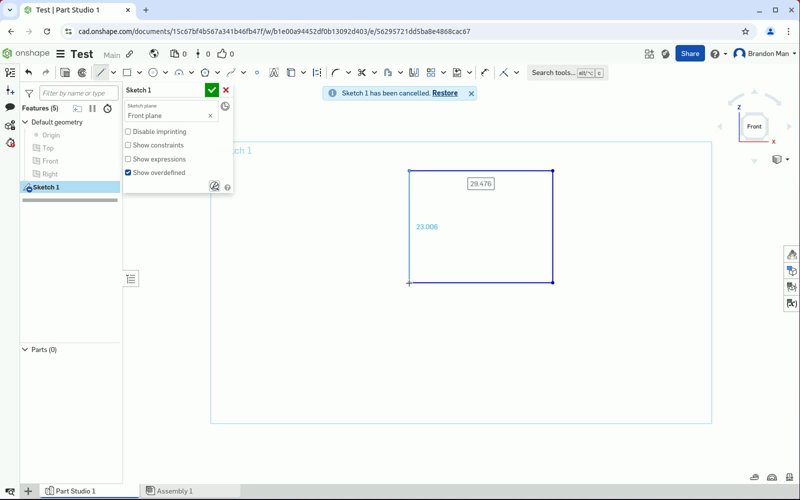
click(409, 282)
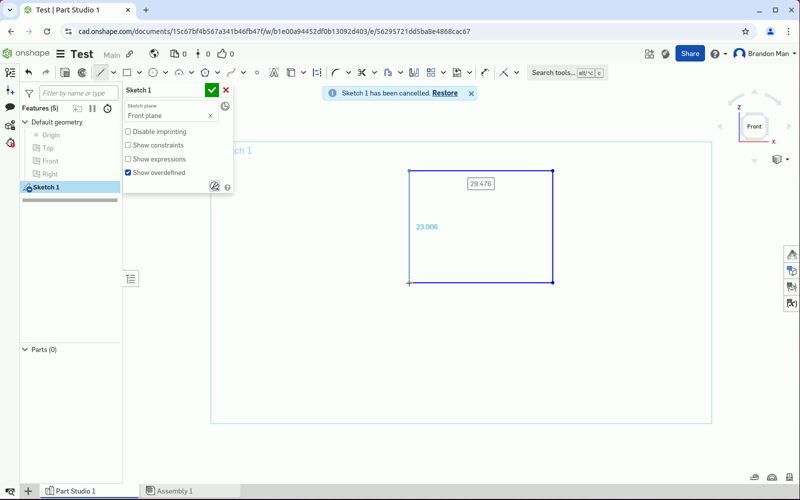
key(esc)
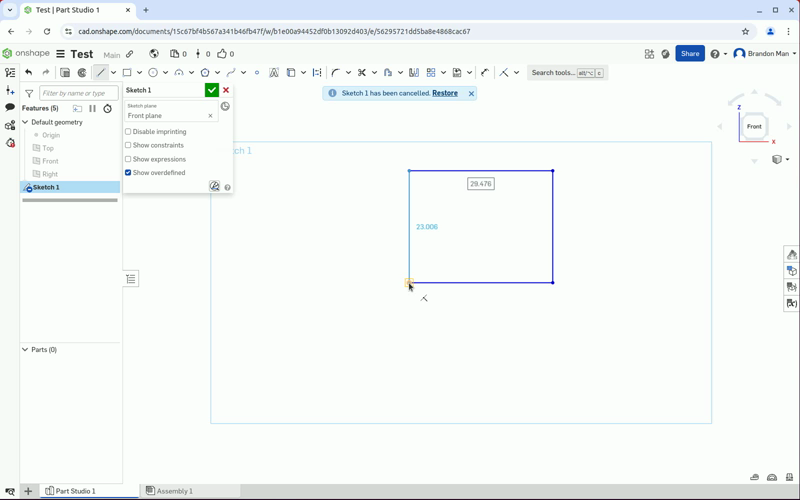
mouse_move(527, 261)
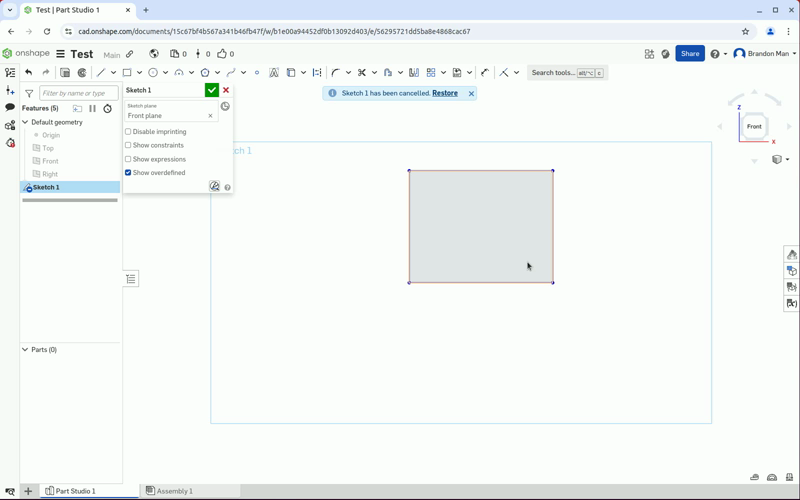
click(527, 261)
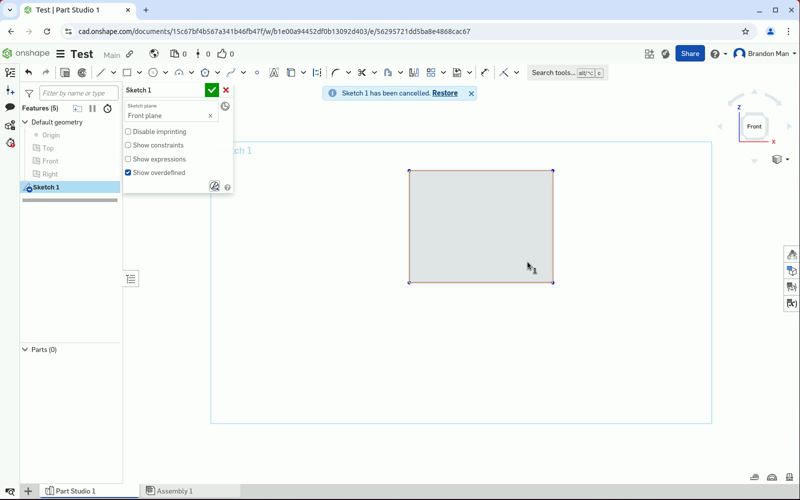
mouse_move(73, 352)
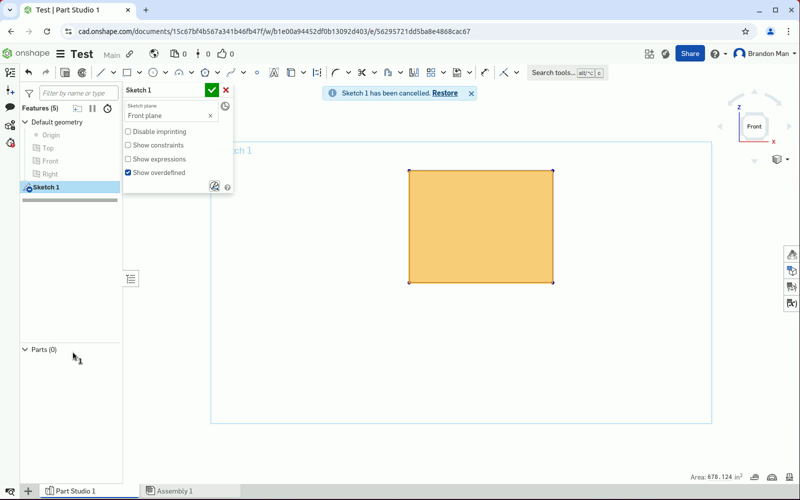
key(shift+y)
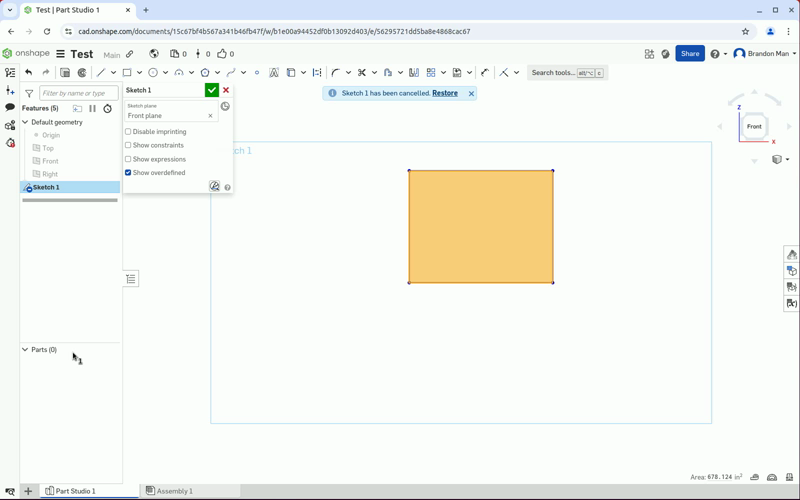
key(shift+e)
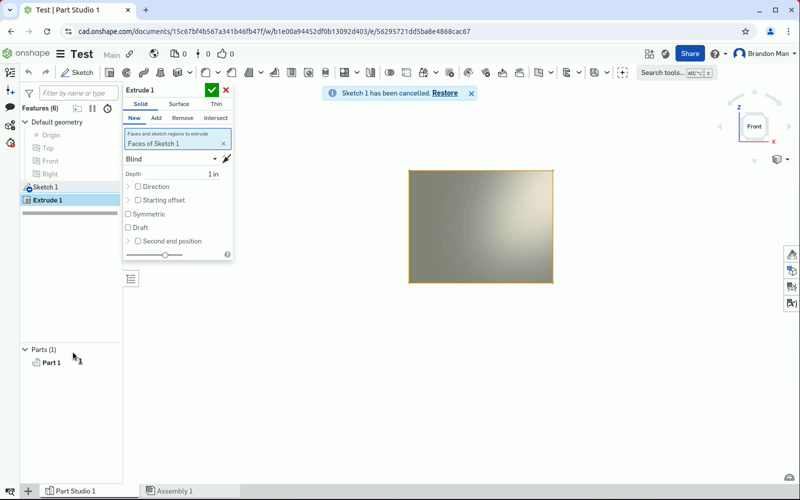
mouse_move(143, 106)
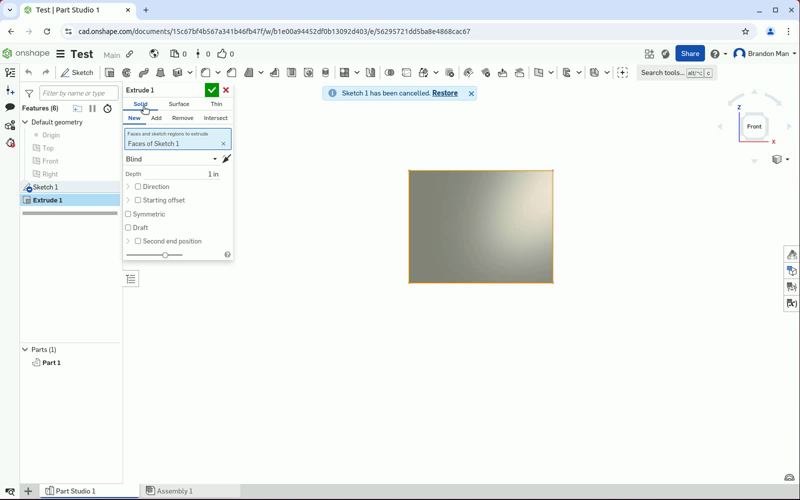
click(143, 106)
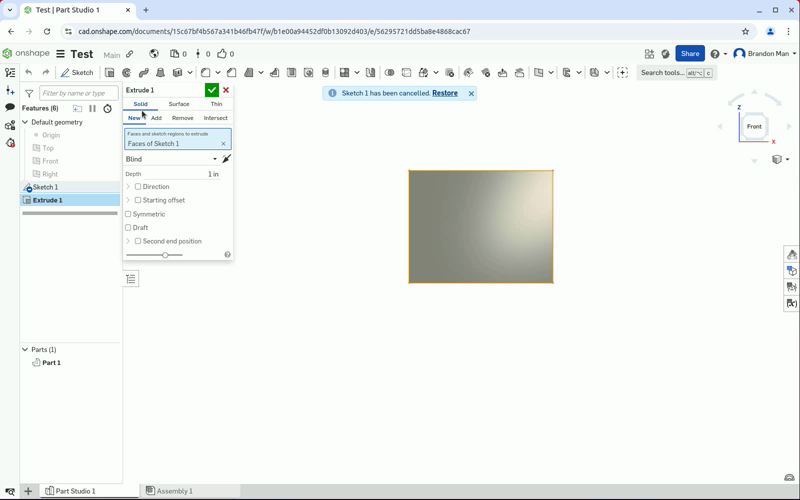
mouse_move(137, 120)
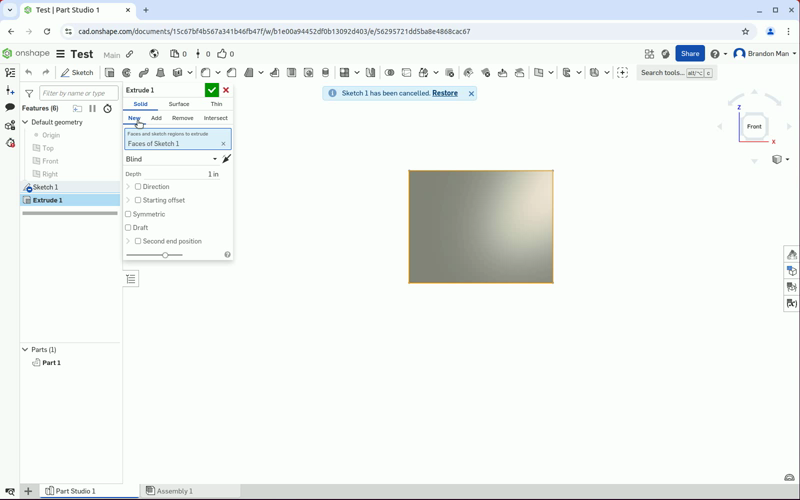
click(137, 120)
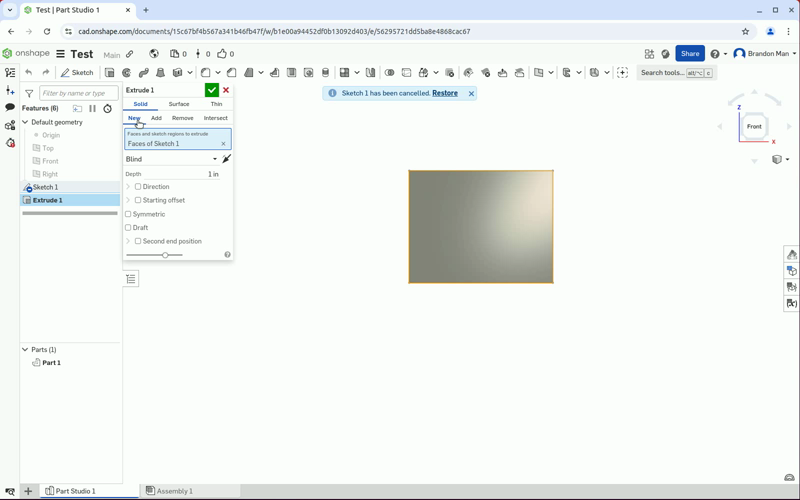
key(tab, 4)
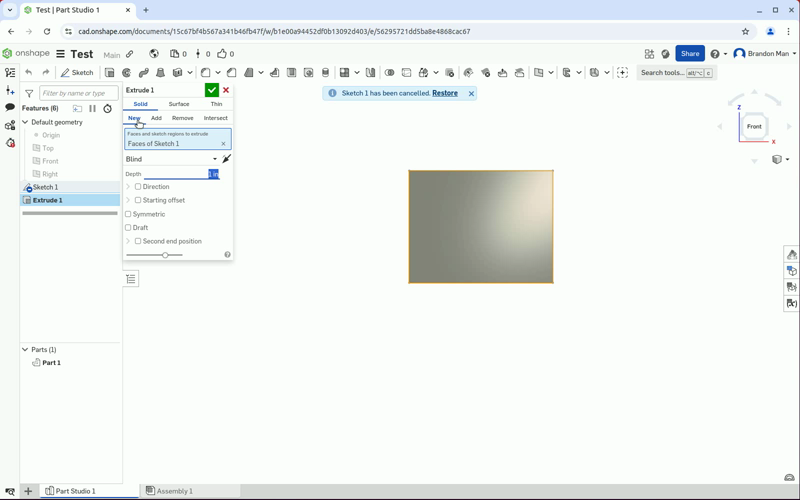
text(13.239)
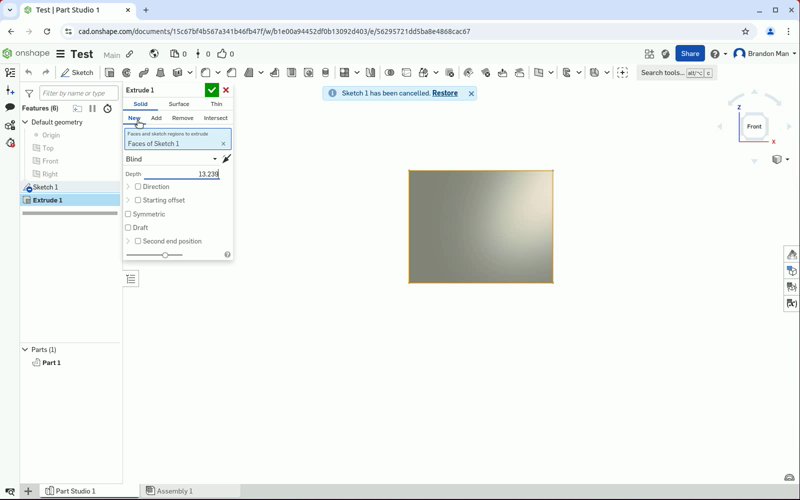
key(enter)
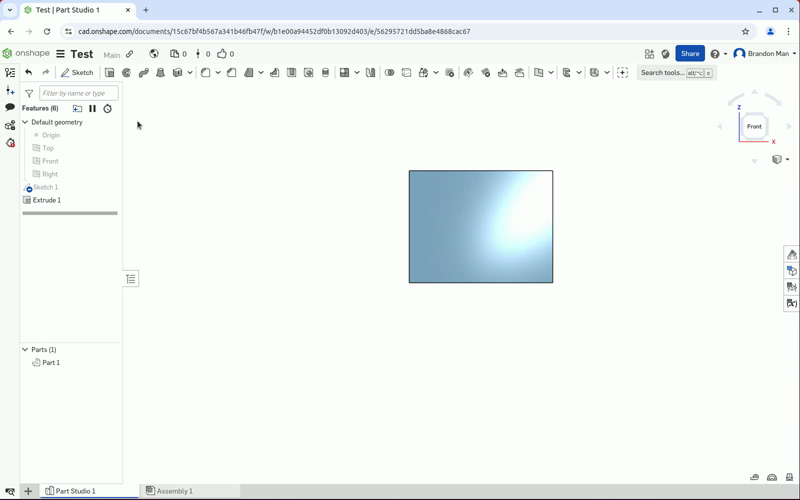
key(shift+h)
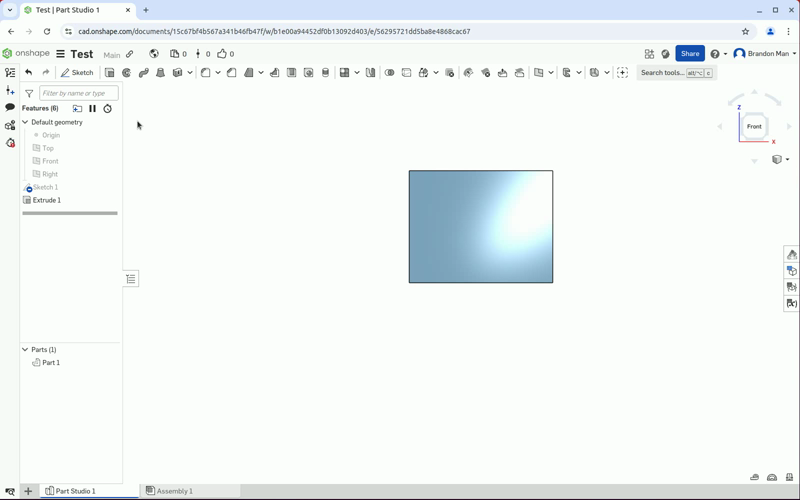
key(shift+h)
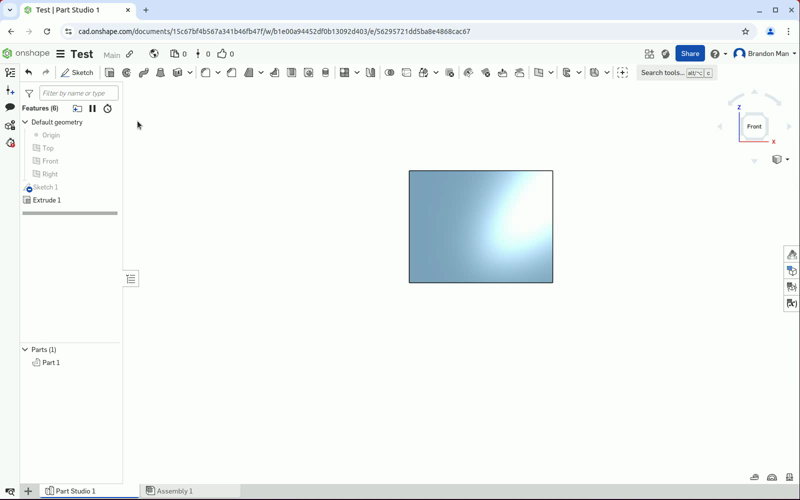
mouse_move(73, 189)
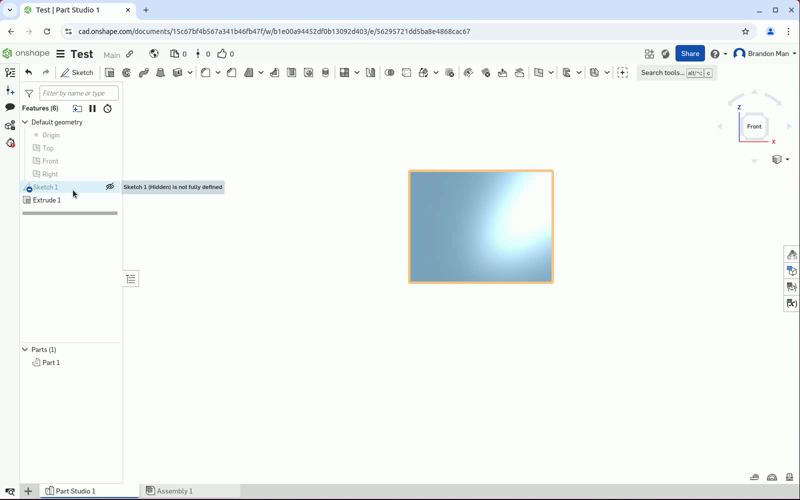
click(73, 189)
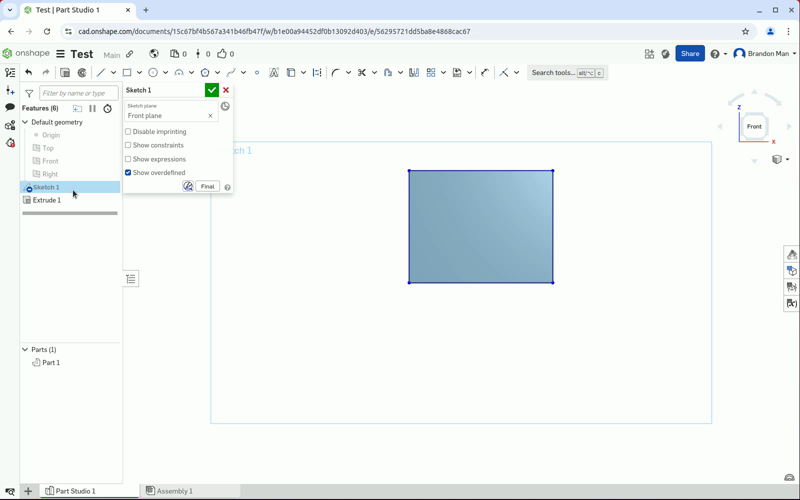
mouse_move(229, 92)
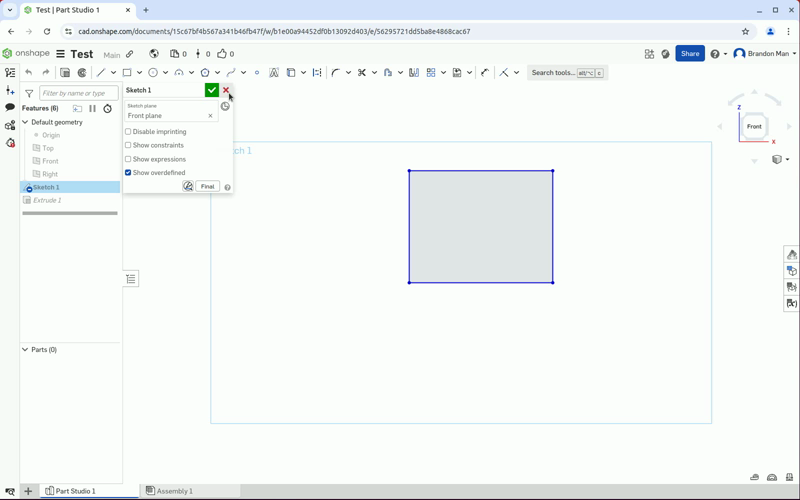
click(229, 92)
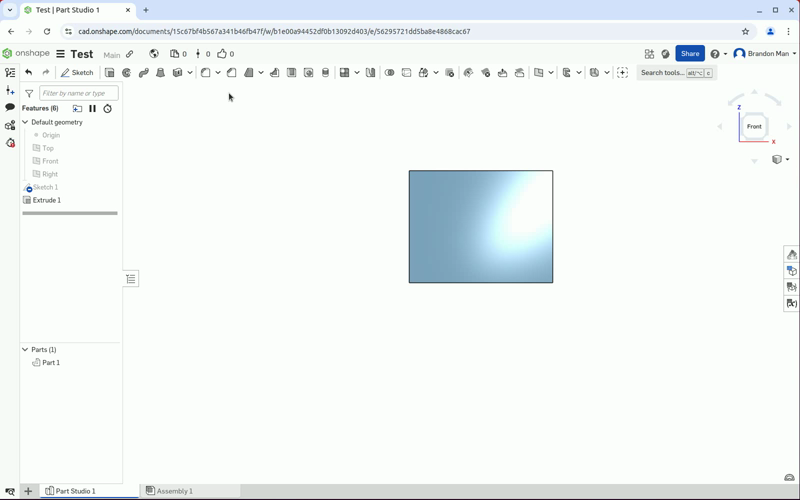
mouse_move(541, 75)
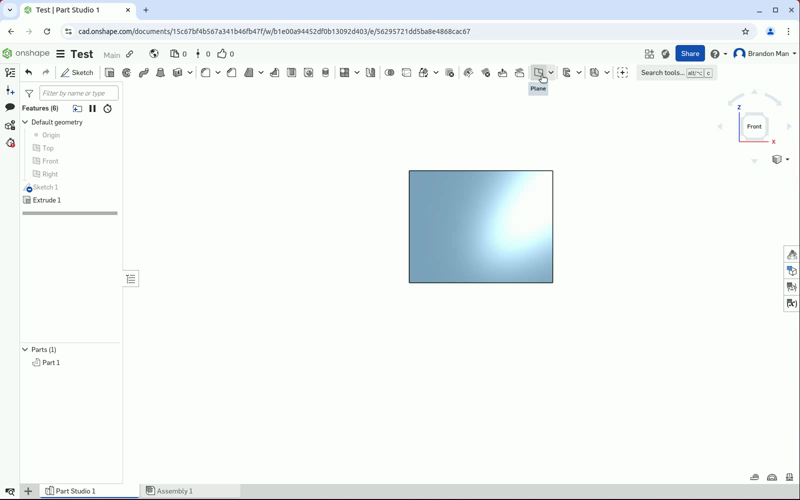
click(541, 75)
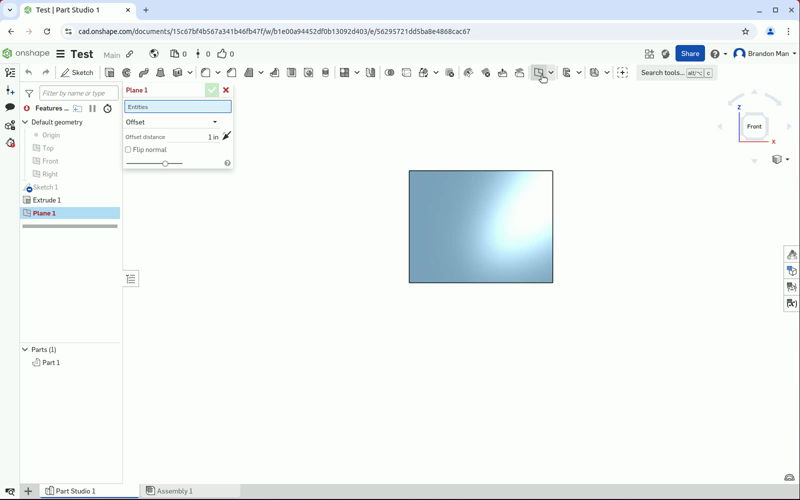
mouse_move(73, 163)
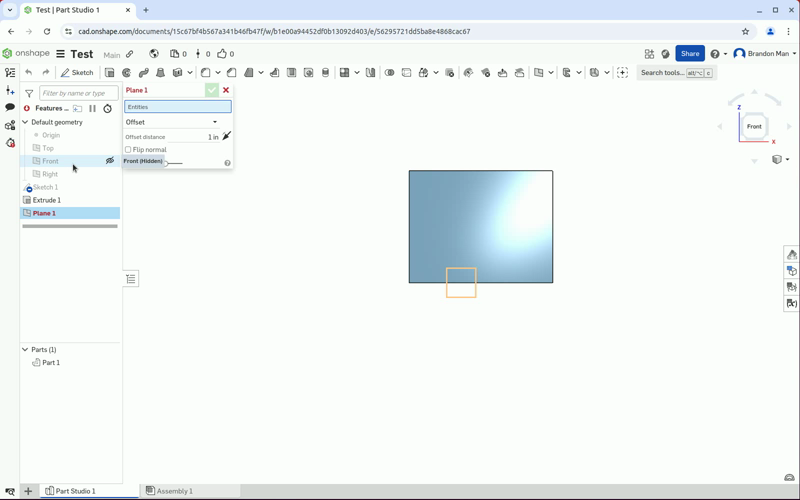
click(73, 163)
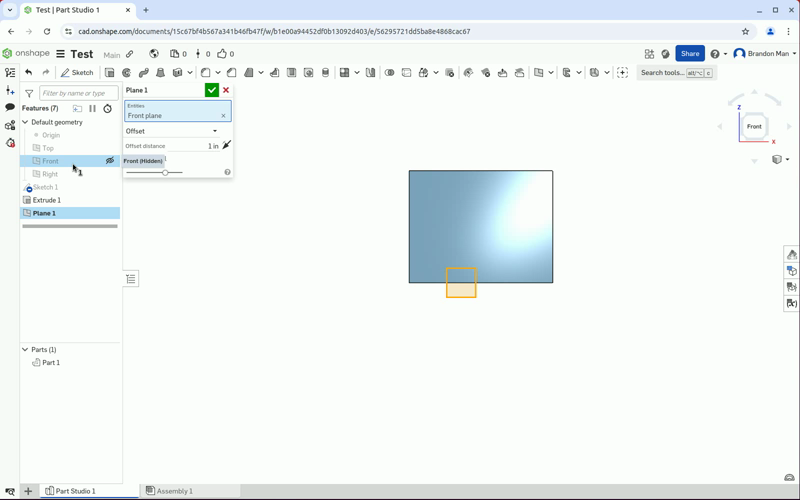
key(tab, 2)
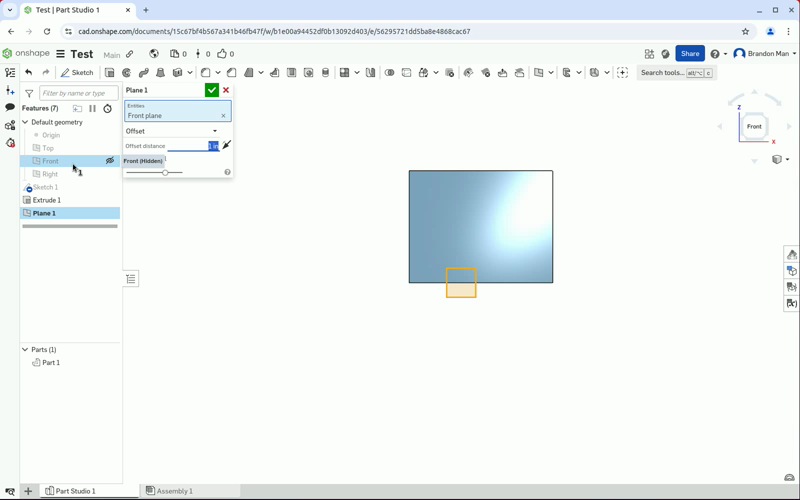
text(13.249)
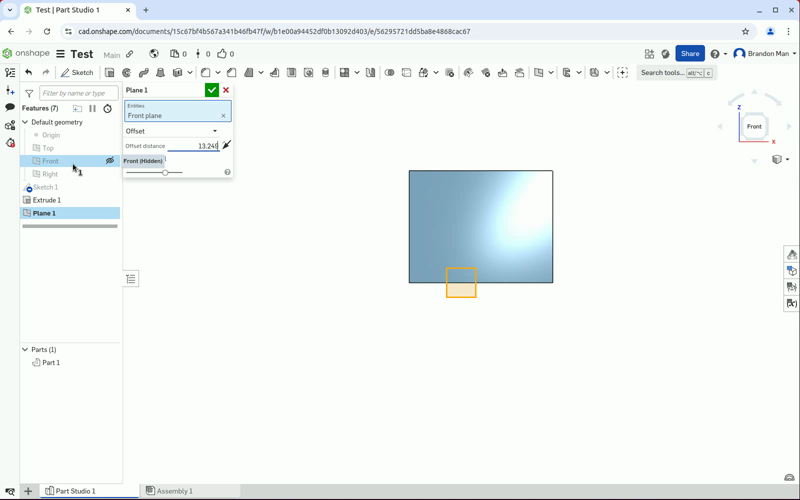
key(enter, 2)
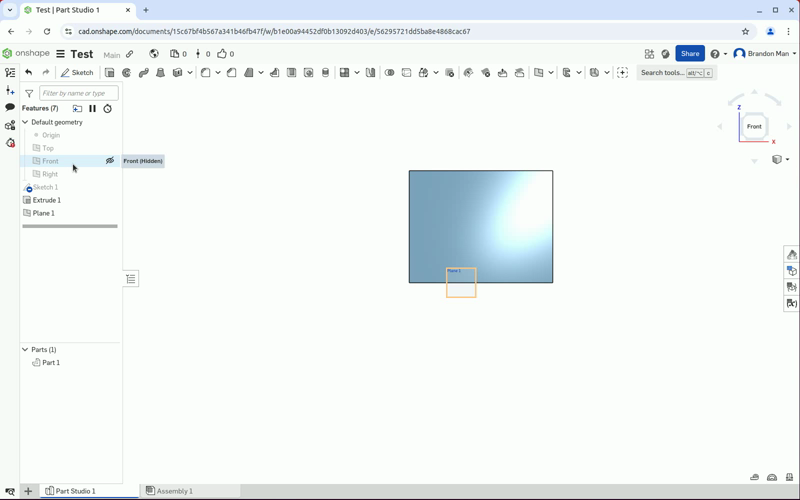
key(shift+s)
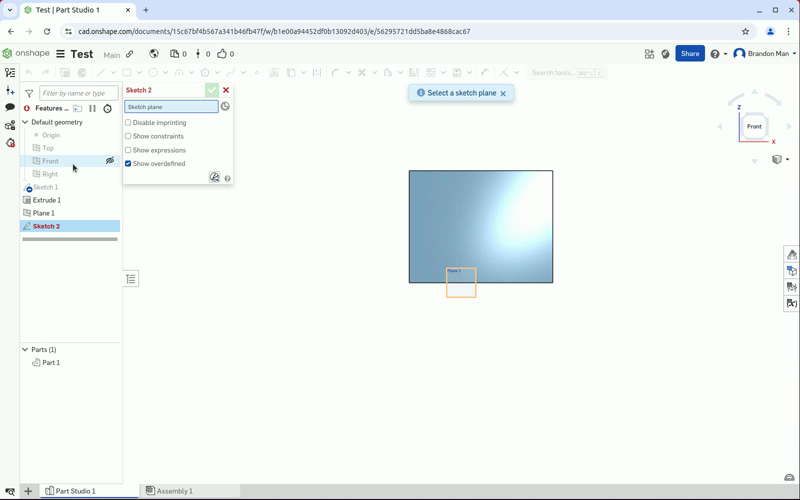
mouse_move(73, 215)
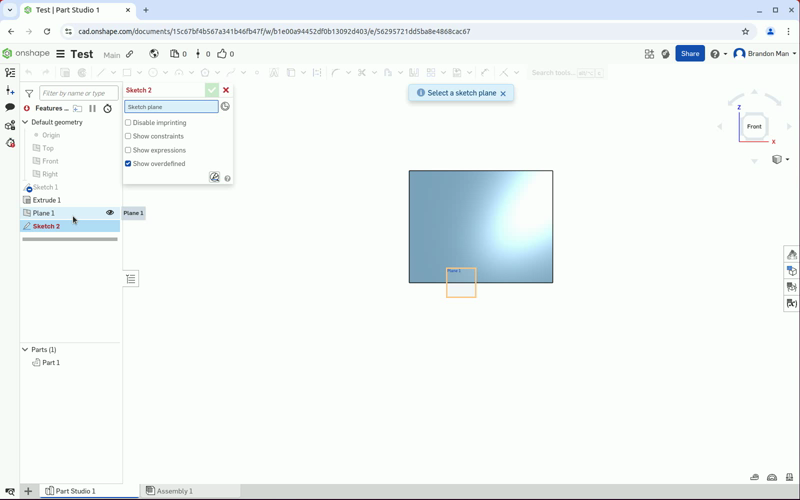
click(73, 215)
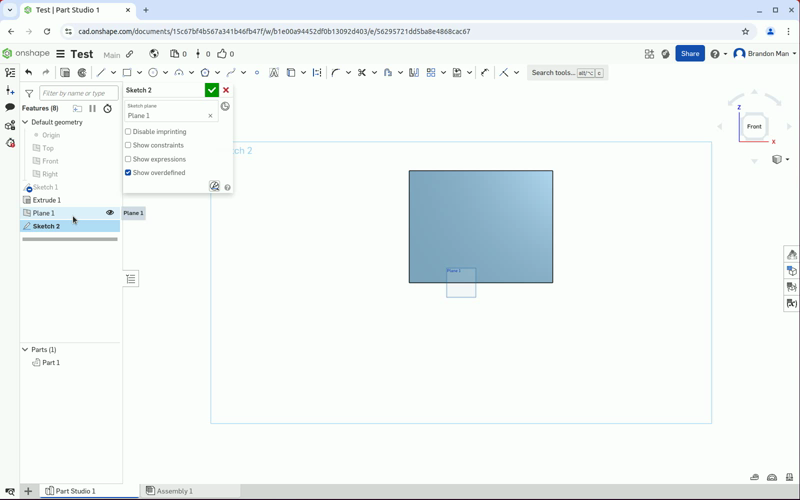
mouse_move(73, 352)
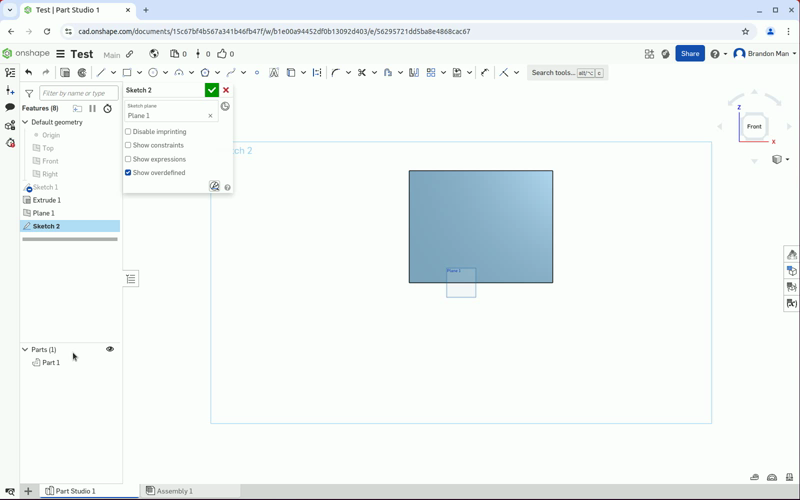
key(y)
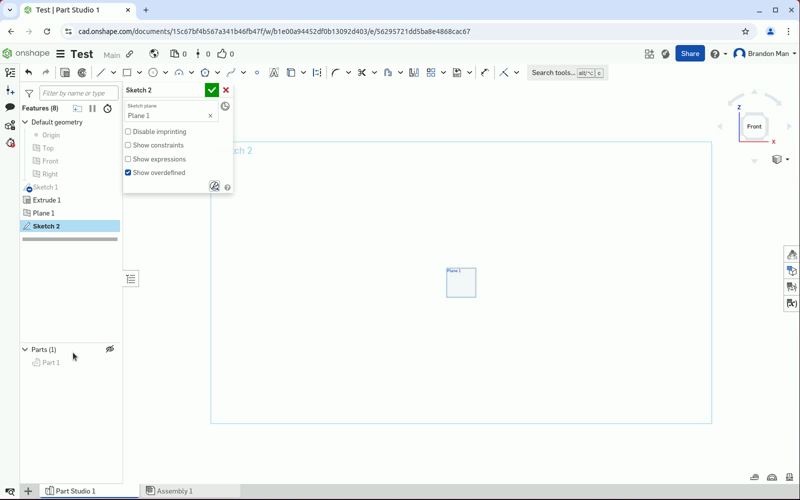
key(l)
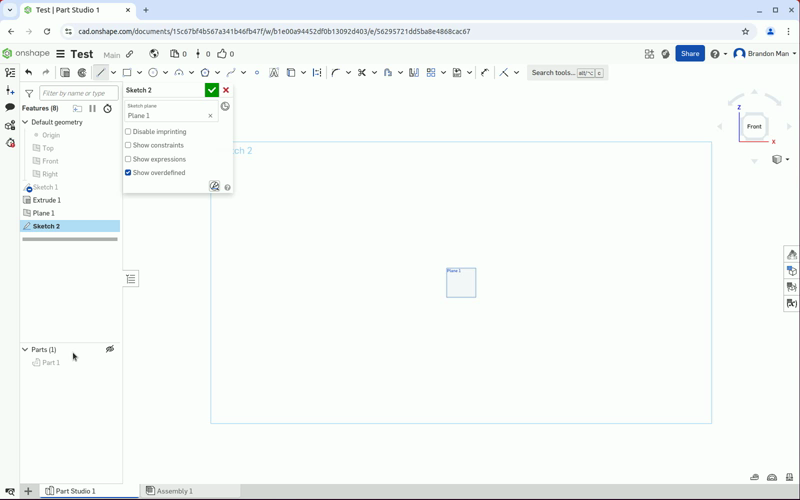
key_down(shift)
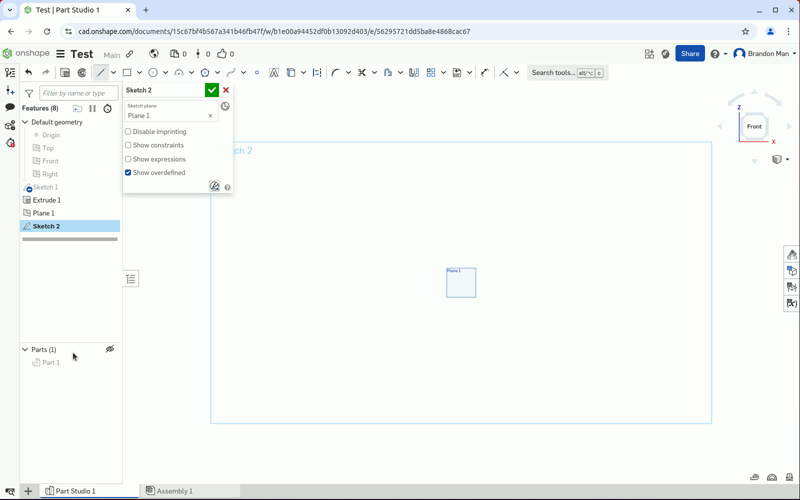
mouse_move(409, 282)
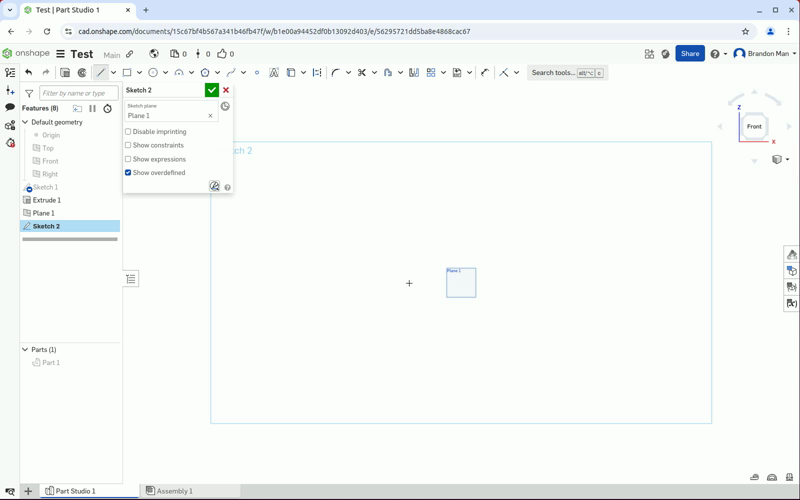
click(409, 282)
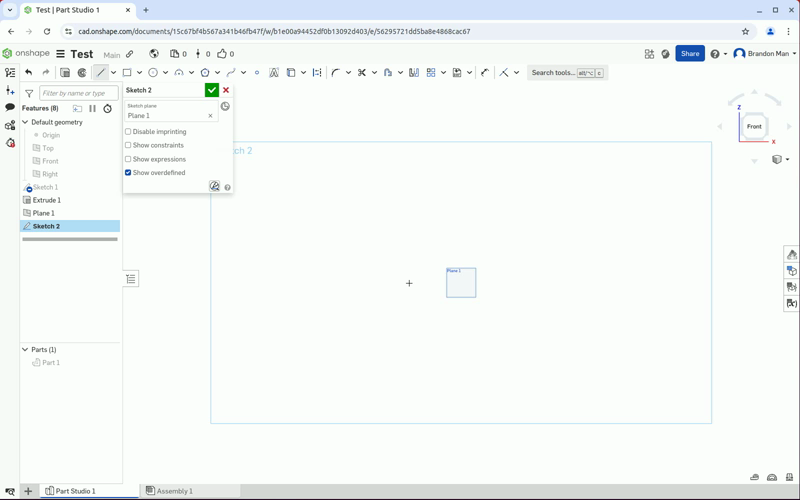
key_up(shift)
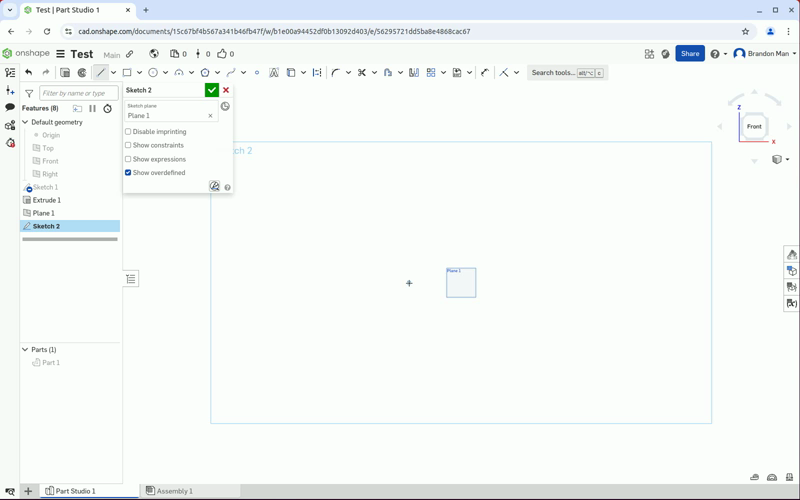
key_down(shift)
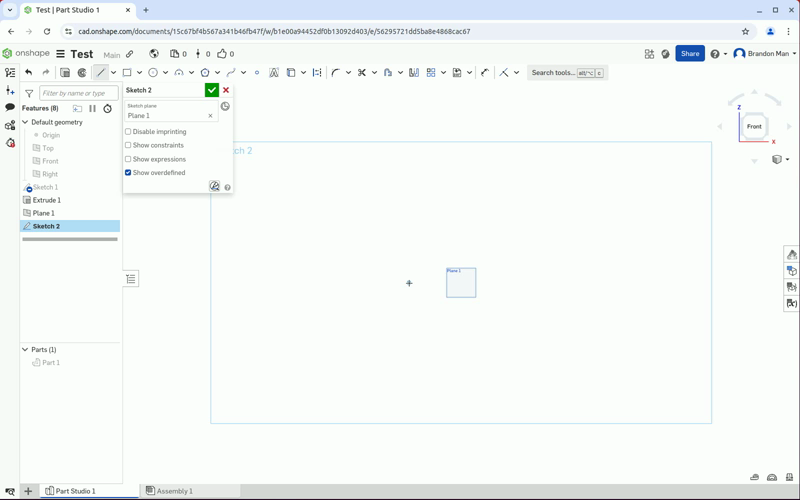
mouse_move(521, 282)
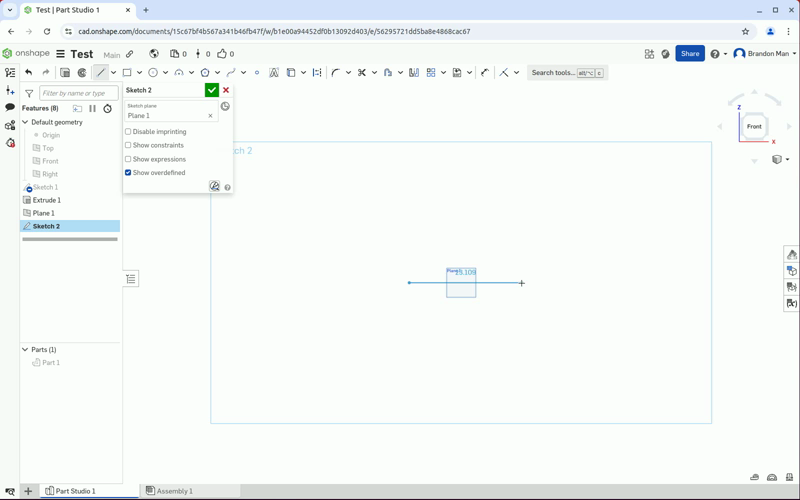
click(521, 282)
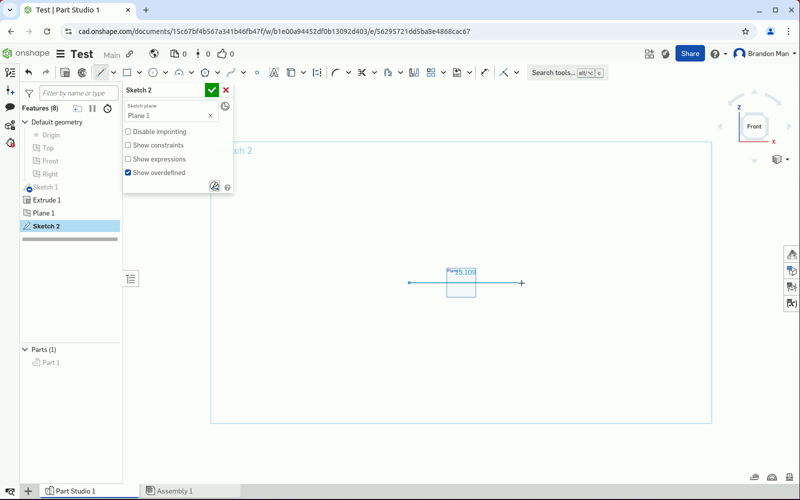
key_up(shift)
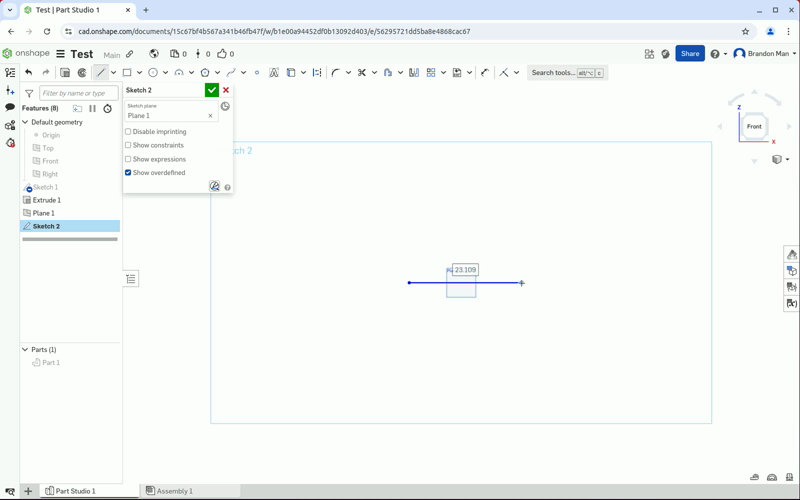
key_down(shift)
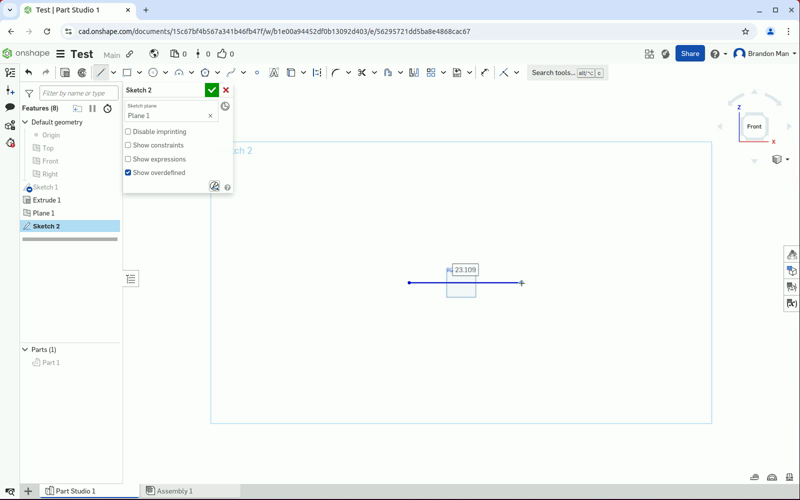
mouse_move(457, 170)
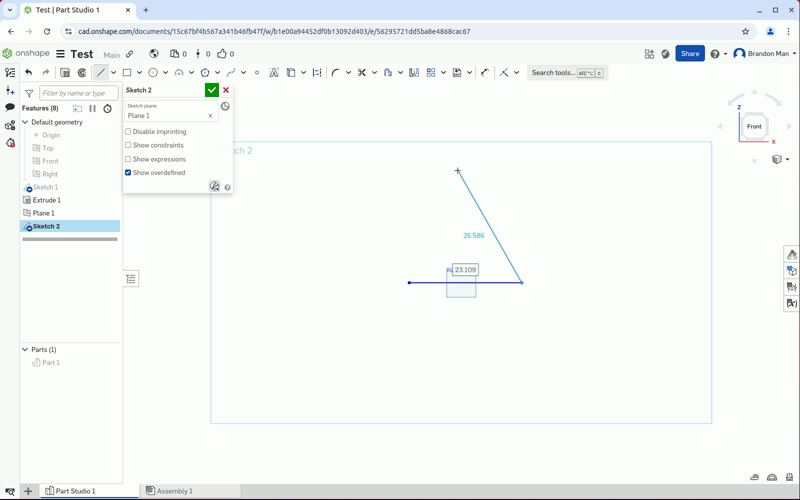
click(457, 170)
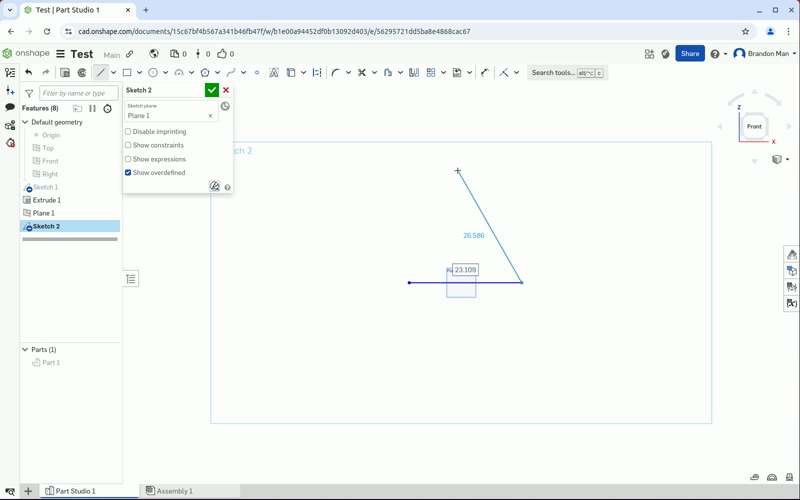
key_up(shift)
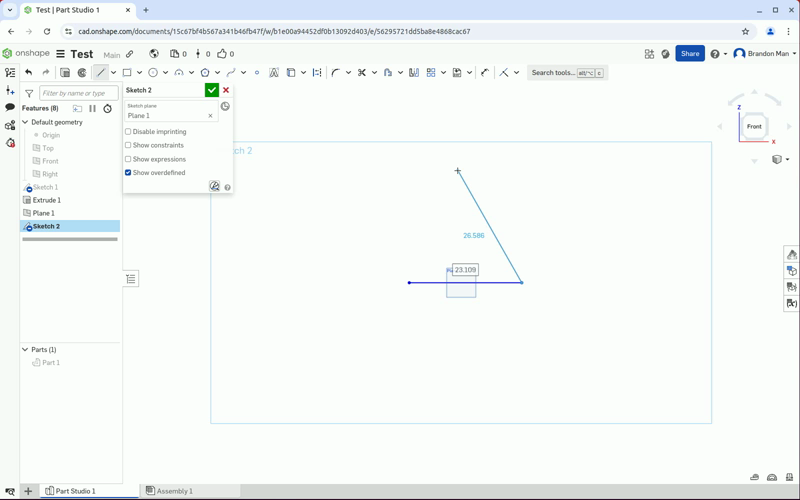
key_down(shift)
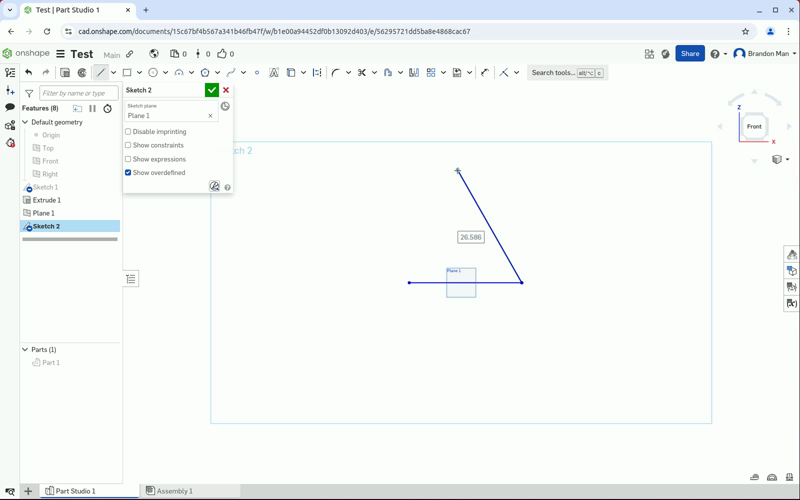
mouse_move(487, 170)
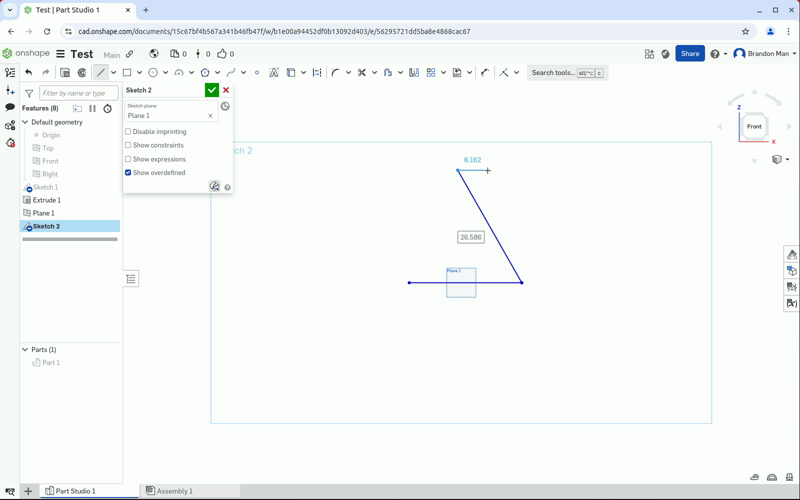
mouse_move(409, 170)
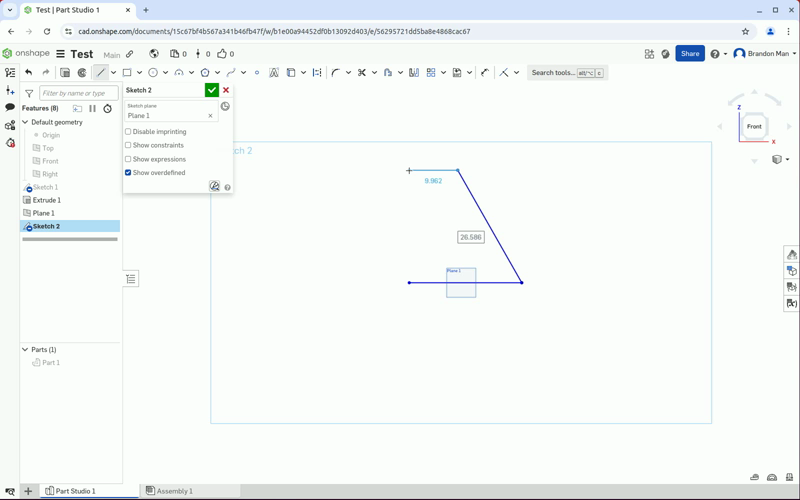
click(409, 170)
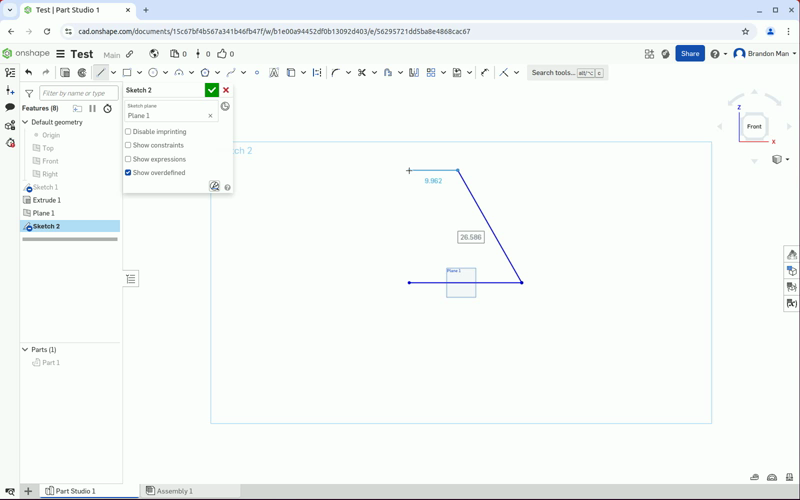
key_up(shift)
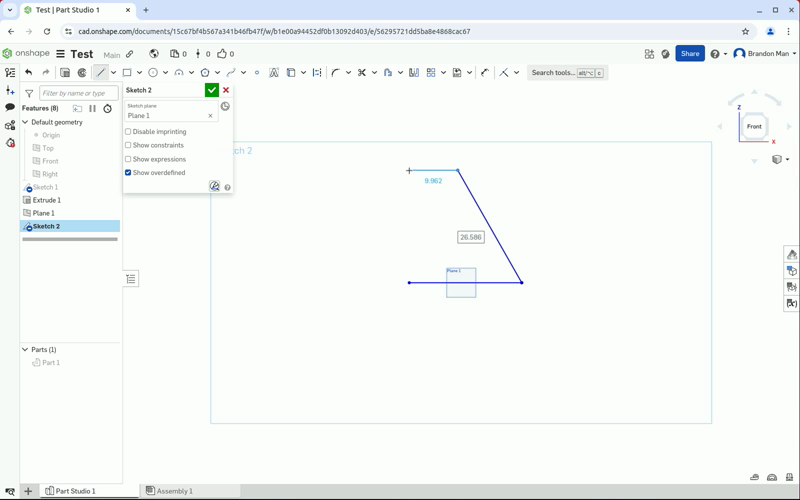
key_down(shift)
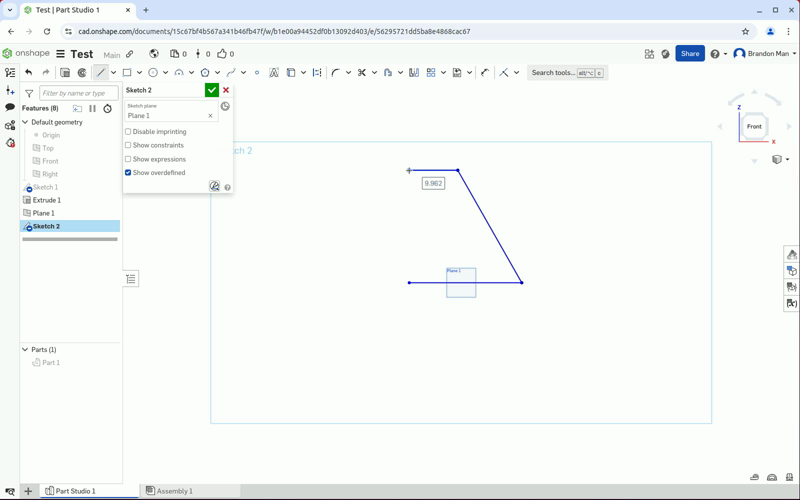
mouse_move(409, 282)
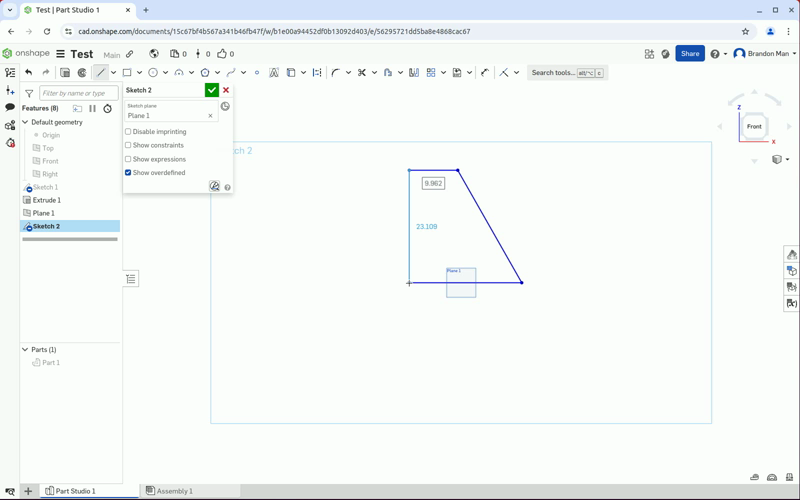
key_up(shift)
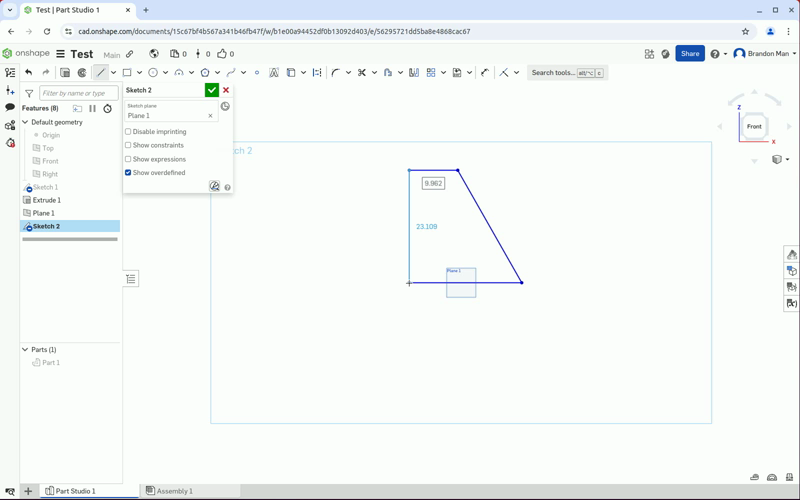
click(409, 282)
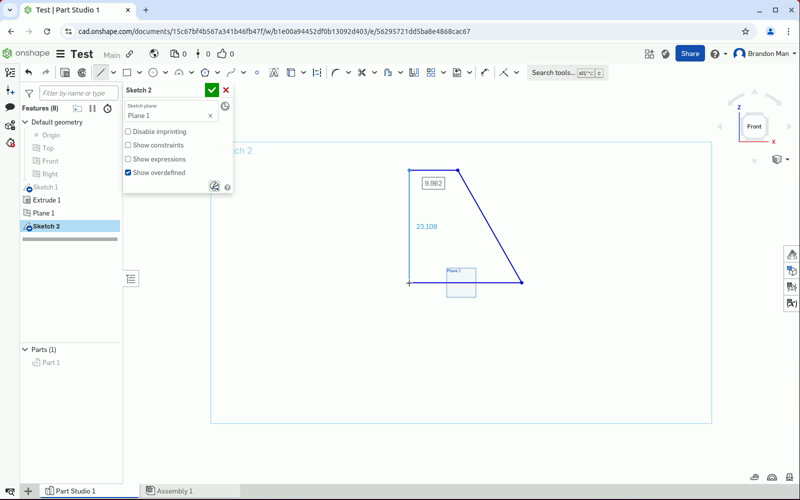
key(esc)
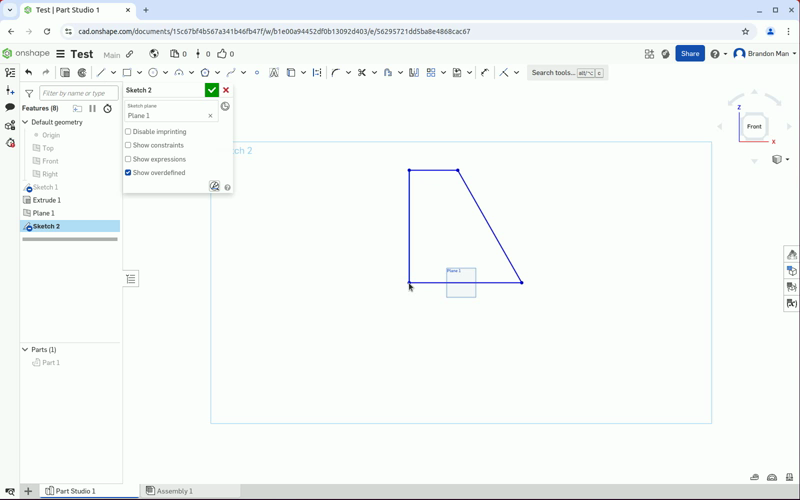
mouse_move(418, 245)
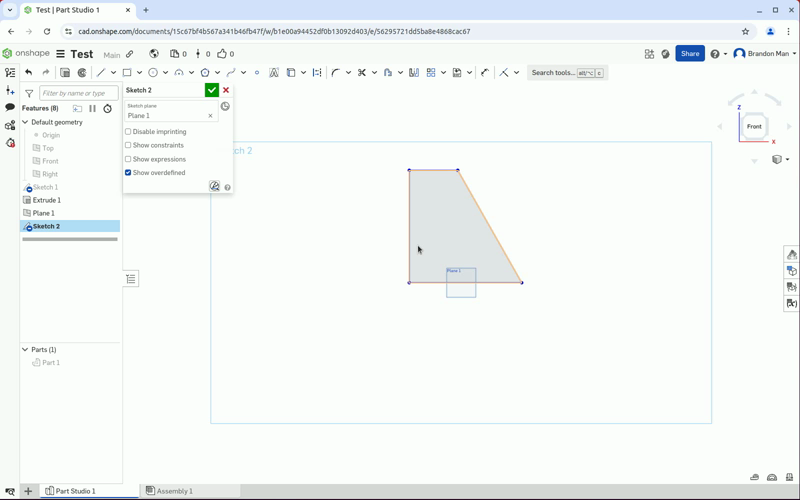
click(418, 245)
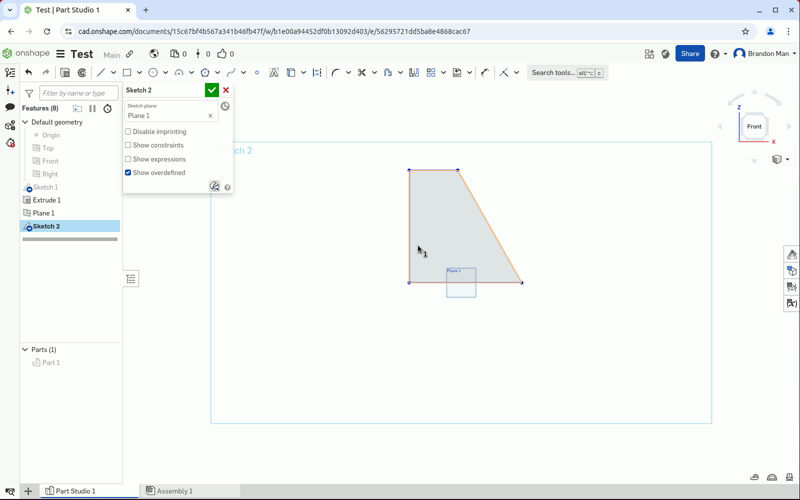
mouse_move(73, 352)
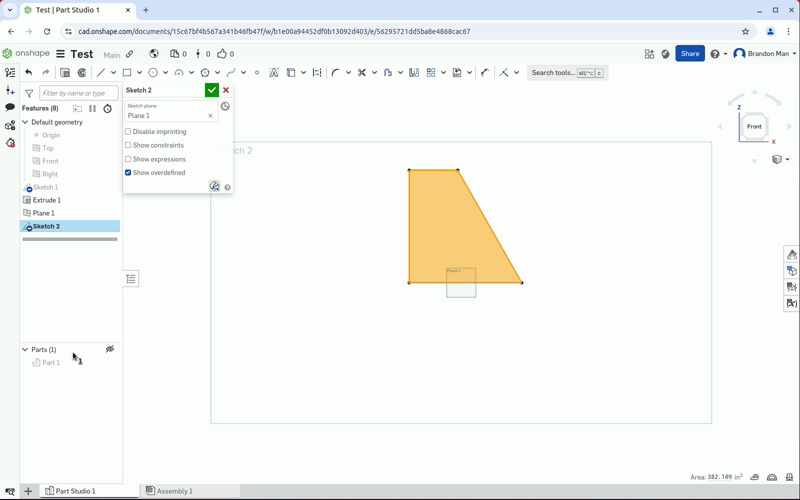
key(shift+y)
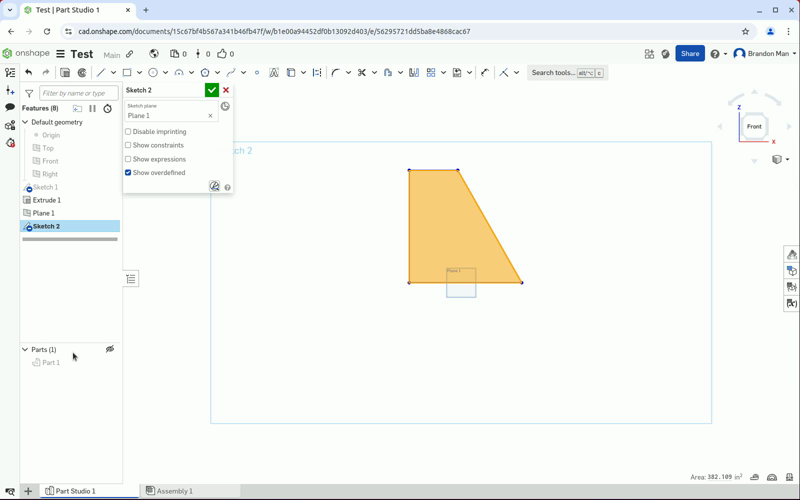
key(shift+e)
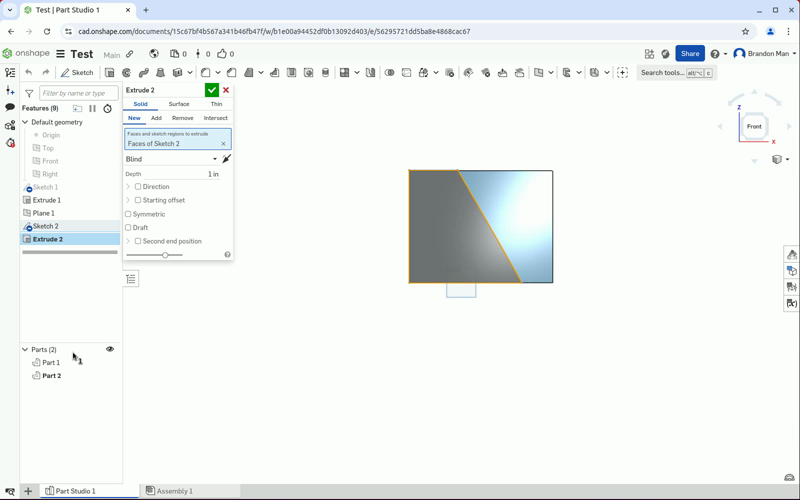
mouse_move(143, 106)
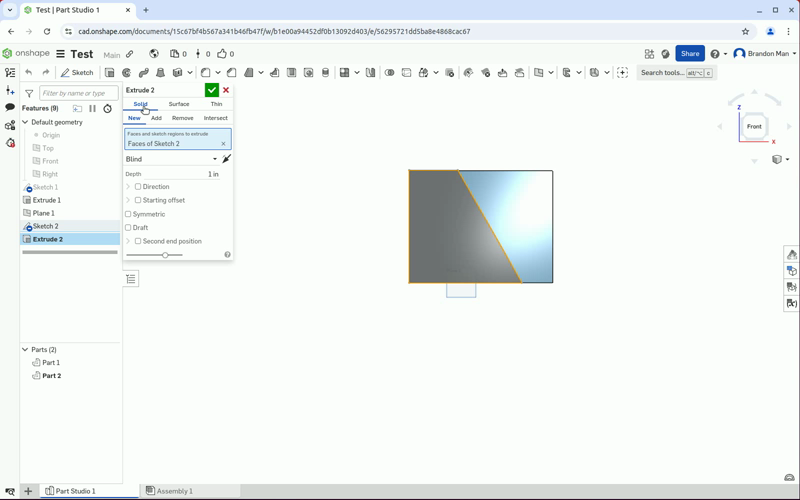
click(143, 106)
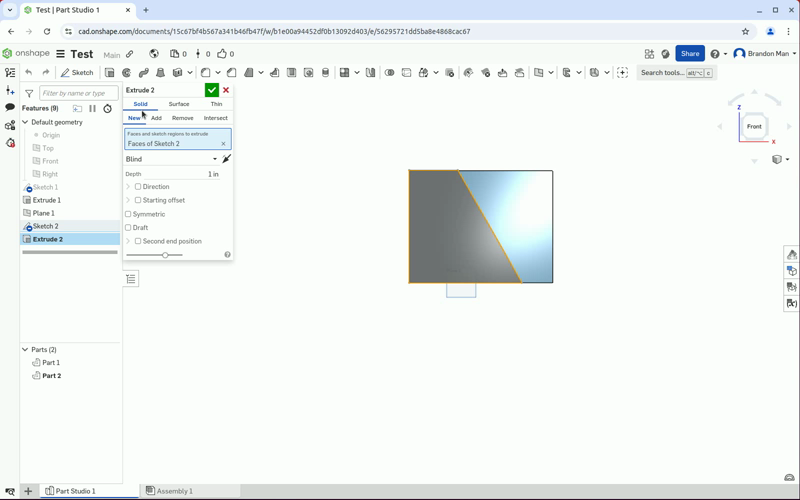
mouse_move(137, 120)
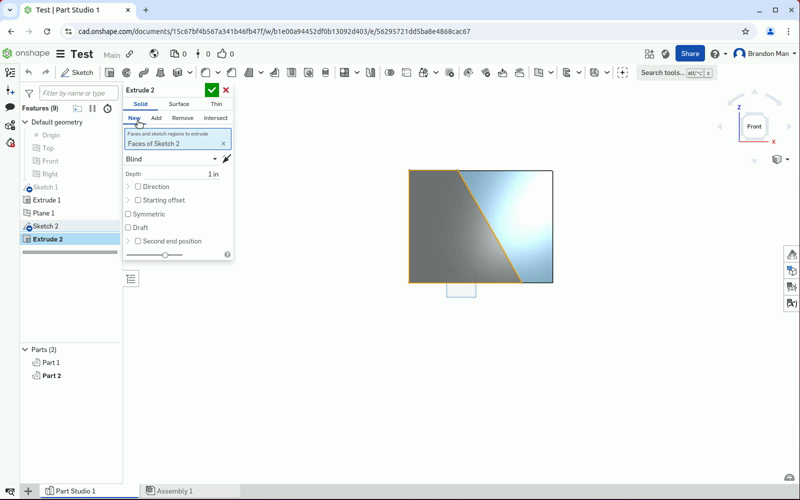
click(137, 120)
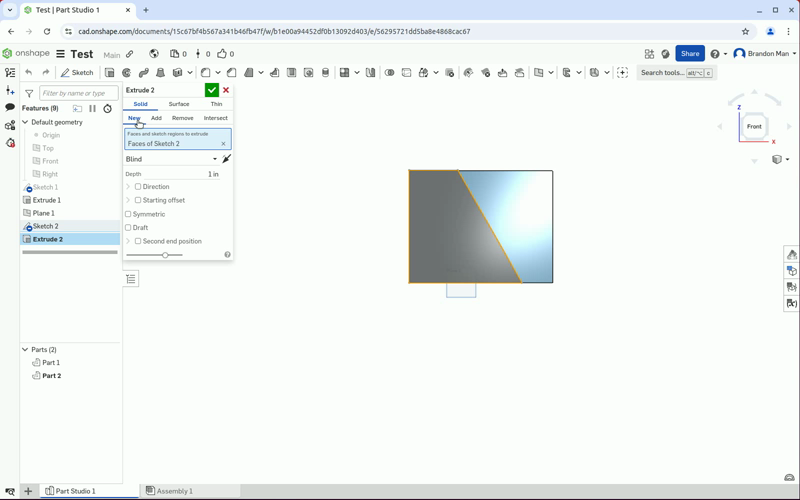
key(tab, 4)
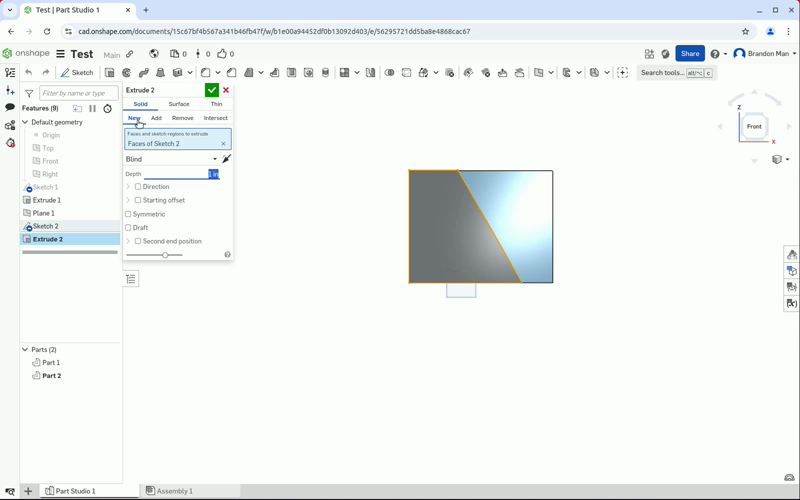
text(9.869)
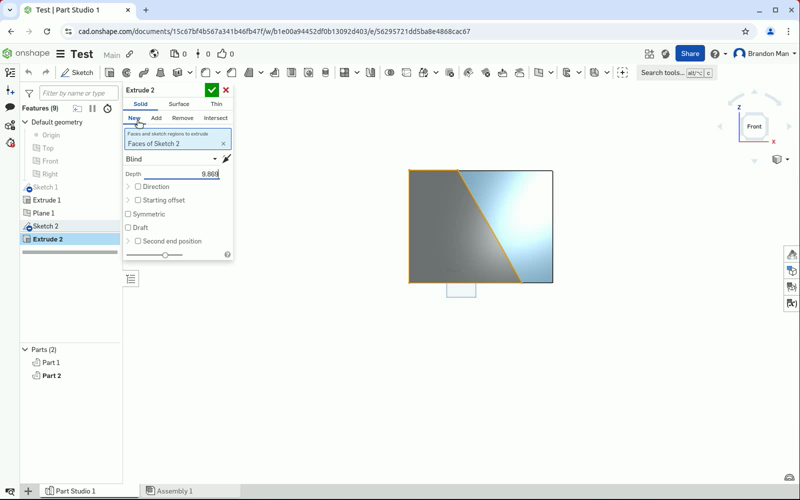
key(enter)
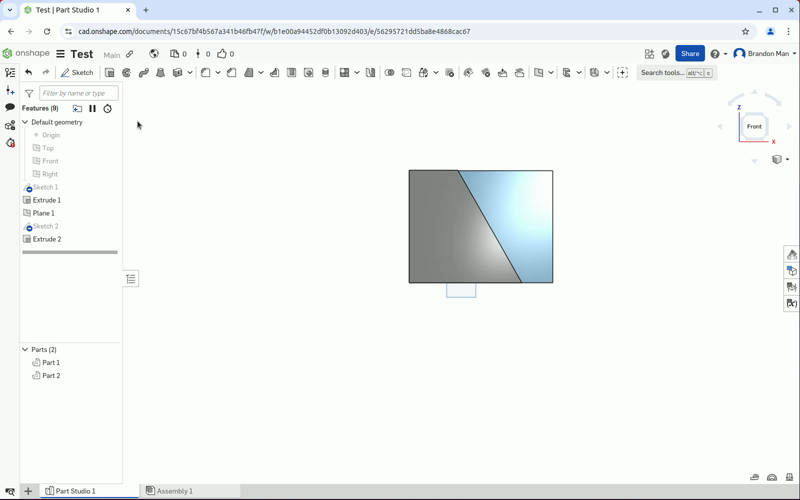
key(shift+h)
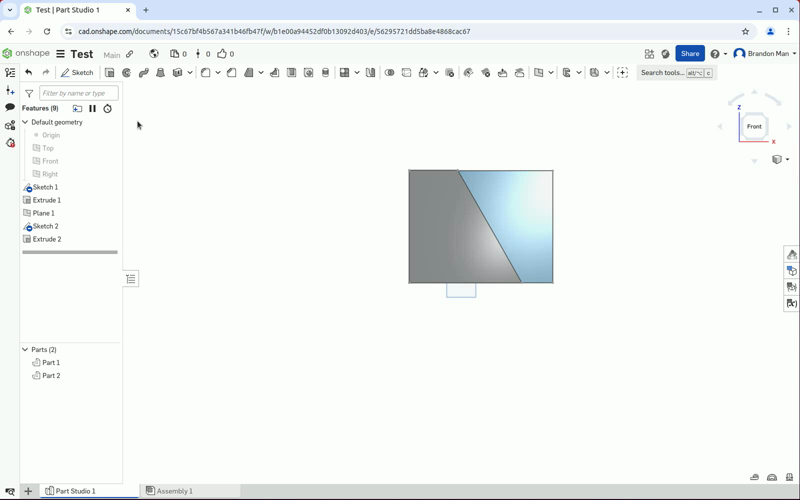
key(shift+h)
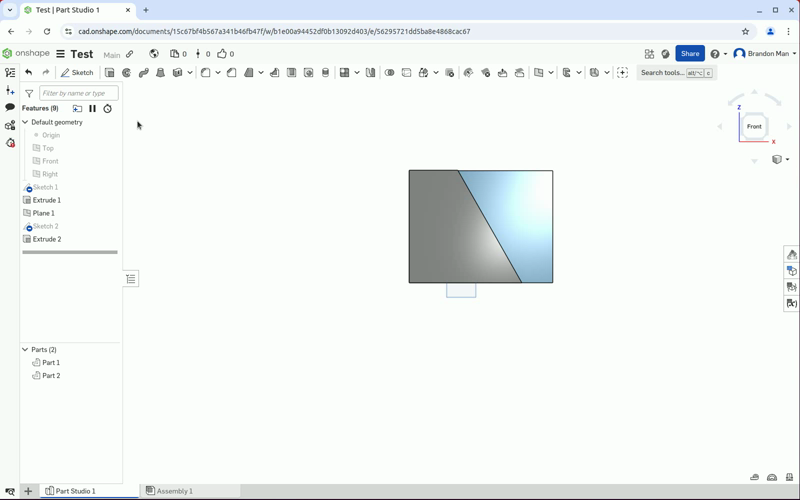
mouse_move(73, 189)
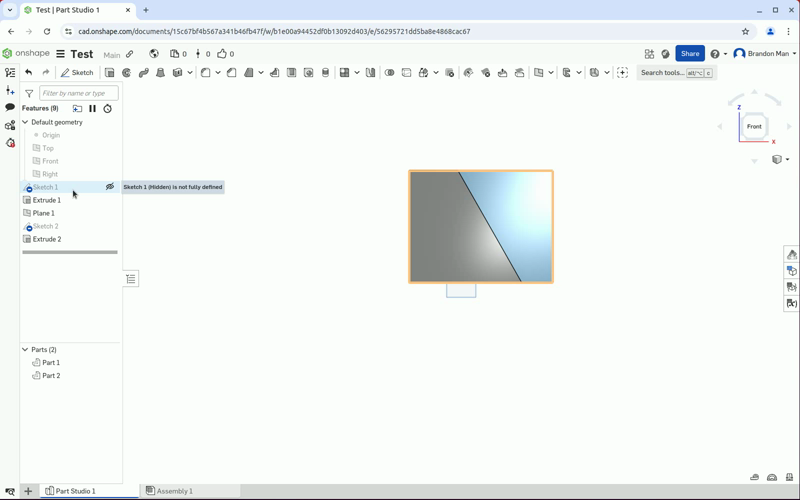
click(73, 189)
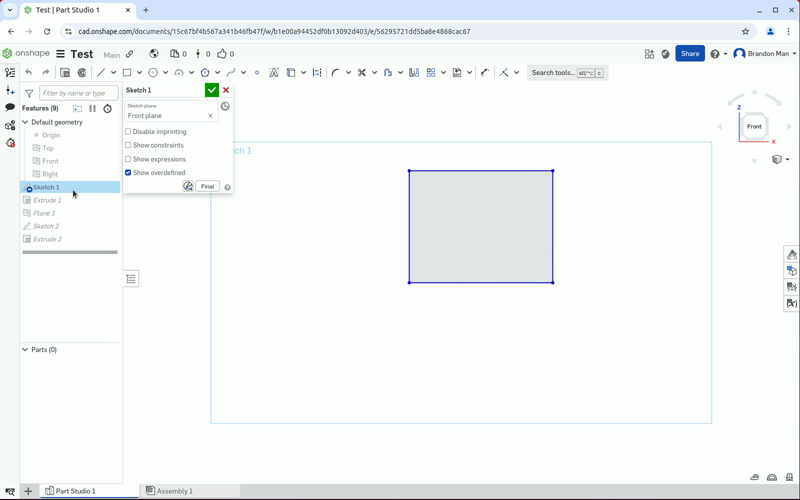
mouse_move(229, 92)
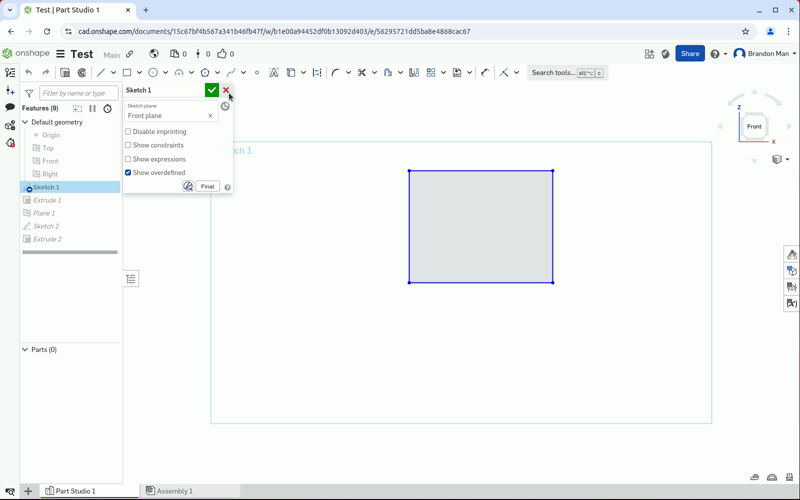
click(229, 92)
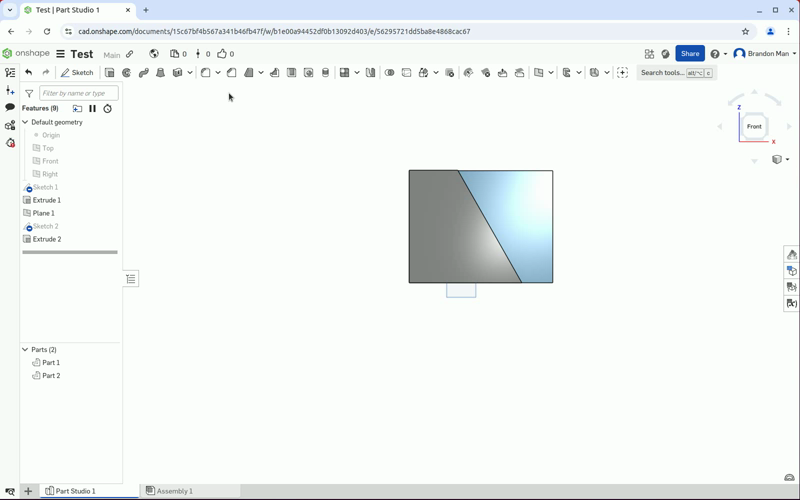
mouse_move(541, 75)
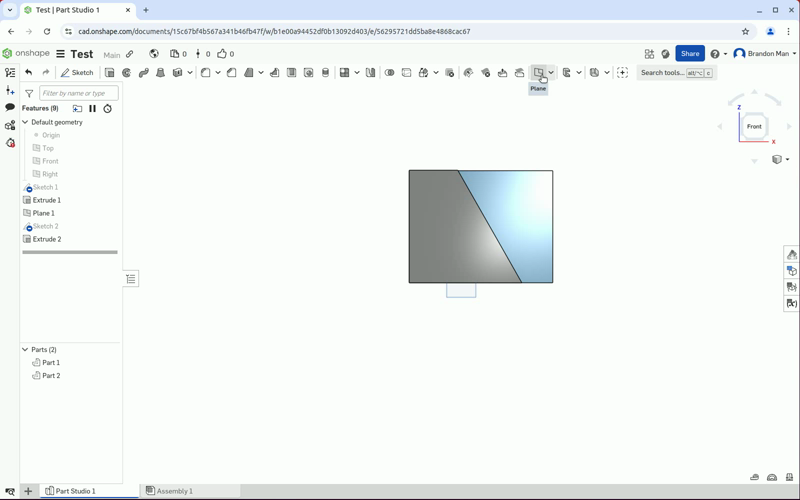
click(541, 75)
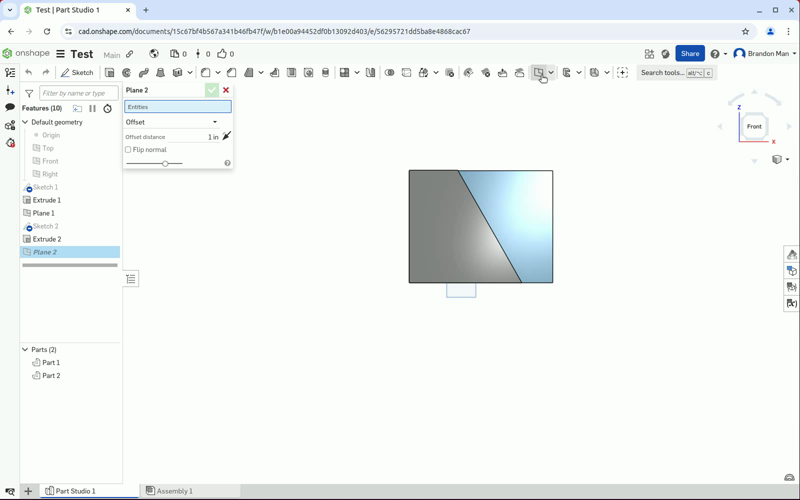
mouse_move(73, 163)
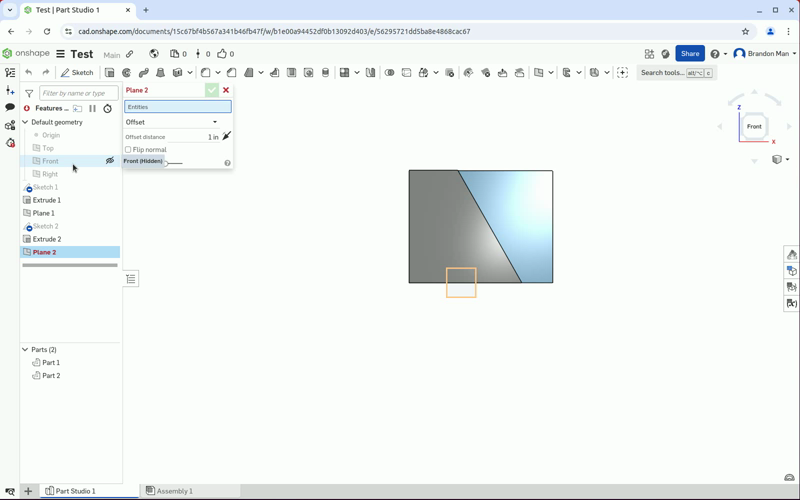
click(73, 163)
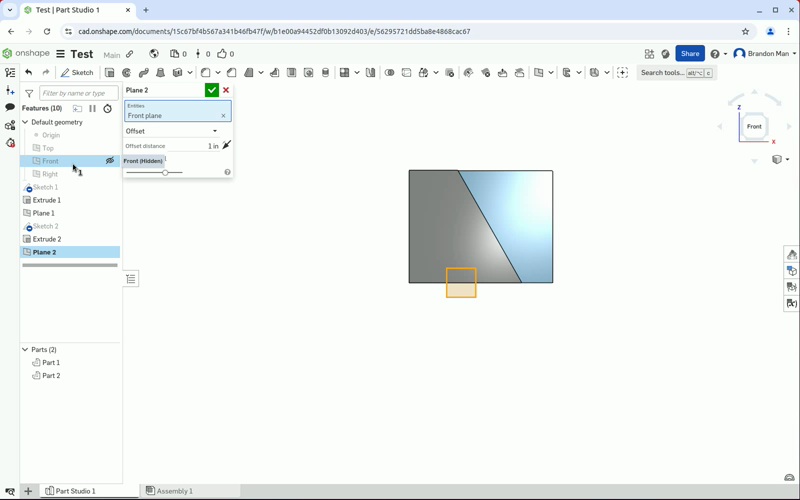
key(tab, 2)
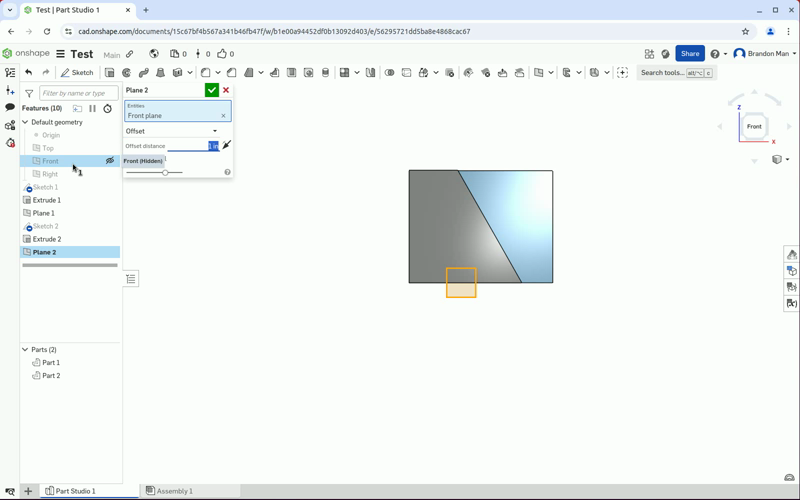
text(23.108)
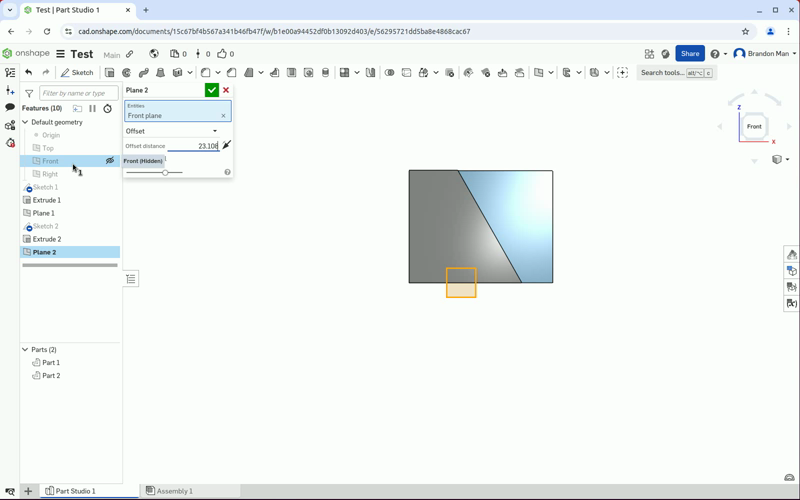
key(enter, 2)
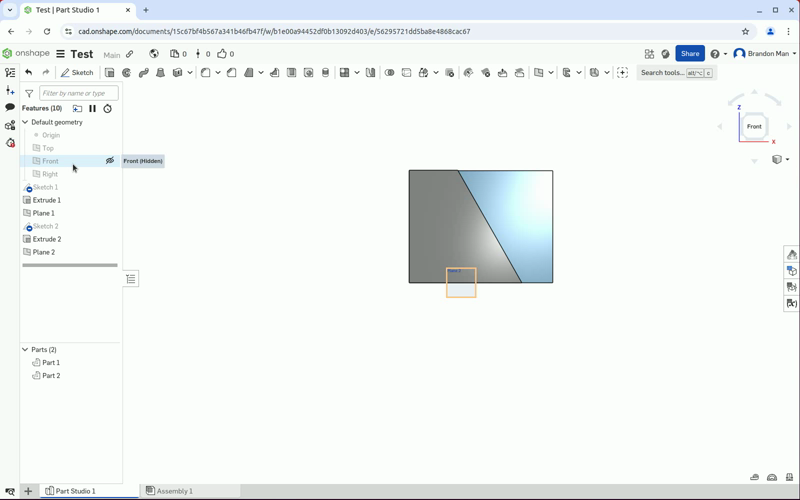
key(shift+s)
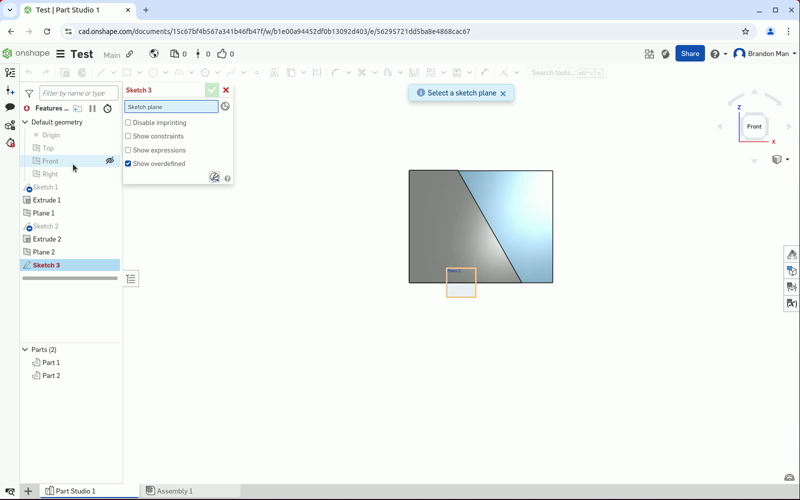
mouse_move(73, 254)
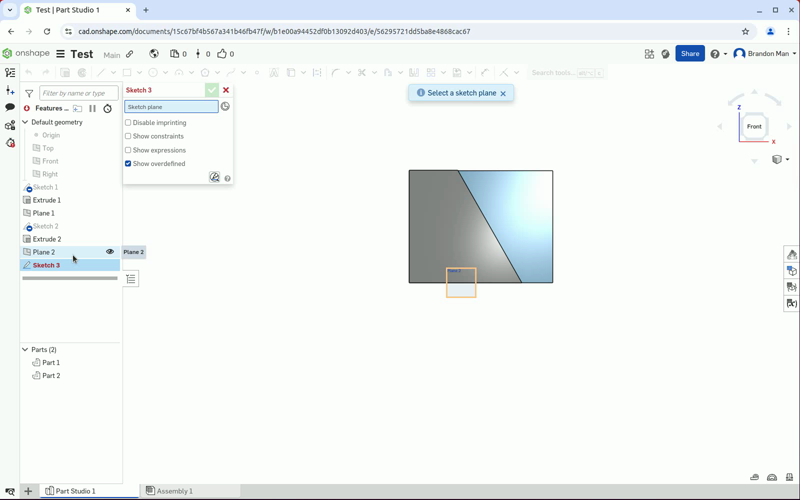
click(73, 254)
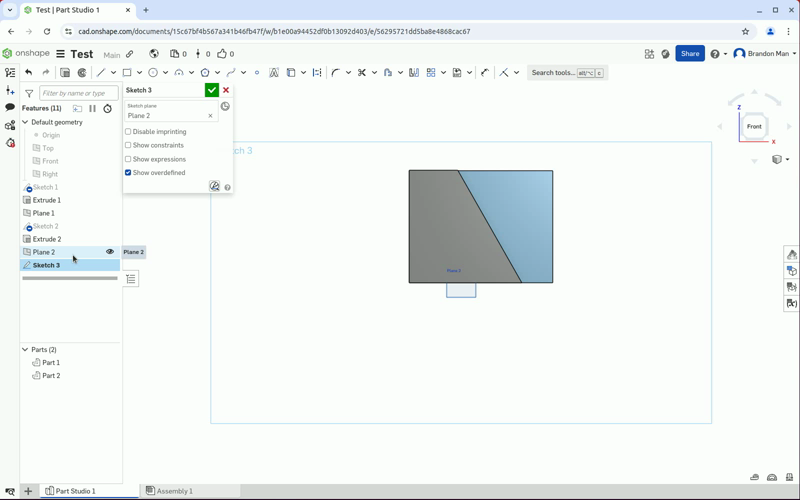
mouse_move(73, 352)
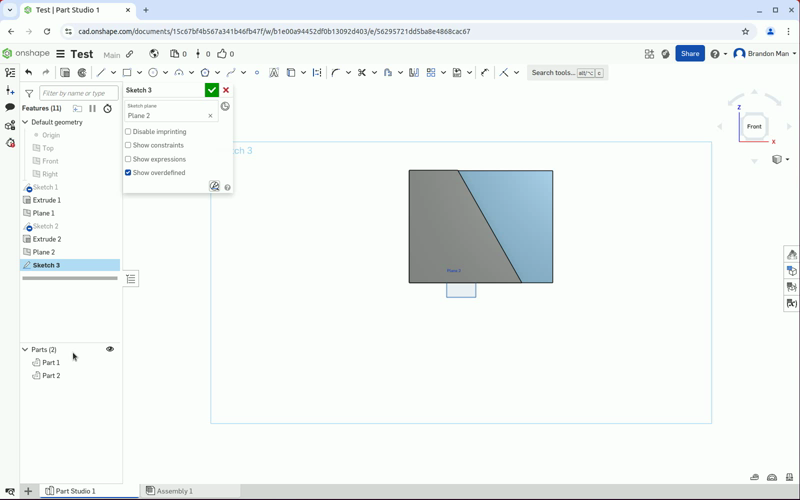
key(y)
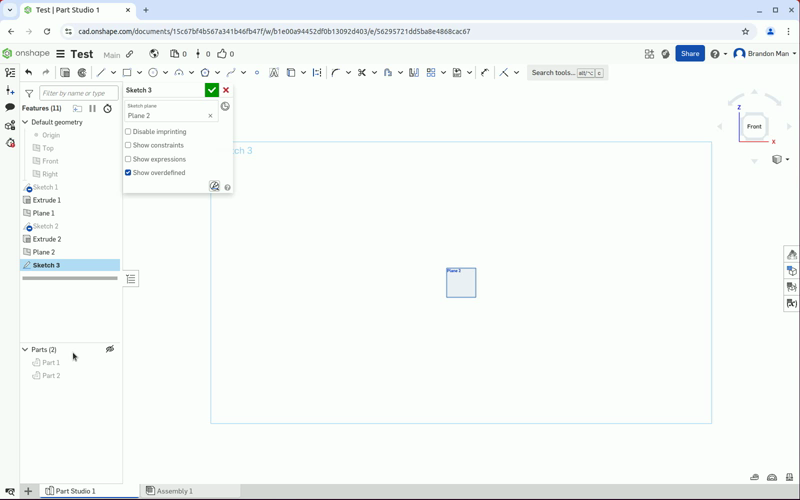
key(a)
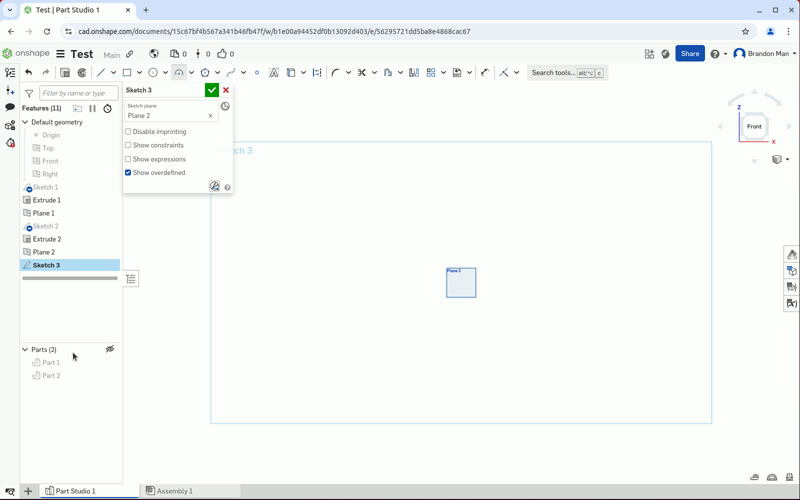
key_down(shift)
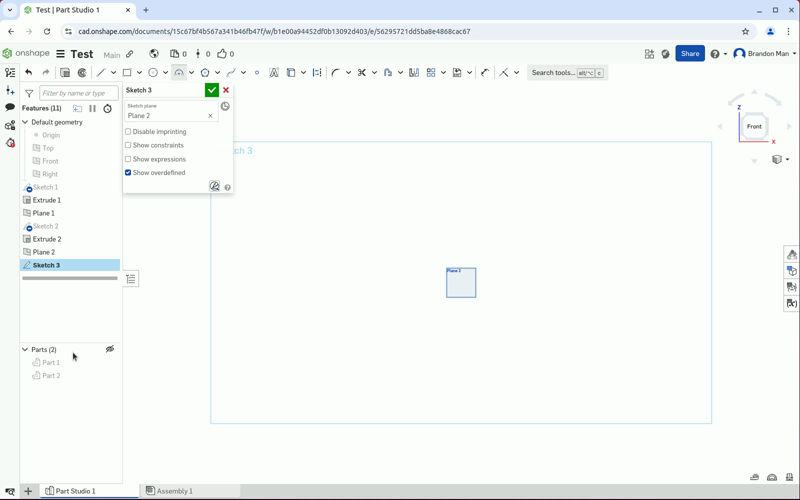
mouse_move(466, 187)
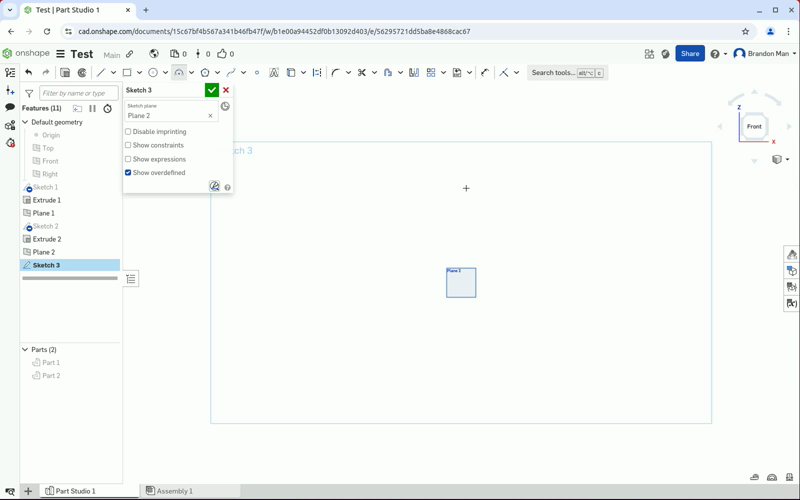
click(466, 187)
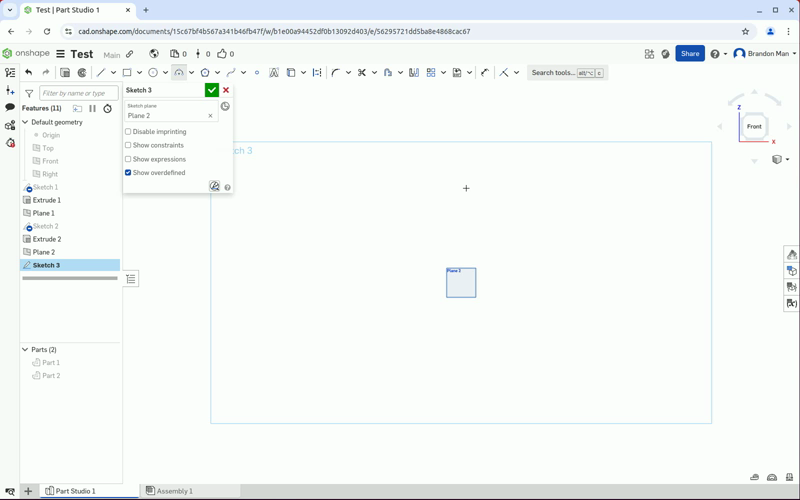
key_up(shift)
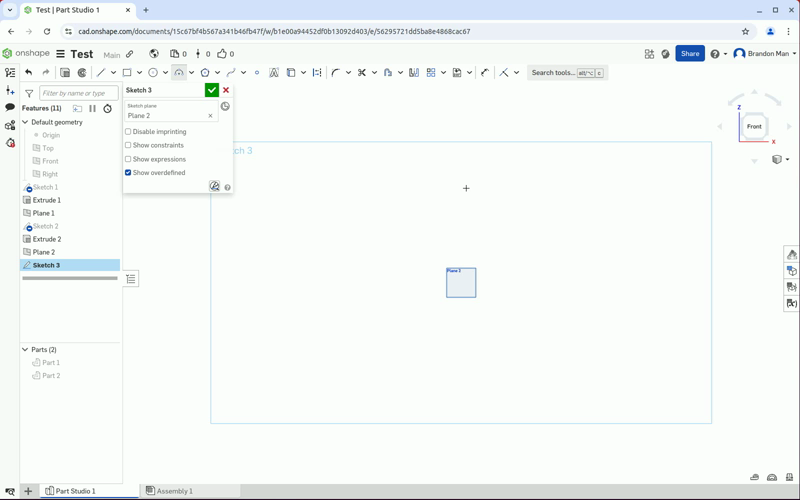
key_down(shift)
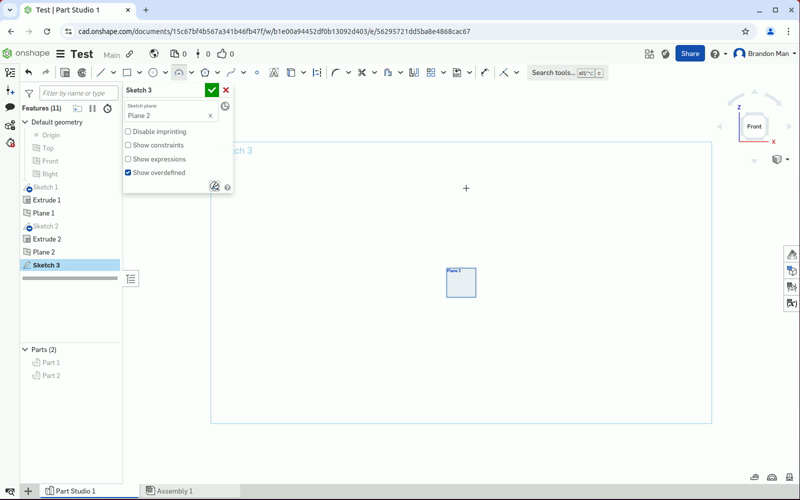
mouse_move(494, 235)
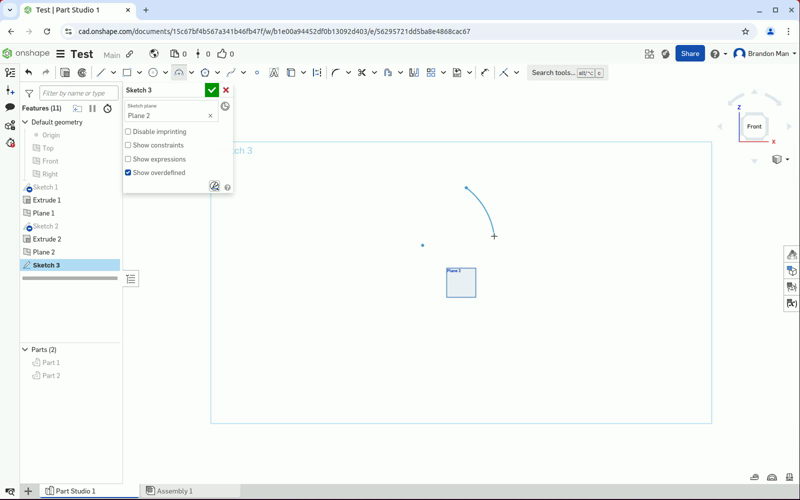
click(494, 235)
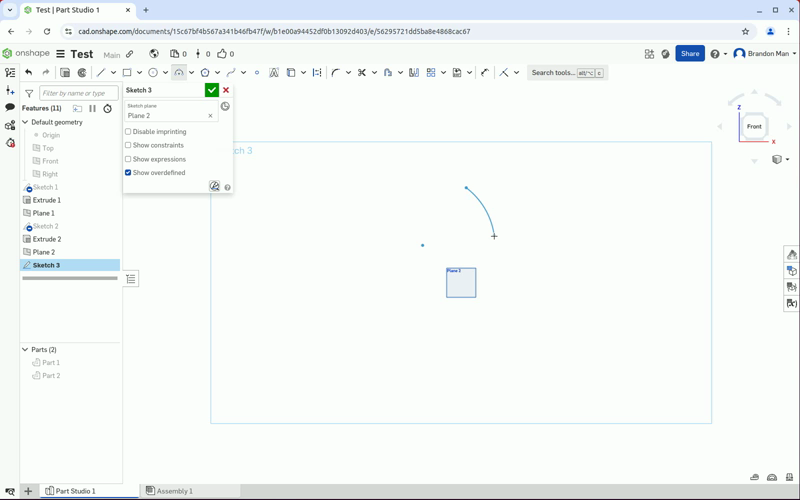
mouse_move(448, 230)
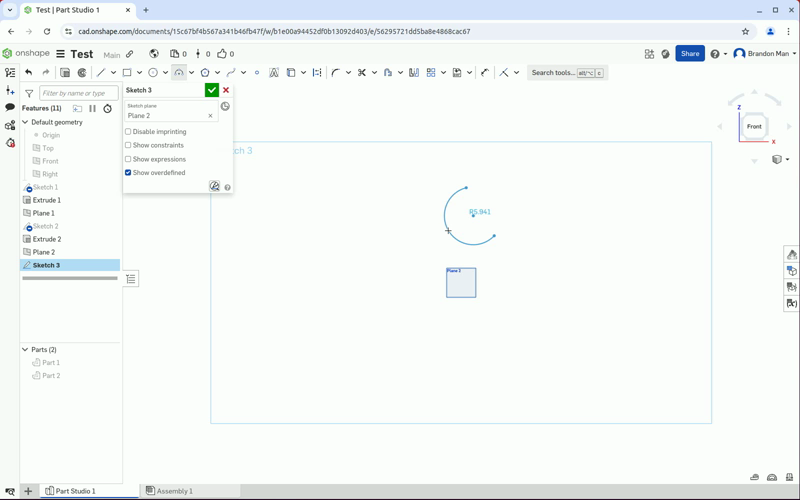
click(448, 230)
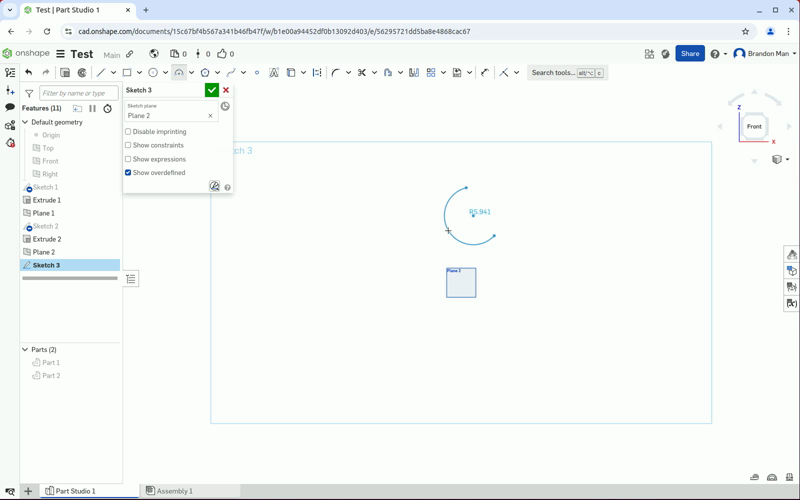
key_up(shift)
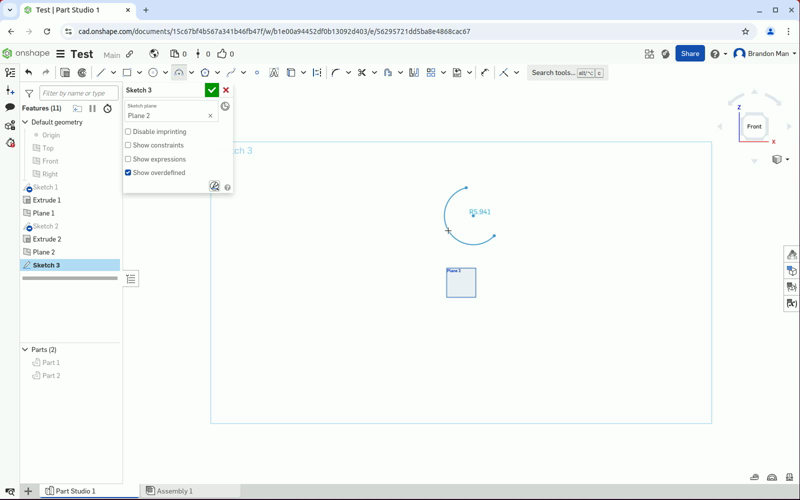
key(esc)
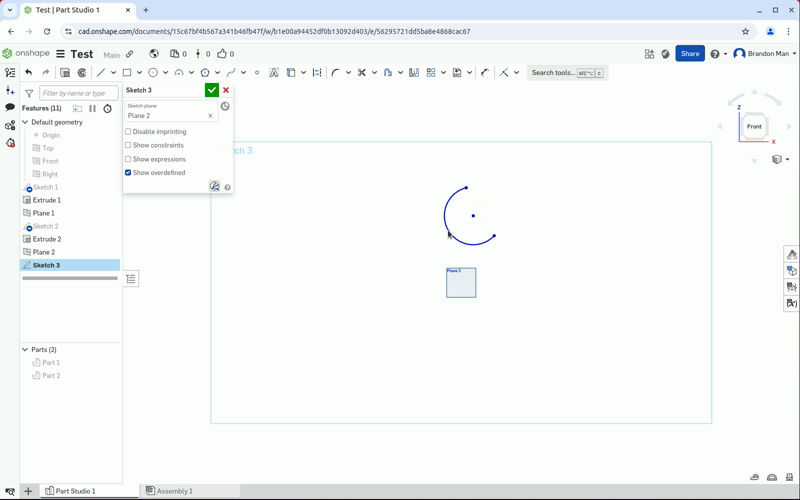
key(l)
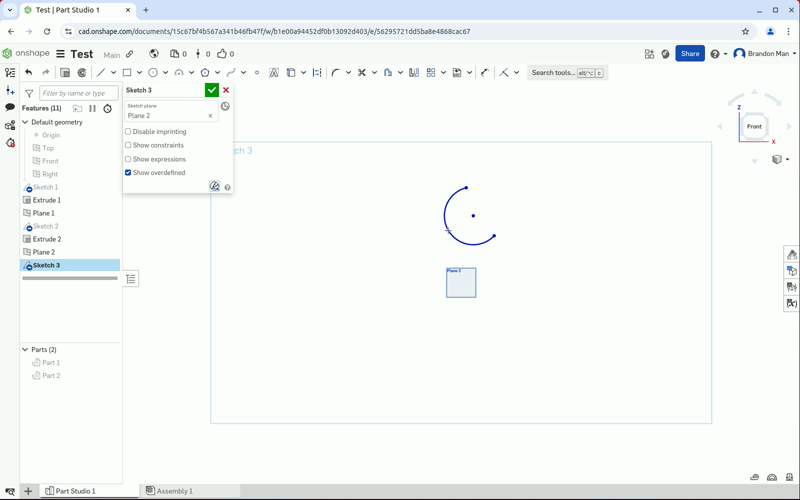
mouse_move(494, 235)
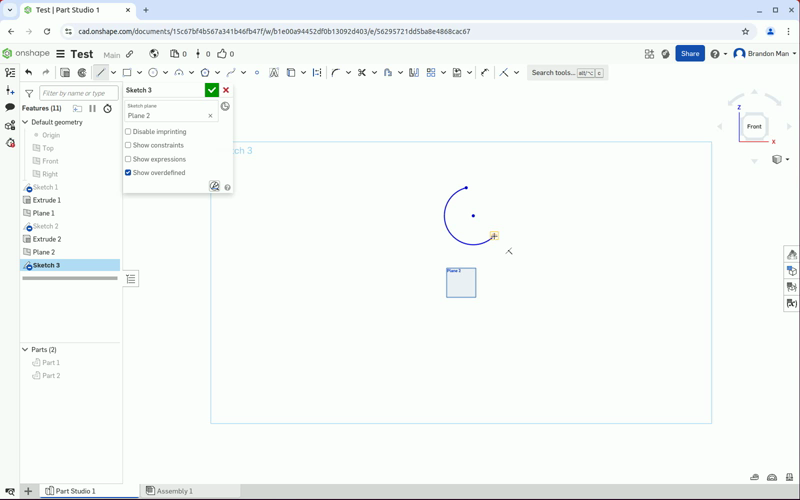
click(494, 235)
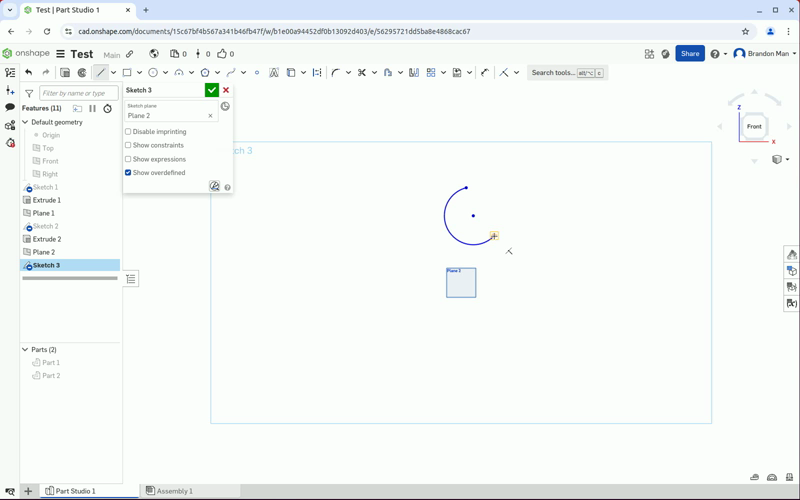
mouse_move(524, 235)
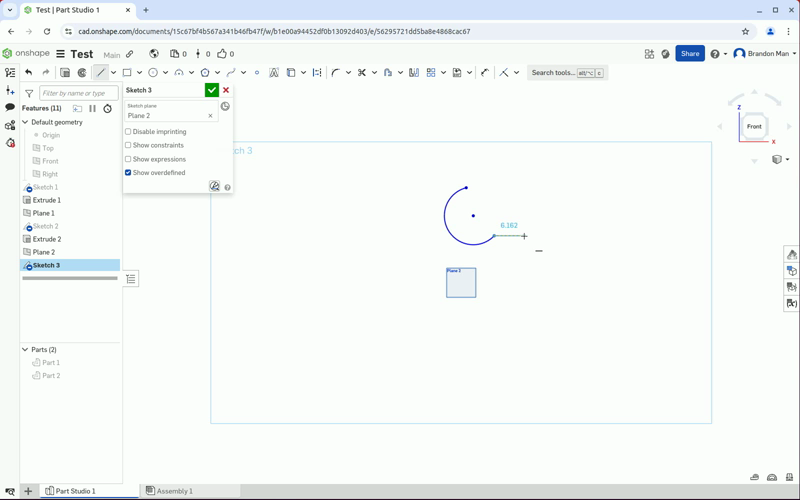
key_down(shift)
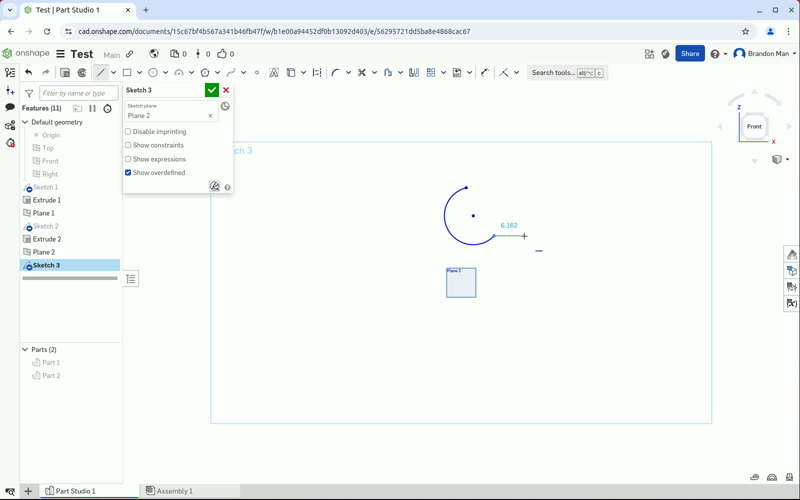
mouse_move(466, 187)
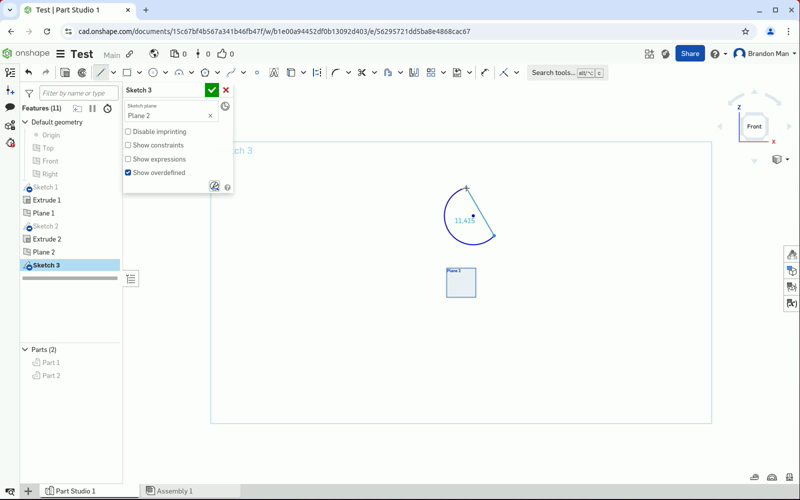
key_up(shift)
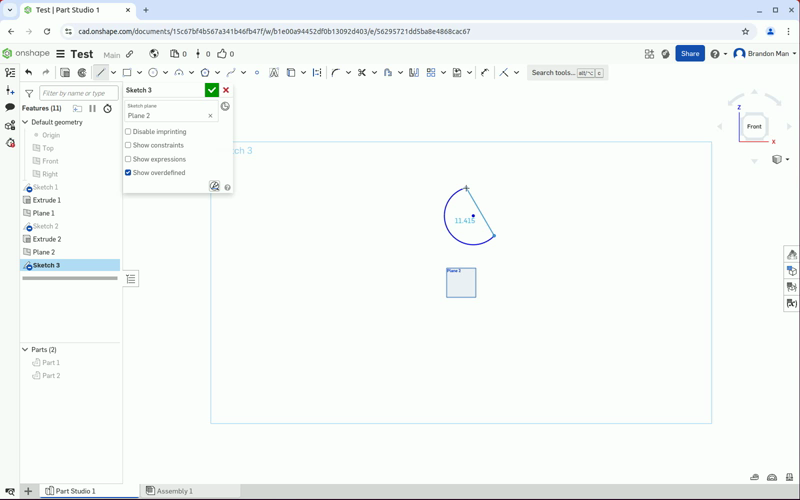
click(466, 187)
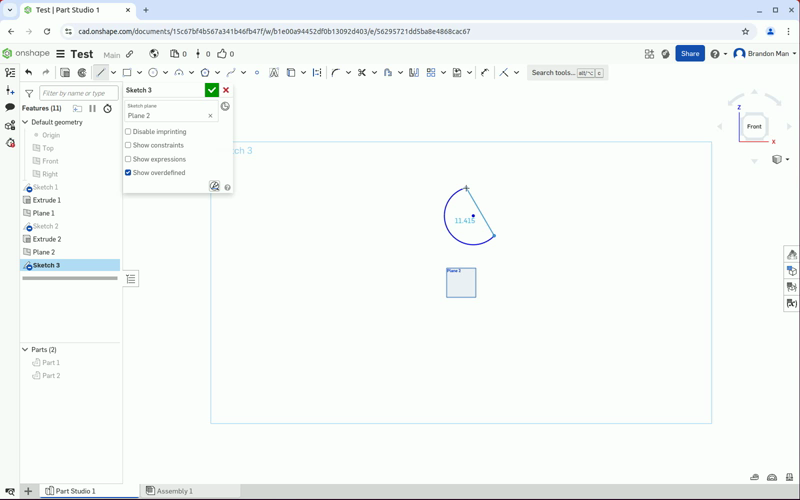
key(esc)
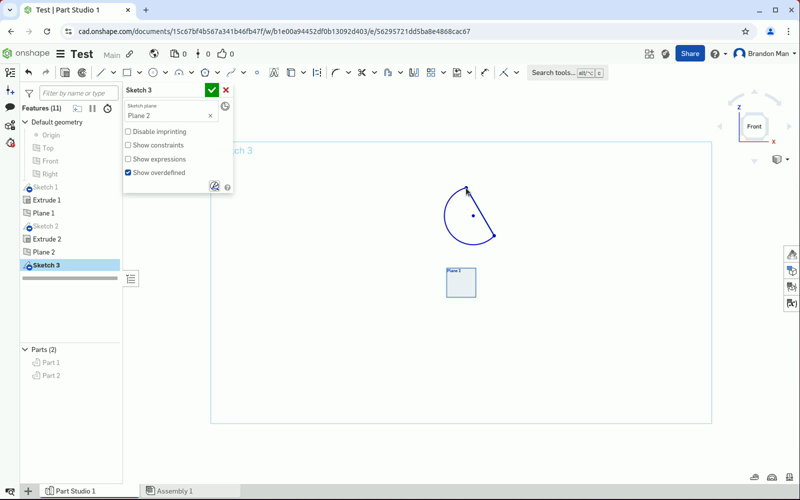
mouse_move(461, 239)
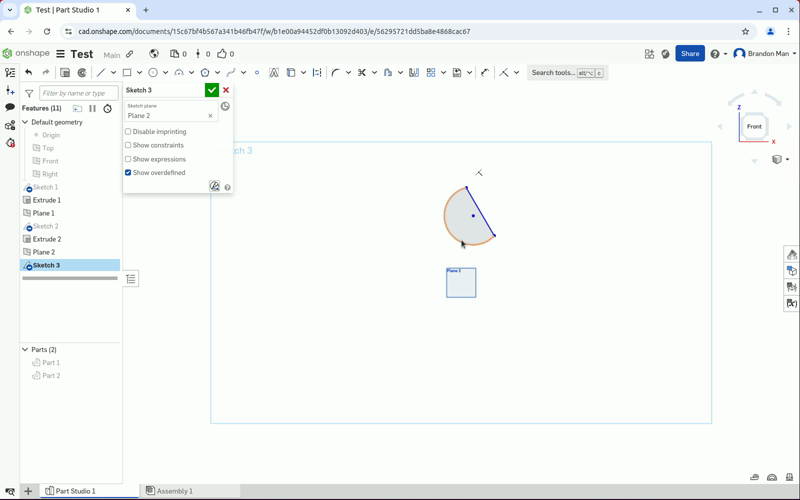
scroll(6)
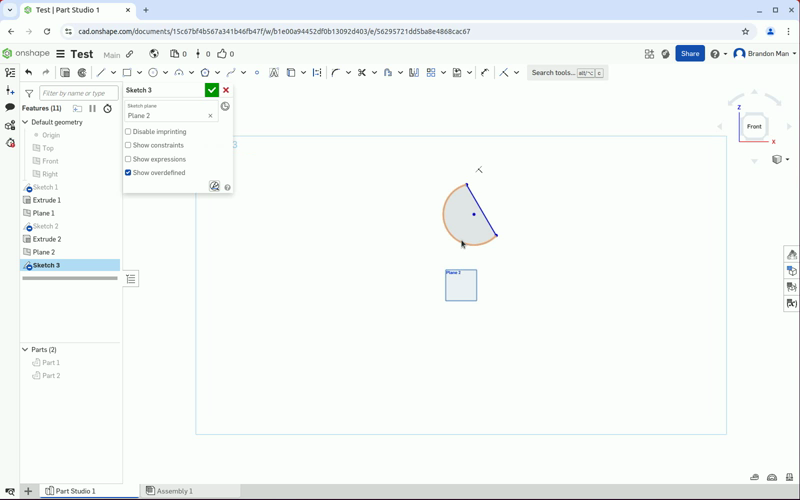
scroll(6)
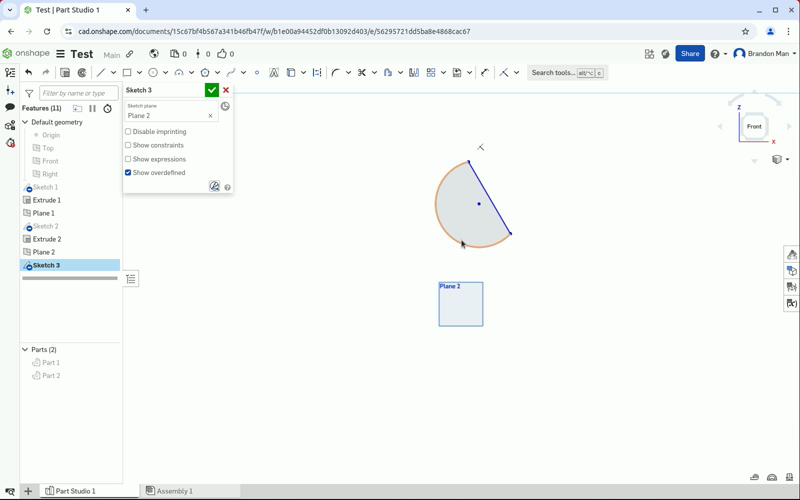
scroll(6)
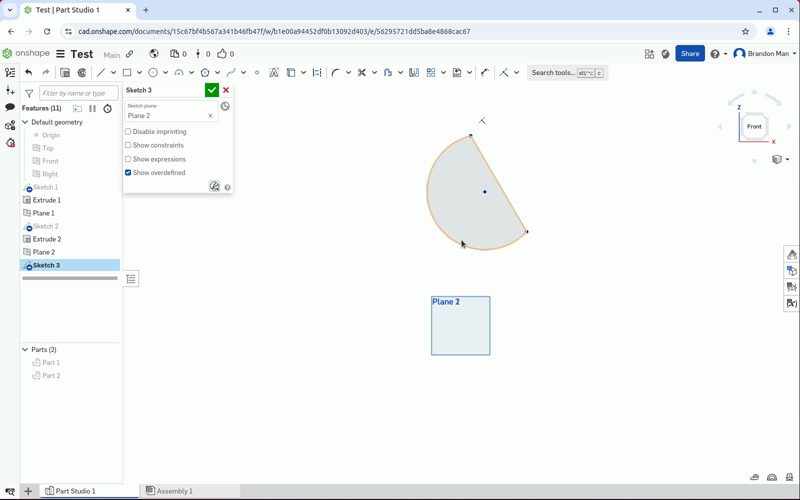
scroll(6)
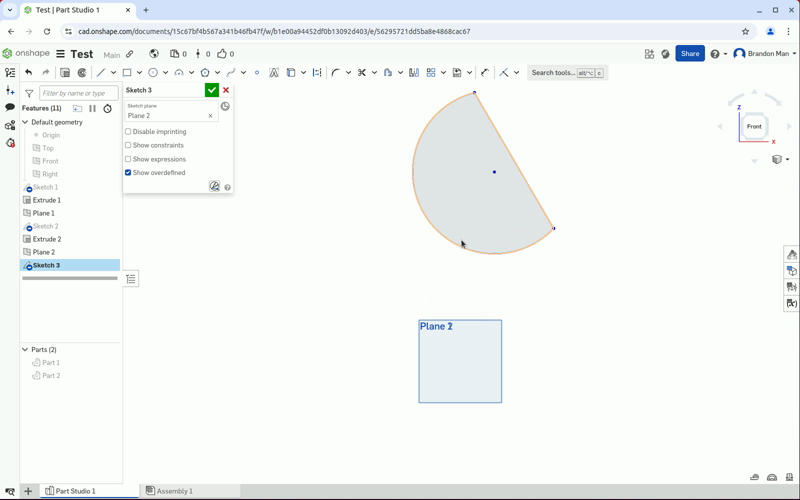
scroll(6)
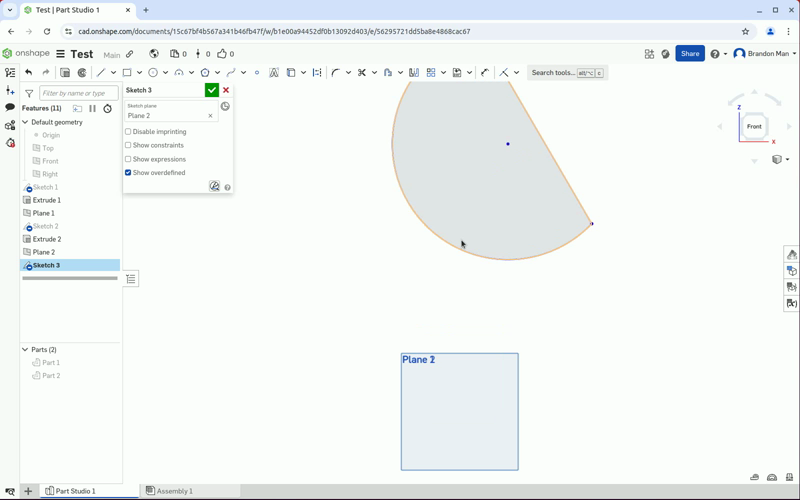
scroll(6)
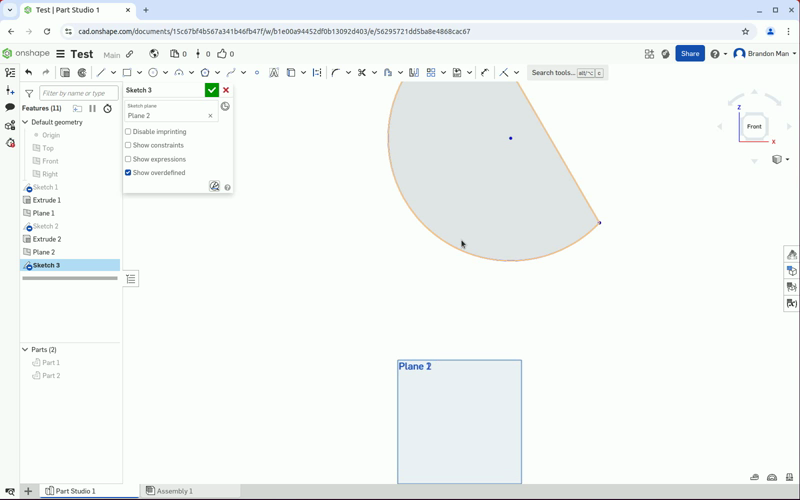
scroll(6)
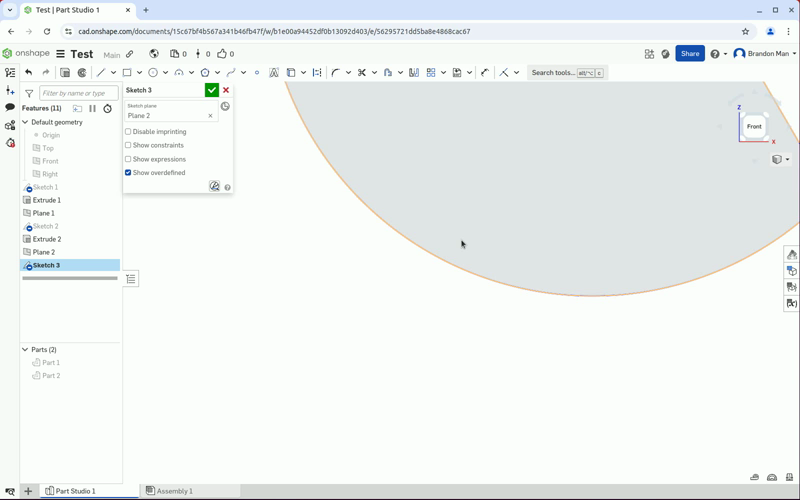
click(461, 239)
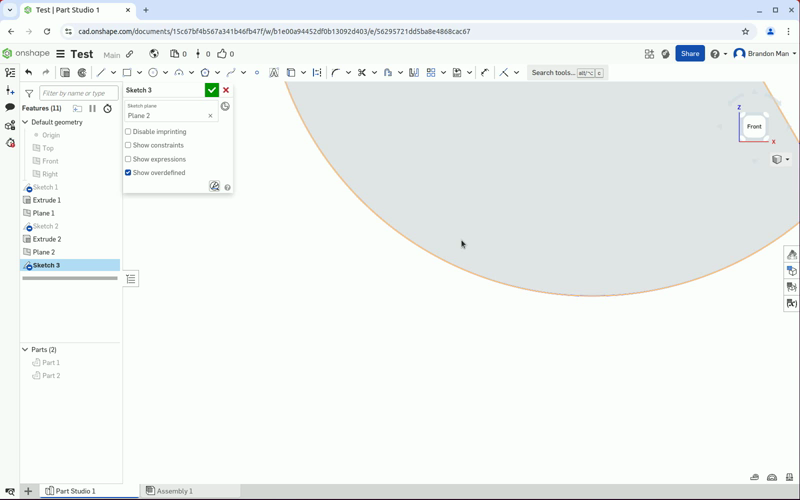
scroll(-6)
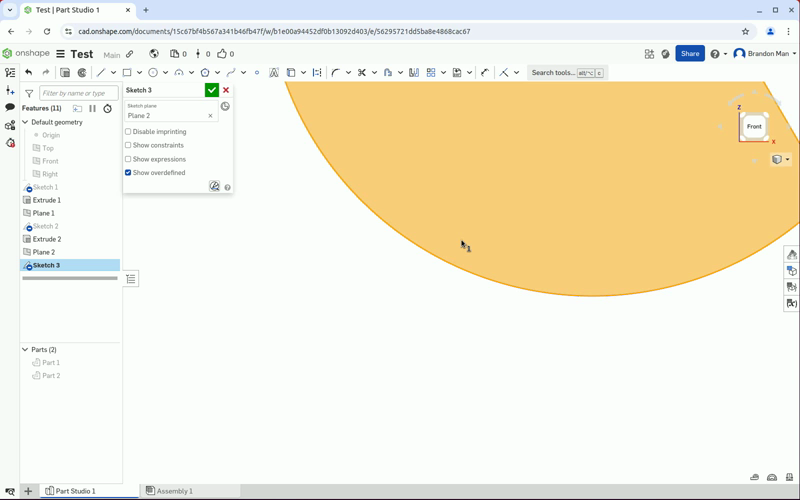
scroll(-6)
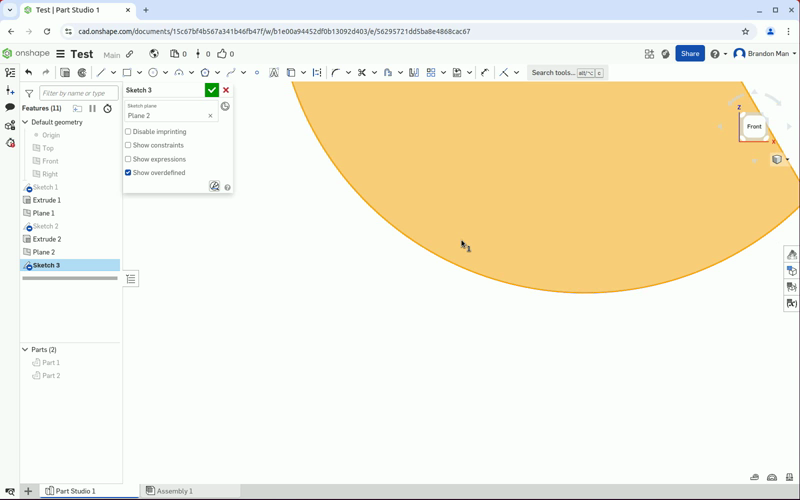
scroll(-6)
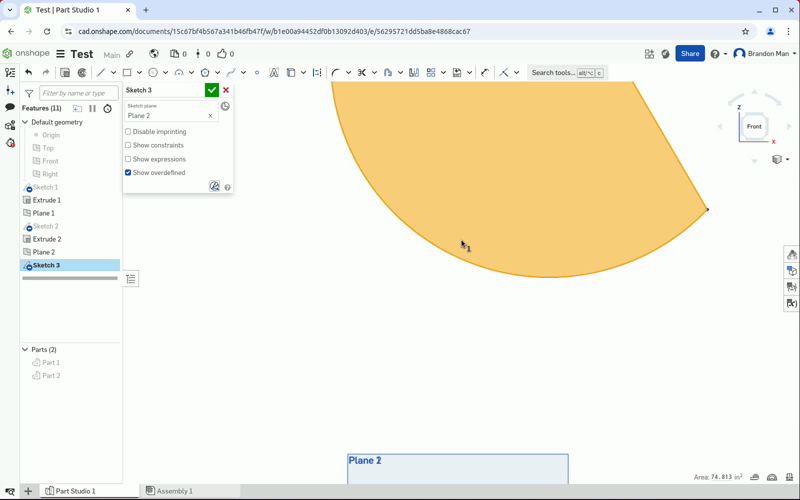
scroll(-6)
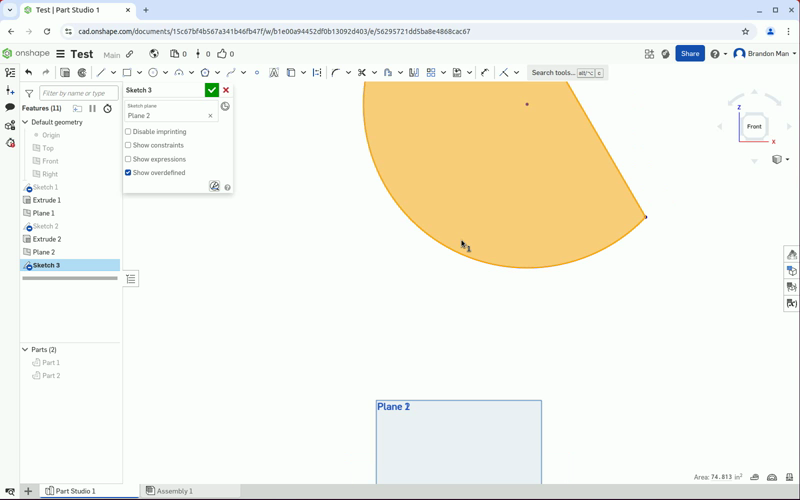
scroll(-6)
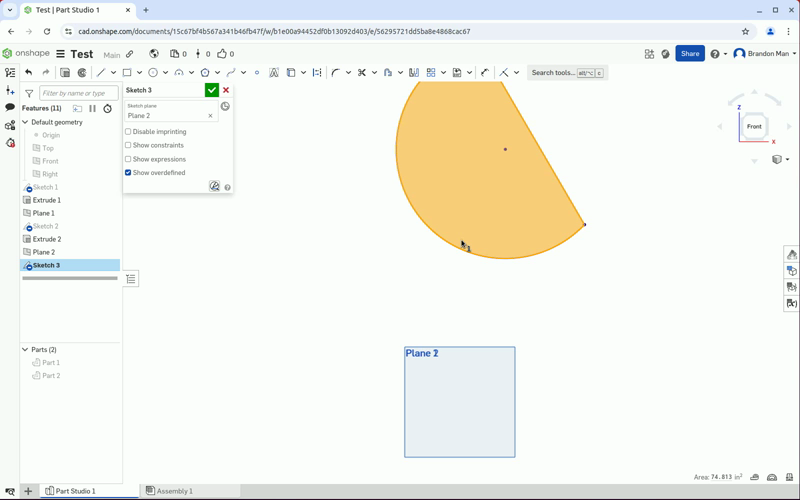
scroll(-6)
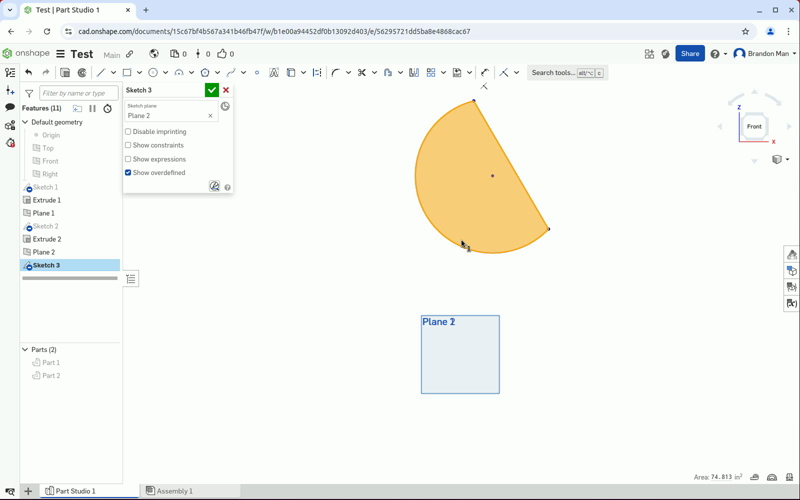
scroll(-6)
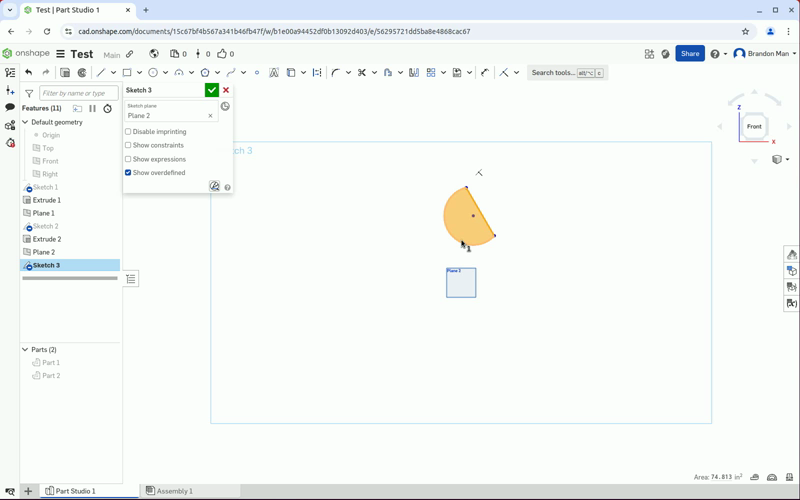
mouse_move(73, 352)
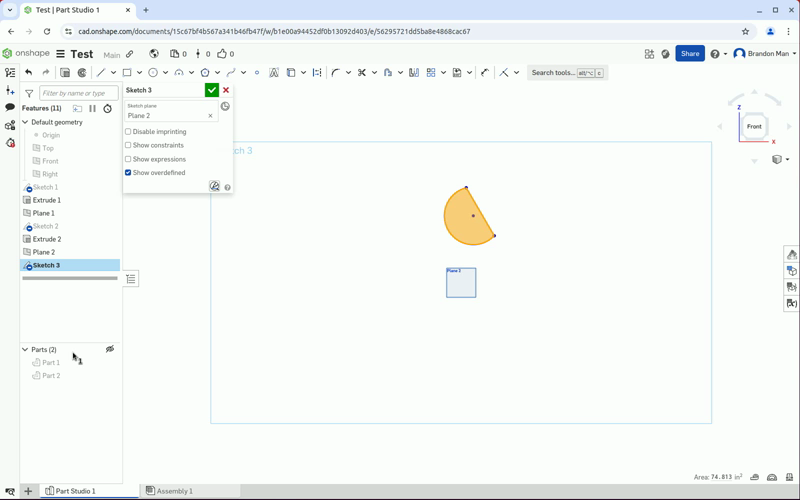
key(shift+y)
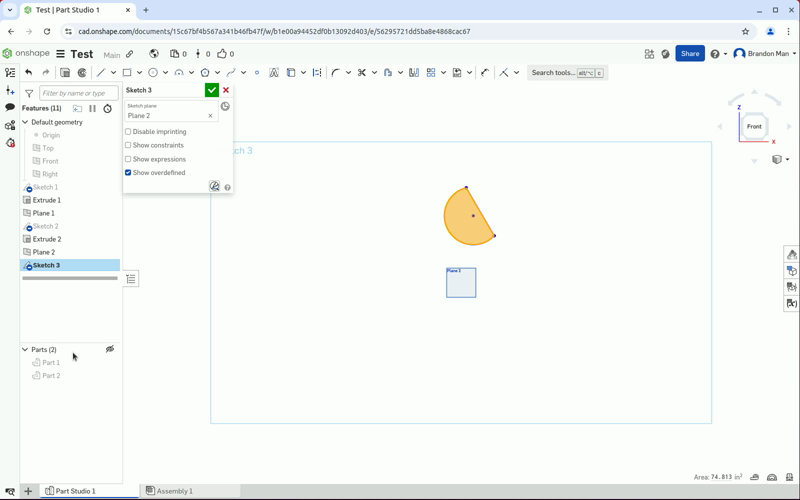
key(shift+e)
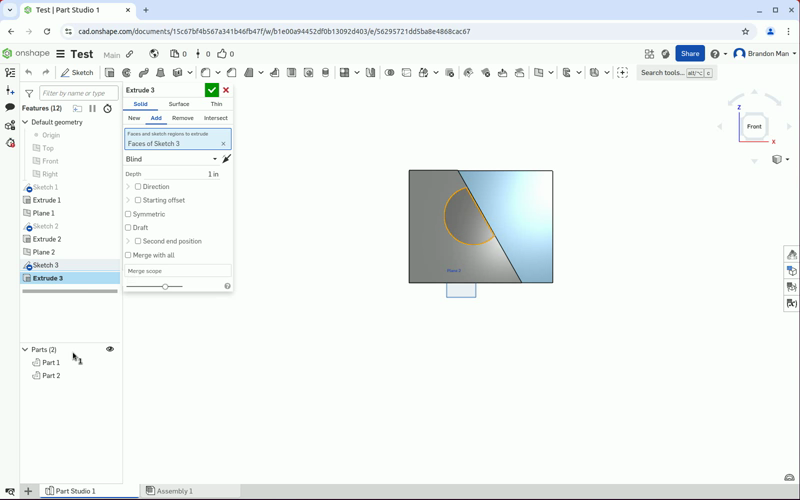
mouse_move(143, 106)
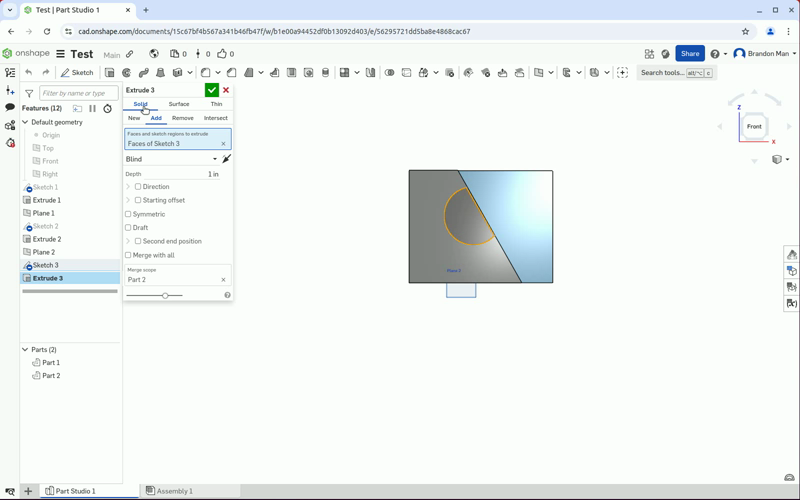
click(143, 106)
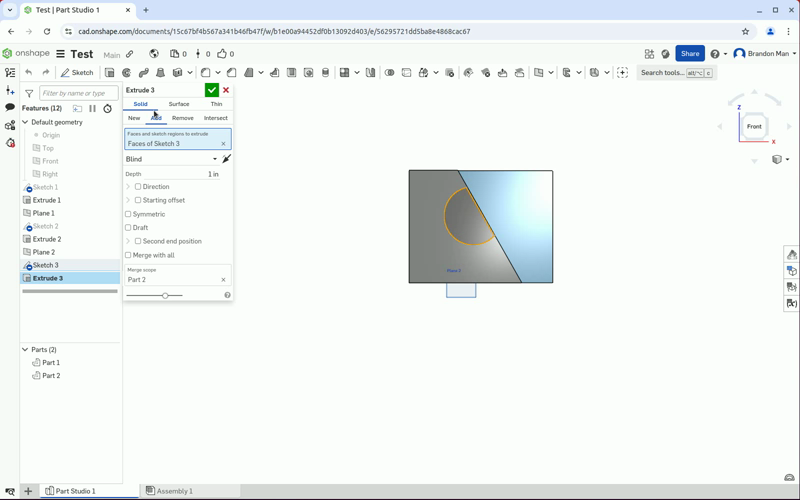
mouse_move(186, 120)
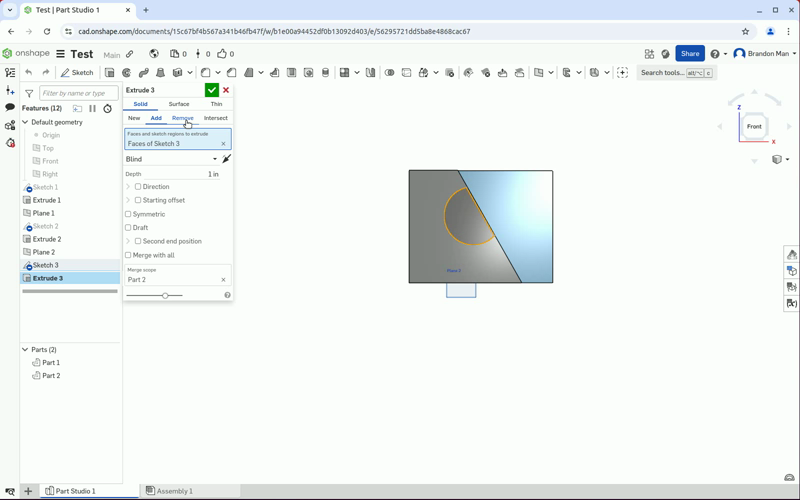
click(186, 120)
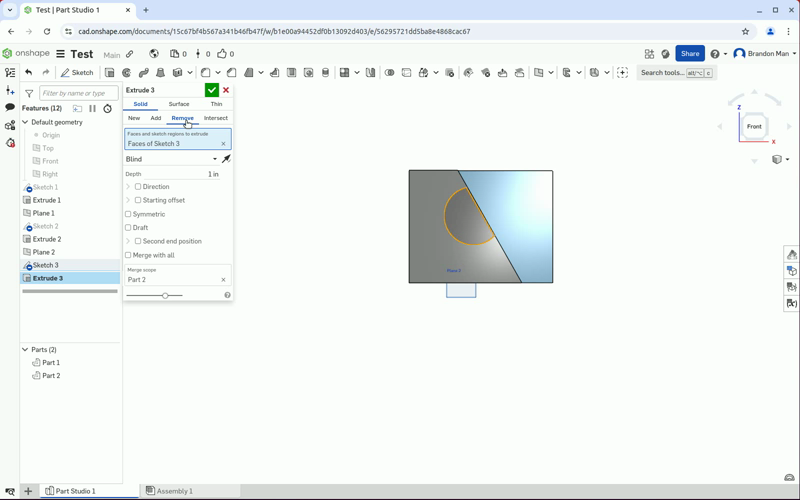
key(tab, 4)
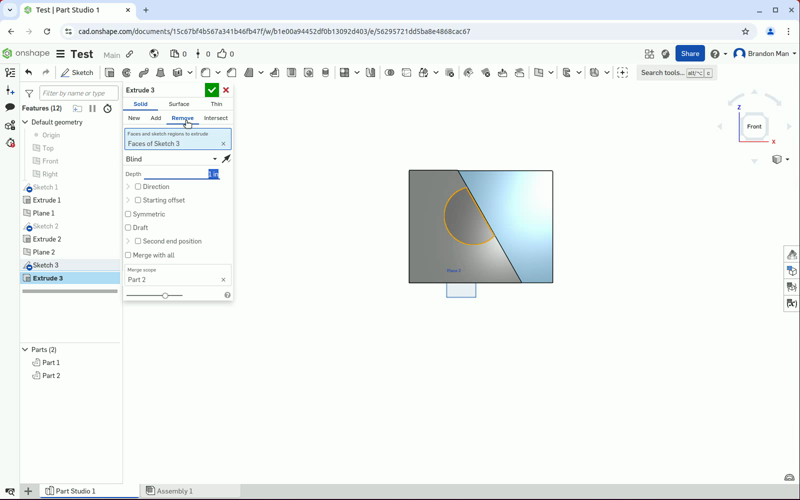
text(26.478)
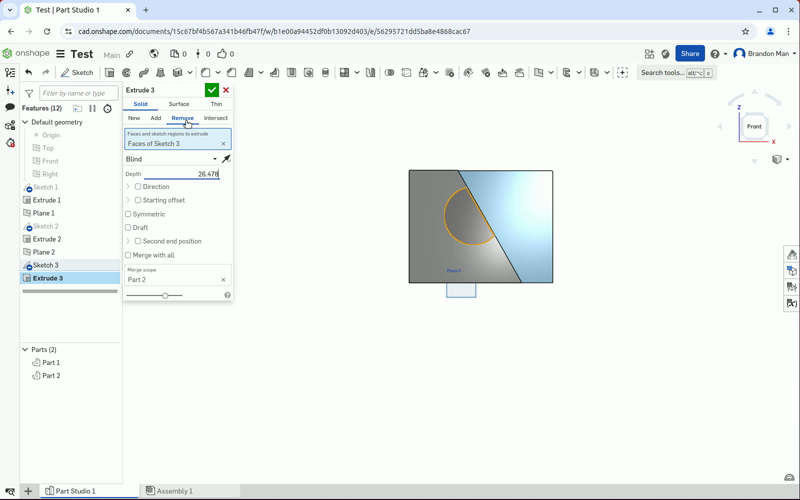
key(tab, 6)
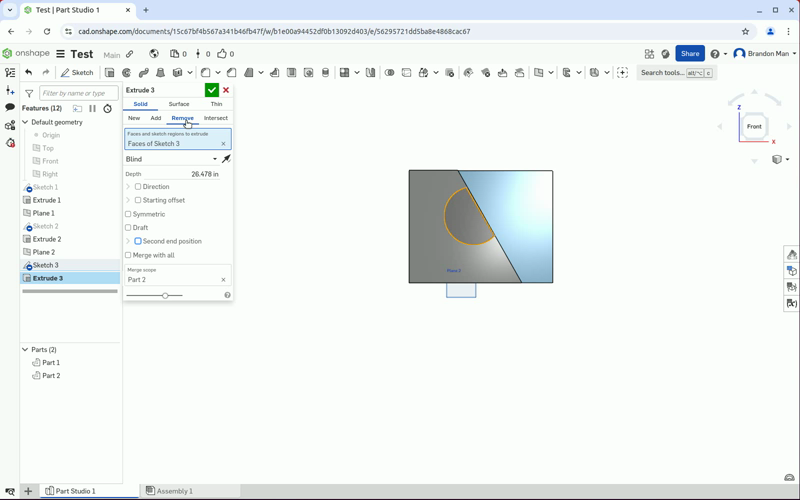
key(space)
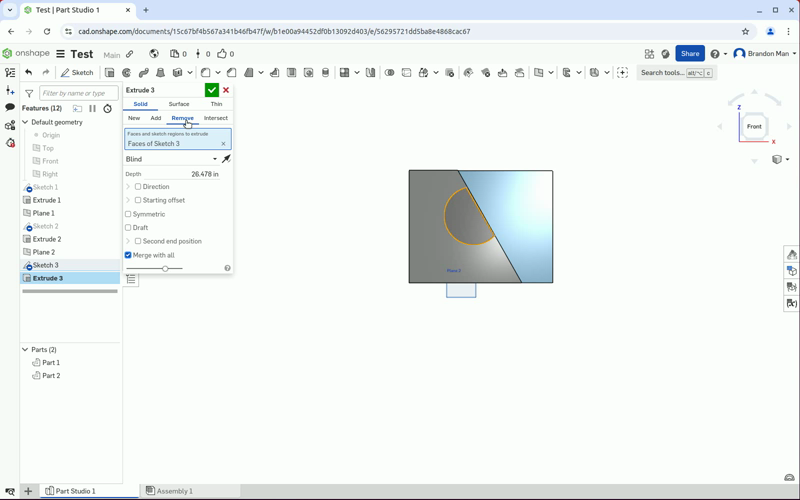
key(enter)
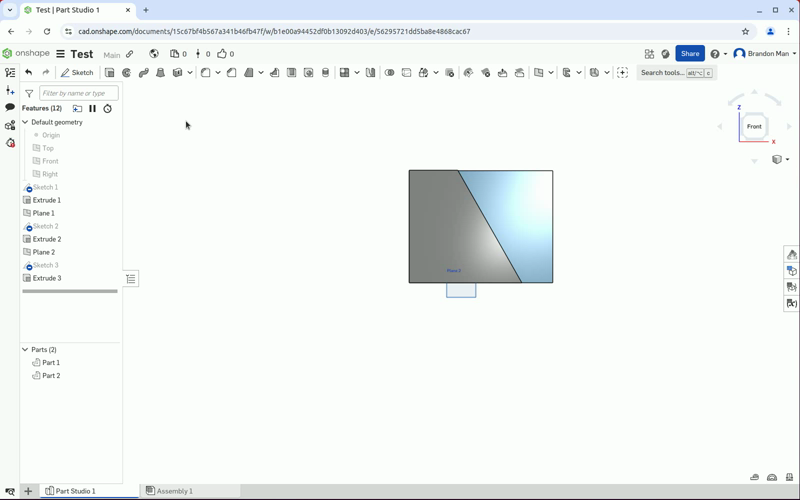
key(shift+h)
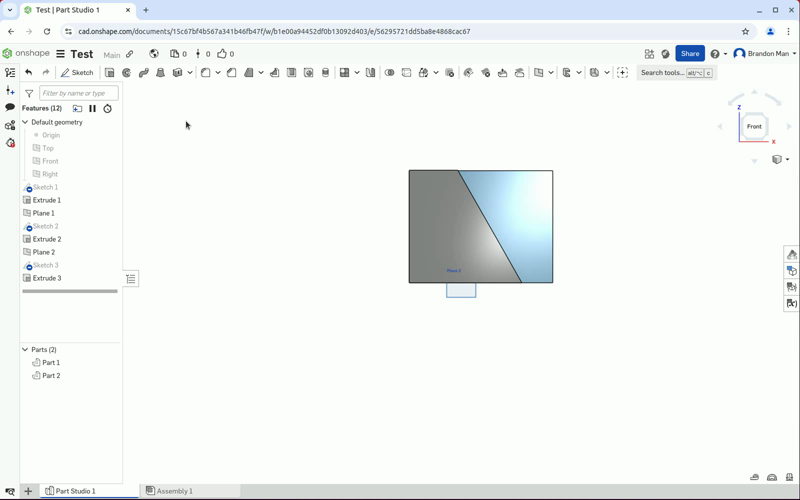
key(shift+h)
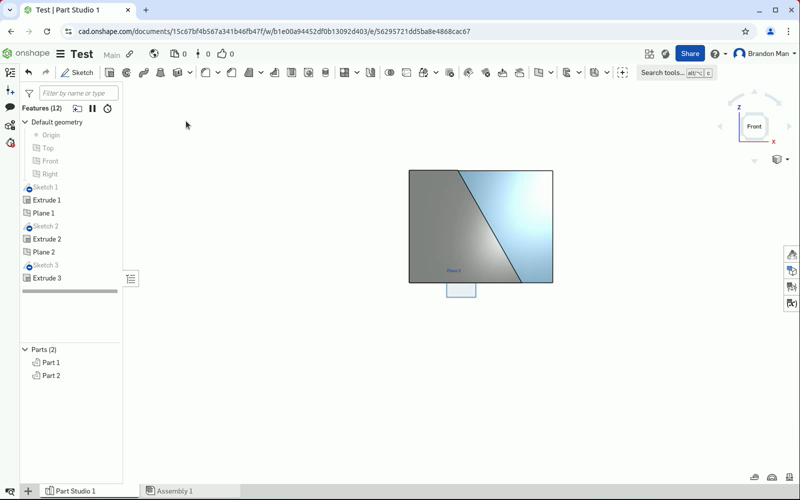
mouse_move(73, 189)
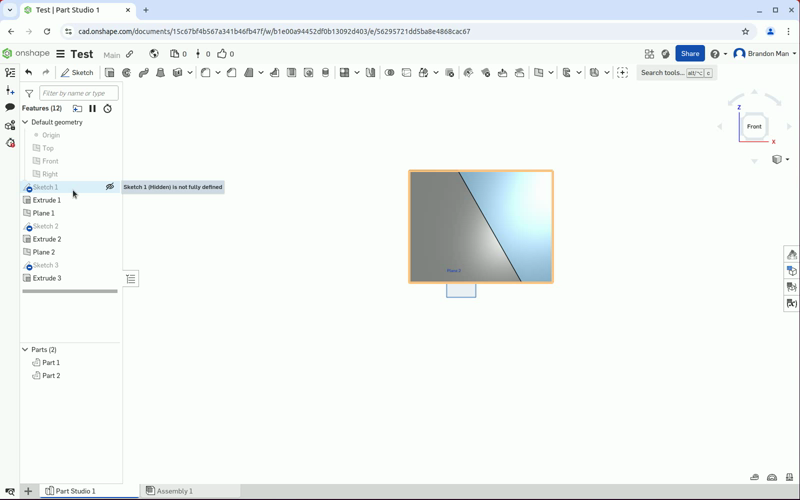
click(73, 189)
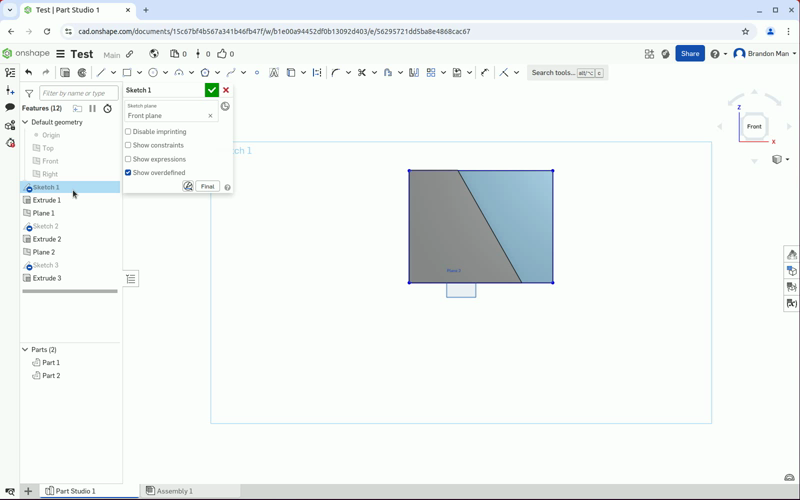
mouse_move(229, 92)
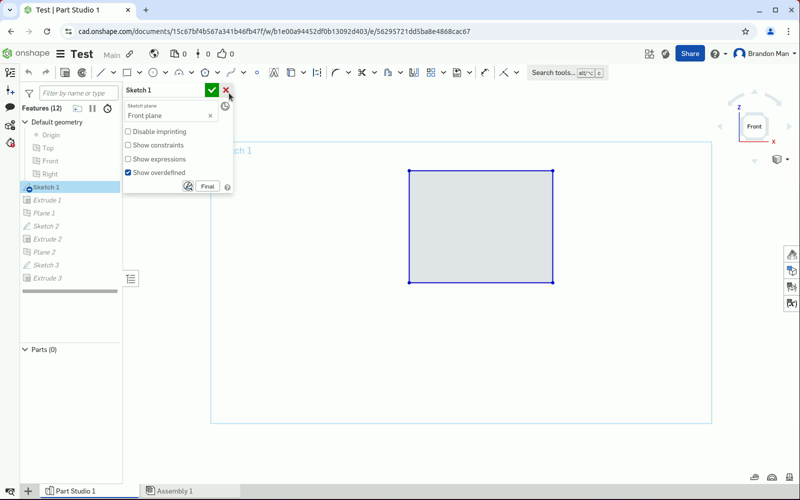
click(229, 92)
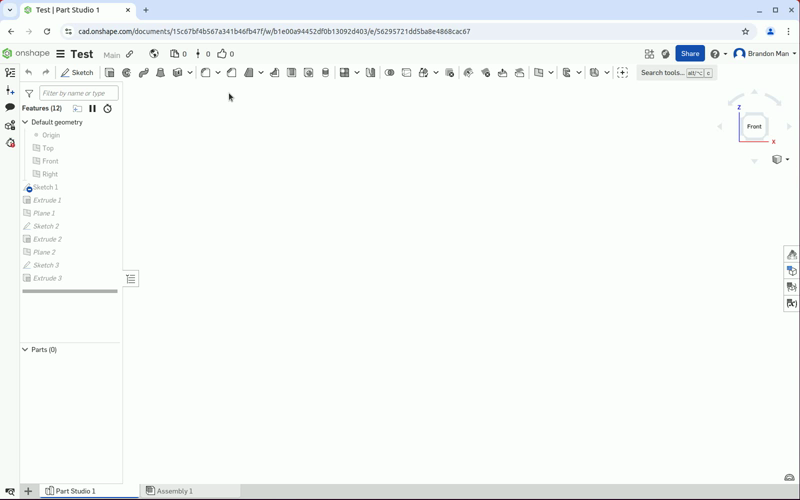
key(shift+s)
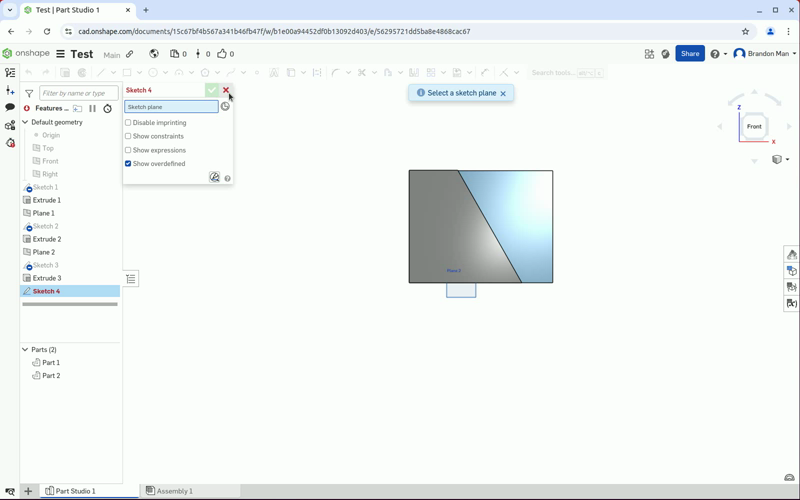
mouse_move(73, 254)
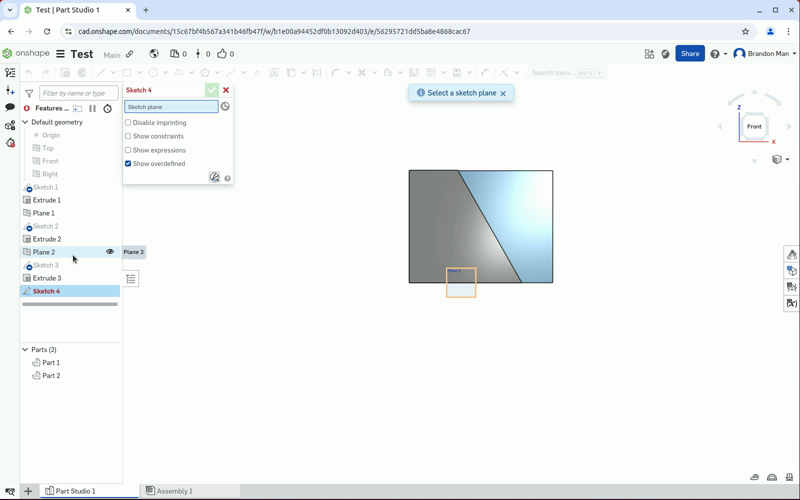
click(73, 254)
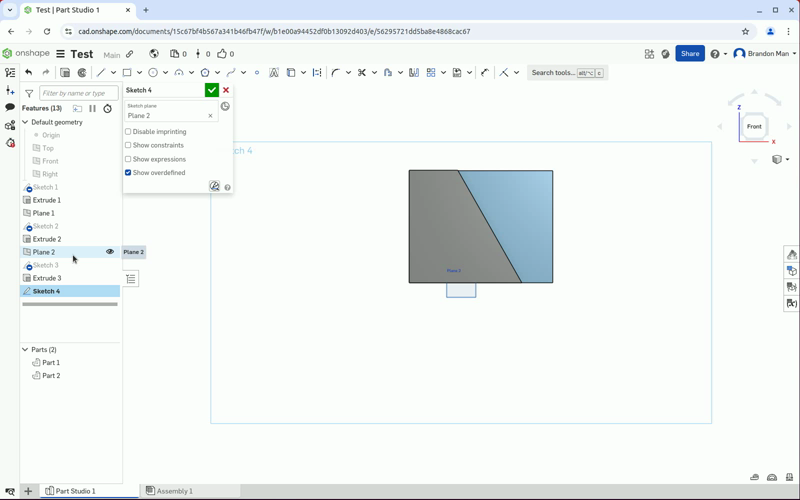
mouse_move(73, 352)
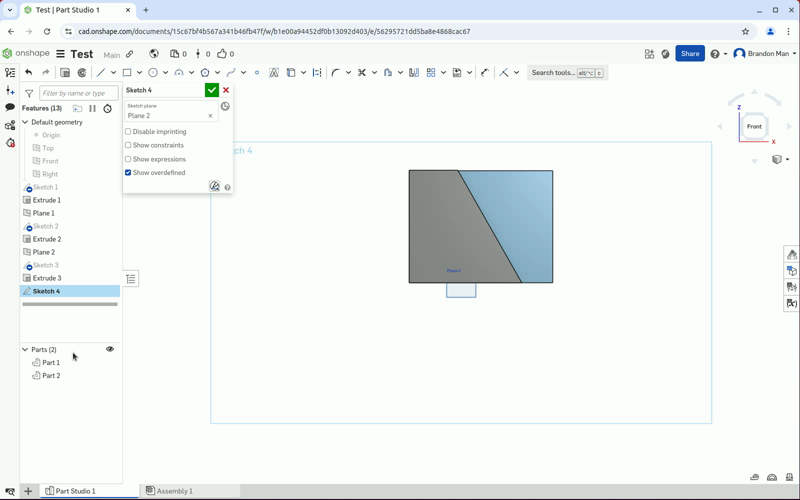
key(y)
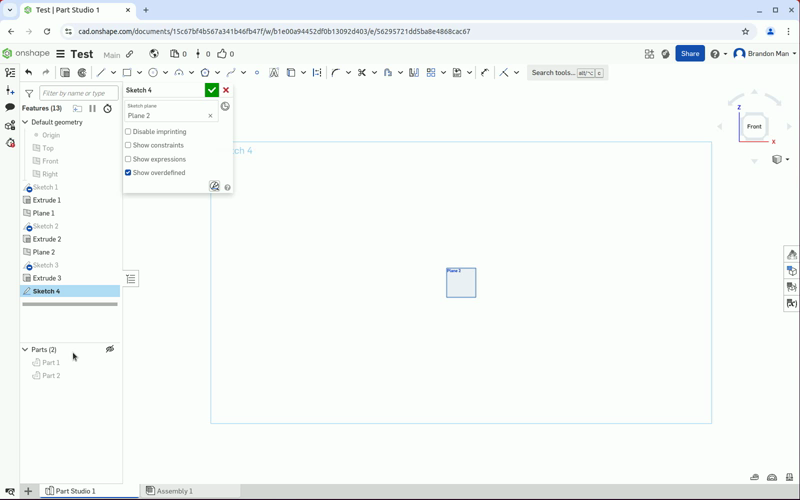
key(l)
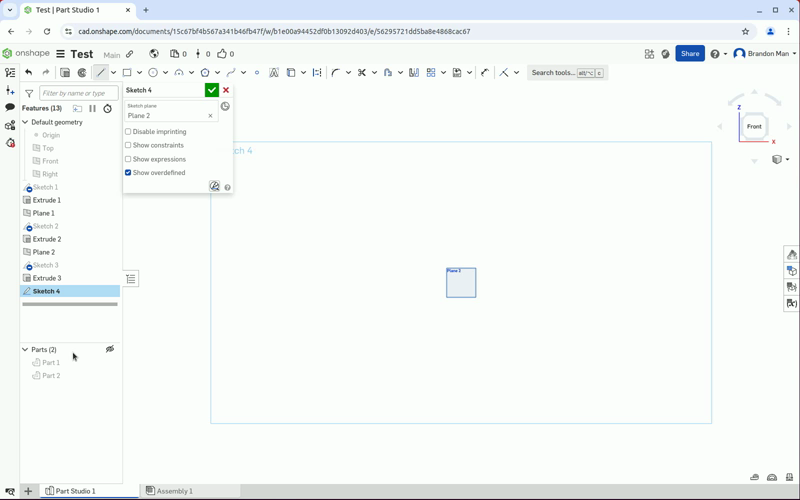
key_down(shift)
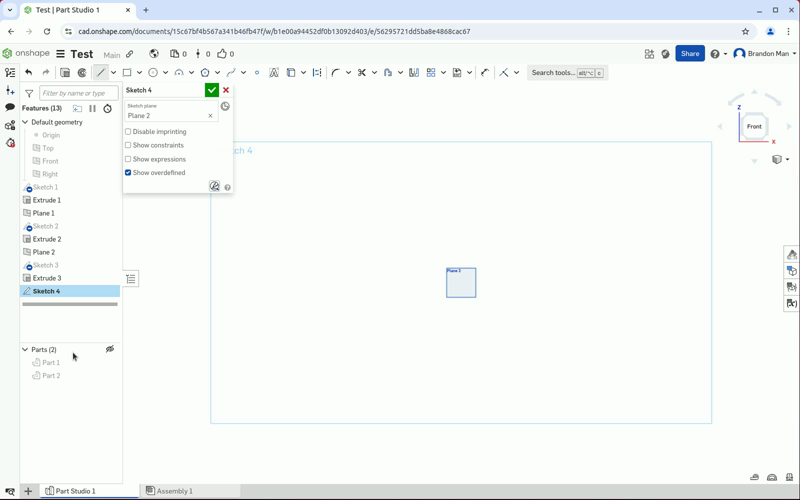
mouse_move(466, 187)
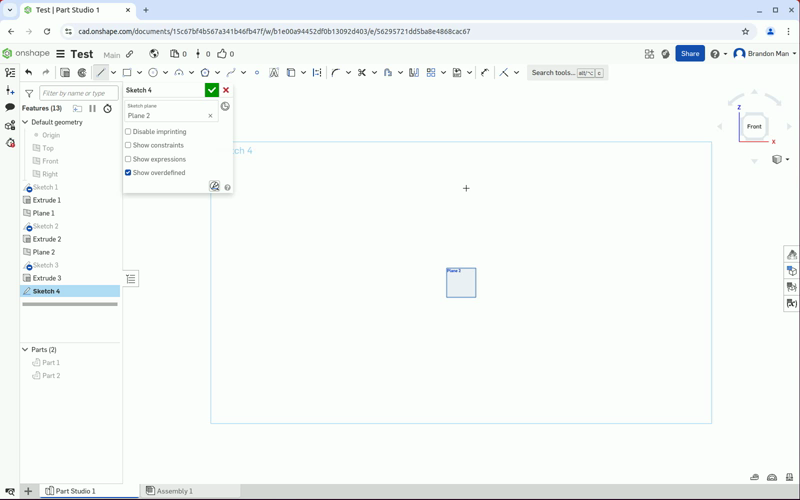
click(466, 187)
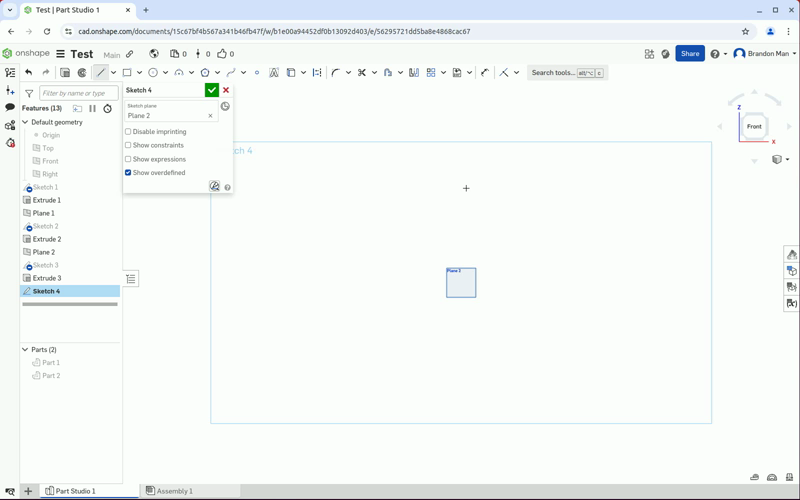
key_up(shift)
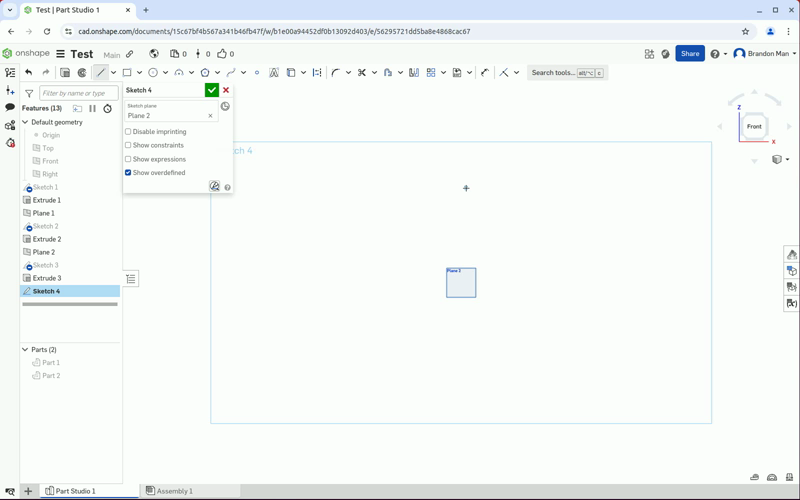
key_down(shift)
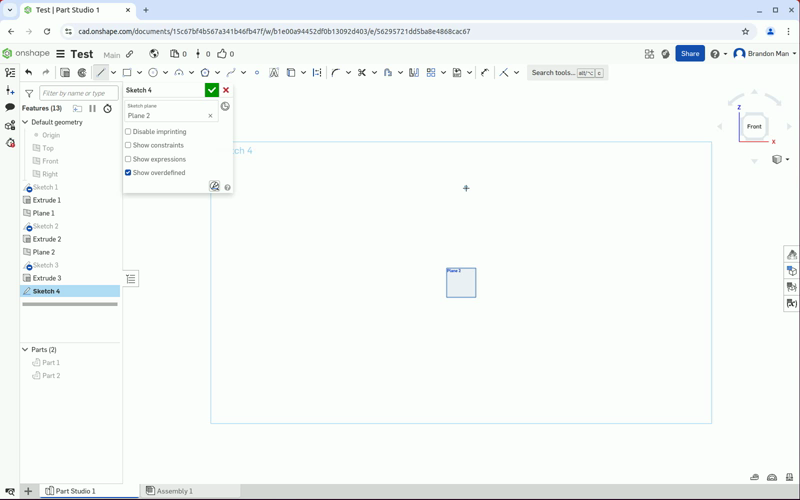
mouse_move(496, 187)
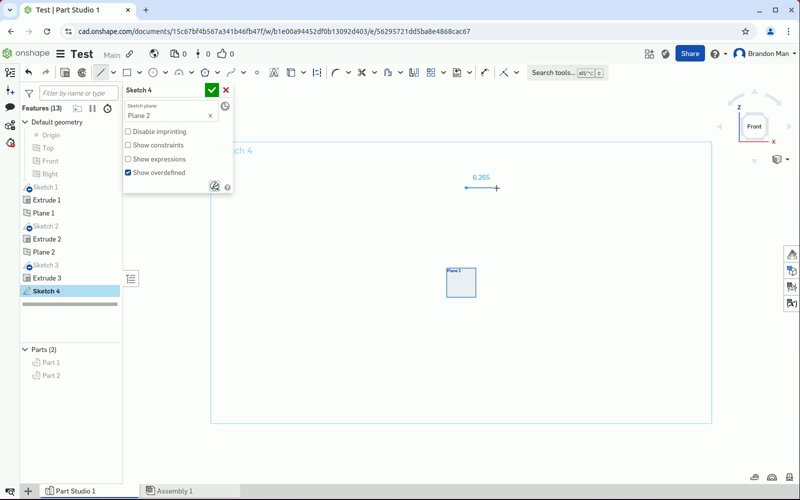
mouse_move(493, 235)
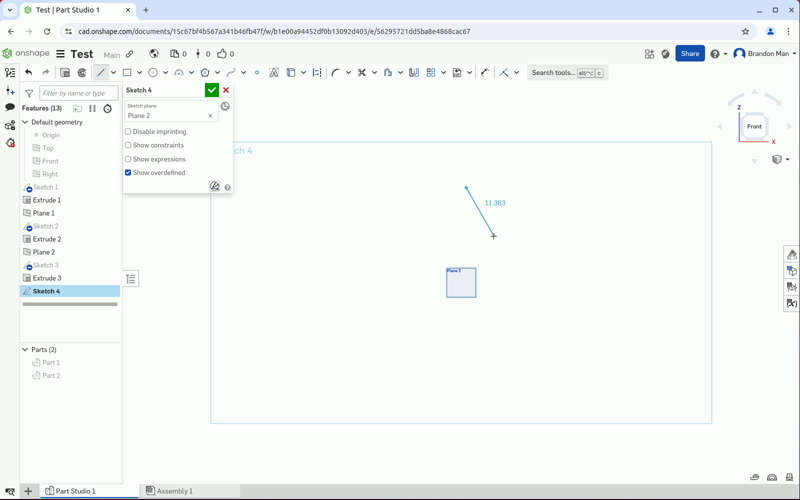
click(493, 235)
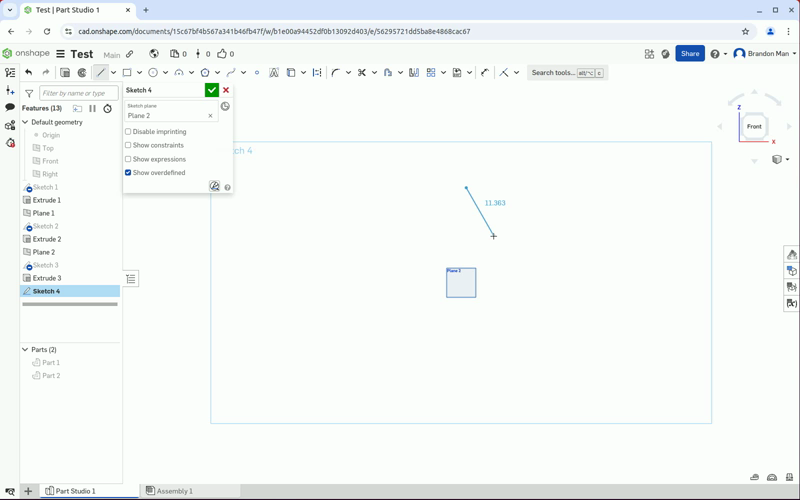
key_up(shift)
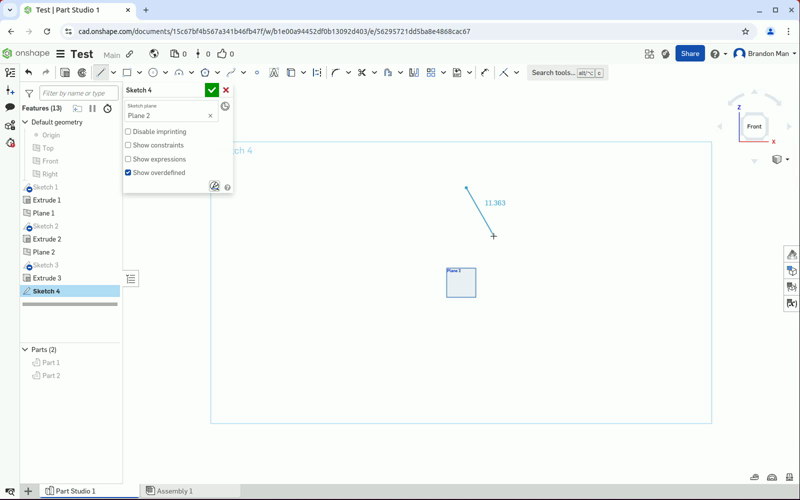
key(esc)
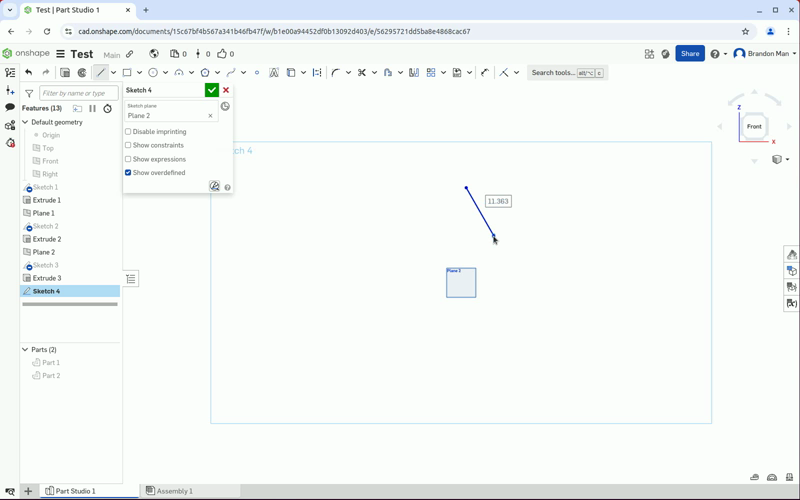
key(a)
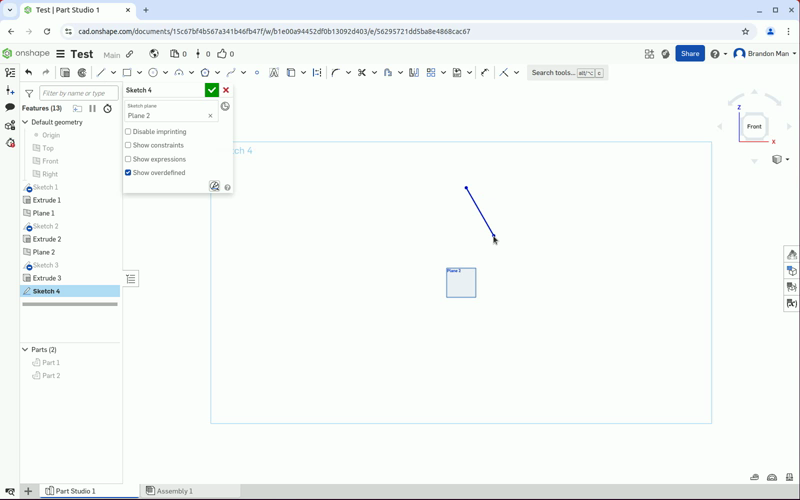
mouse_move(493, 235)
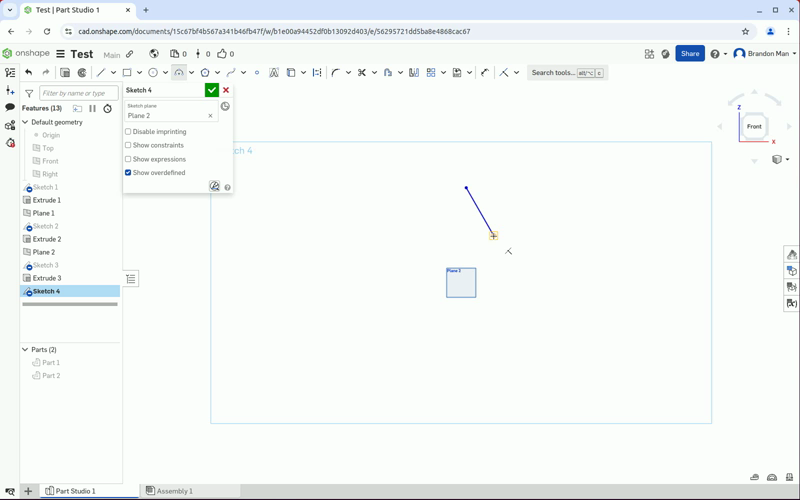
click(493, 235)
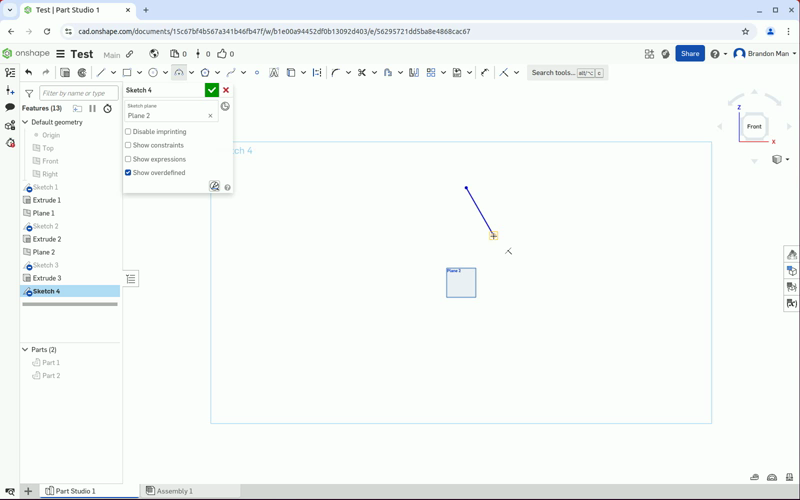
mouse_move(466, 187)
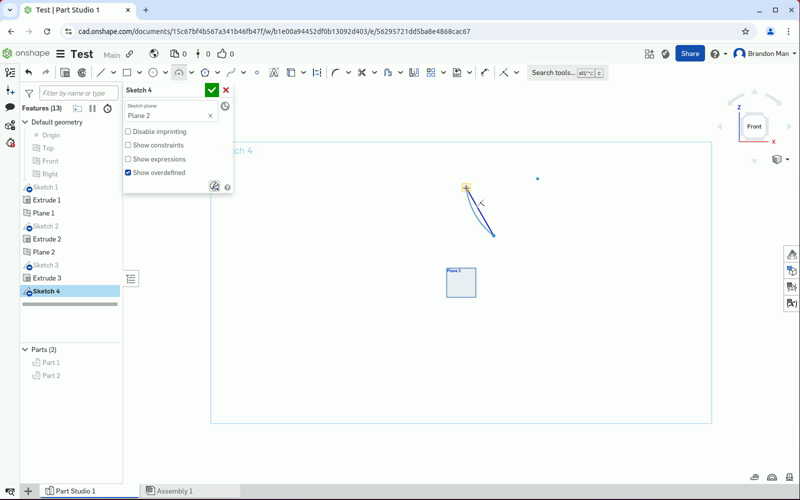
click(466, 187)
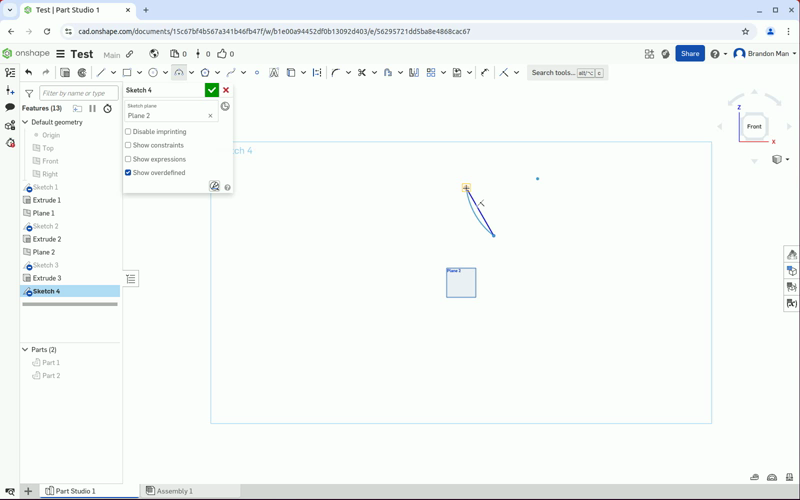
key_down(shift)
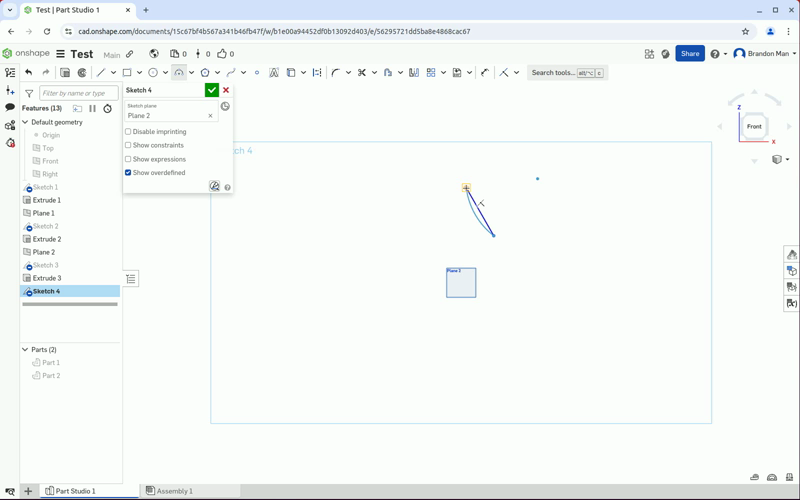
mouse_move(497, 201)
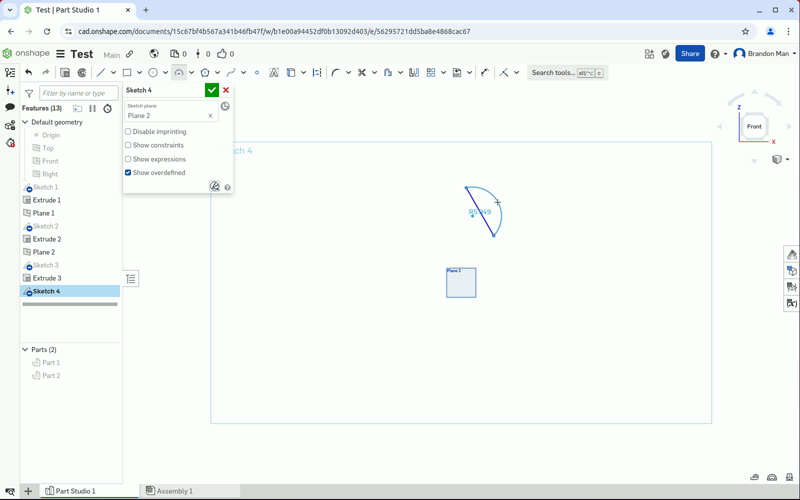
click(497, 201)
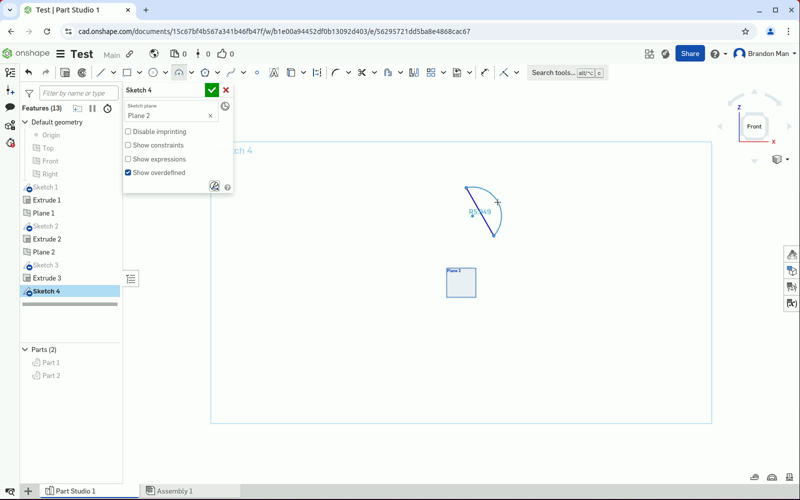
key_up(shift)
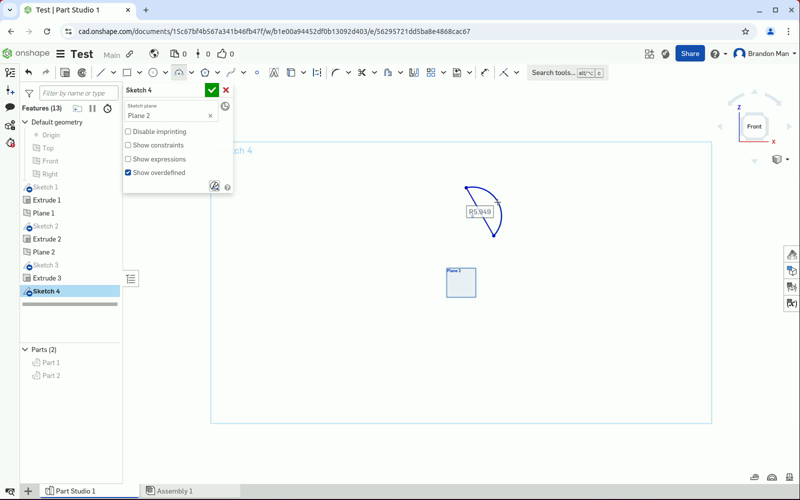
key(esc)
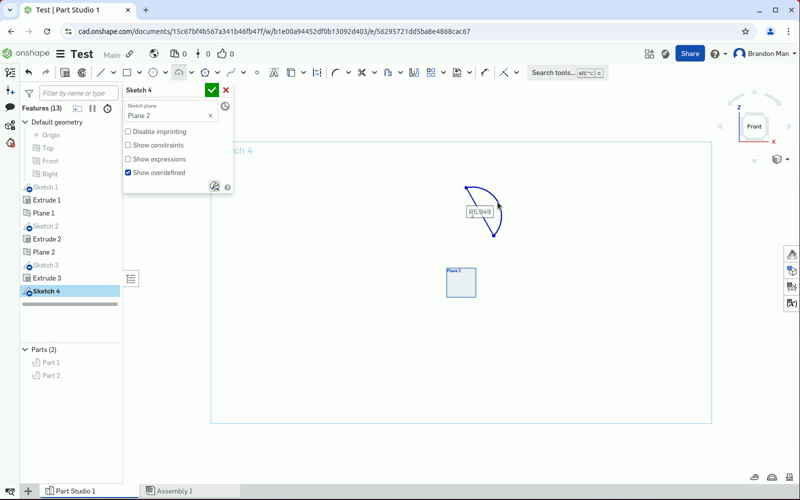
mouse_move(496, 208)
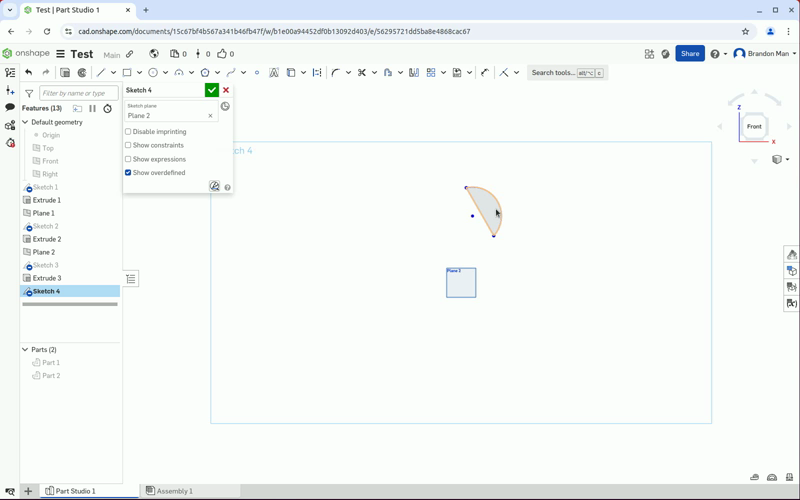
scroll(6)
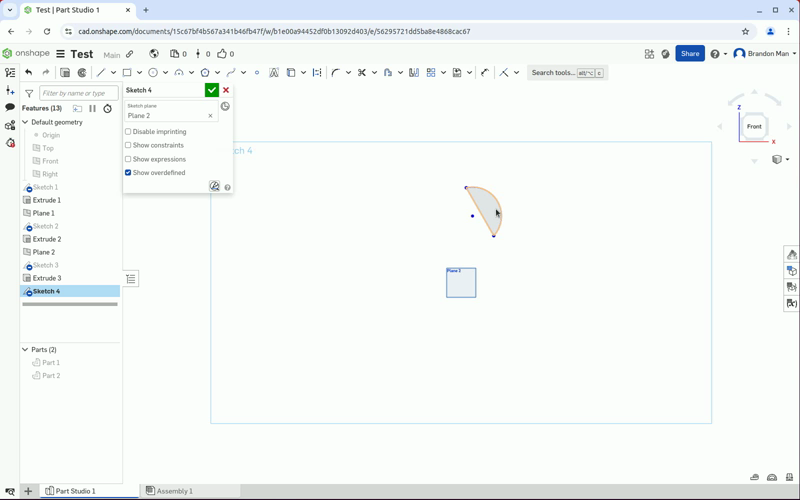
scroll(6)
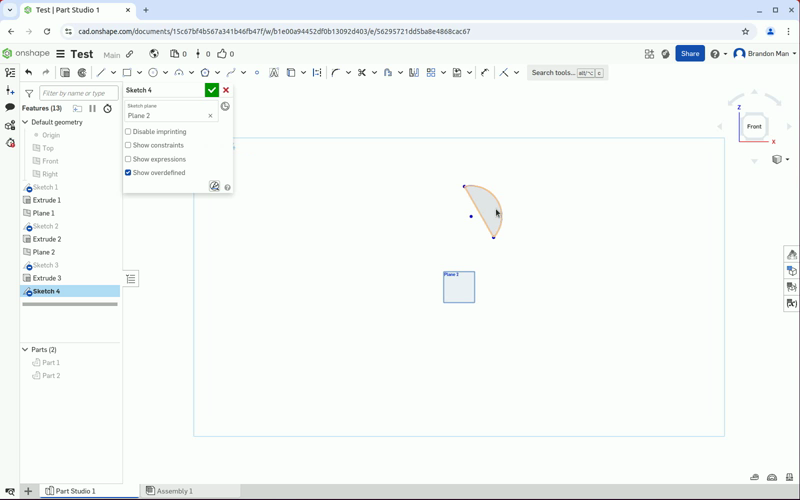
scroll(6)
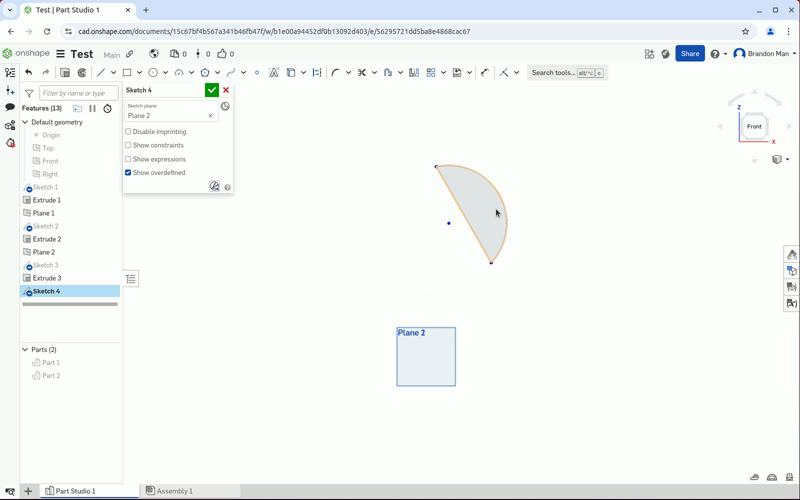
scroll(6)
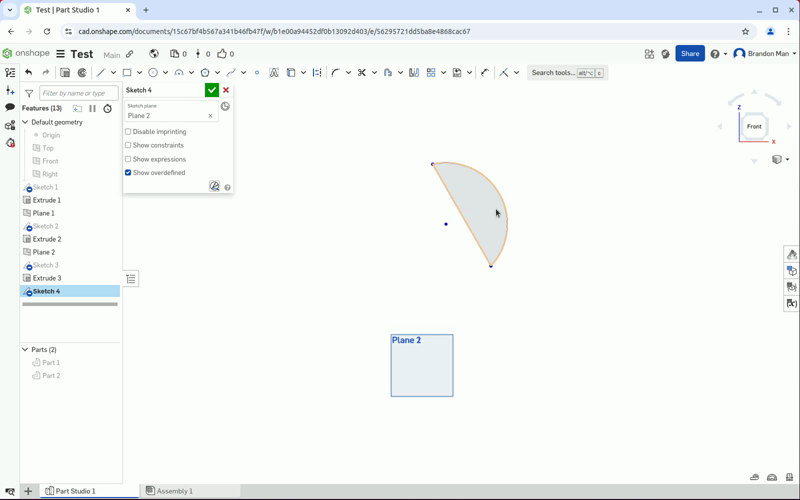
scroll(6)
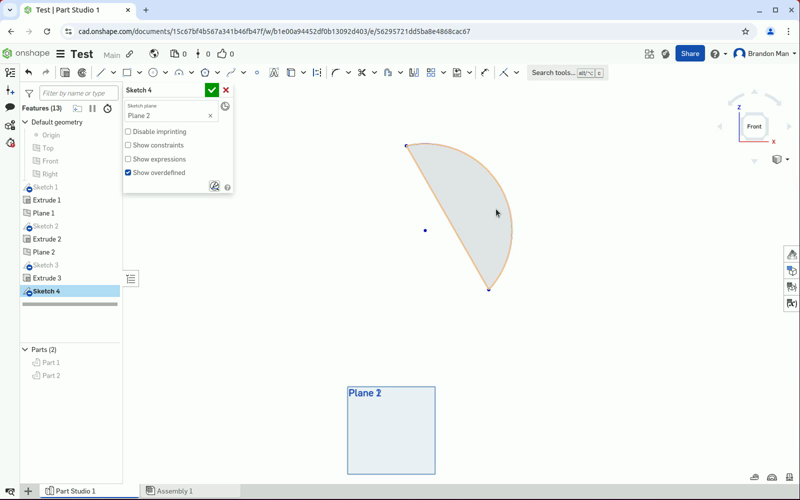
scroll(6)
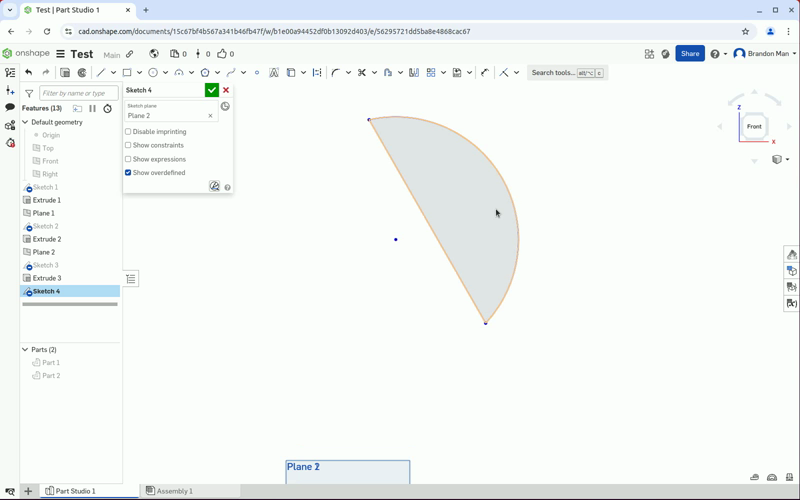
scroll(6)
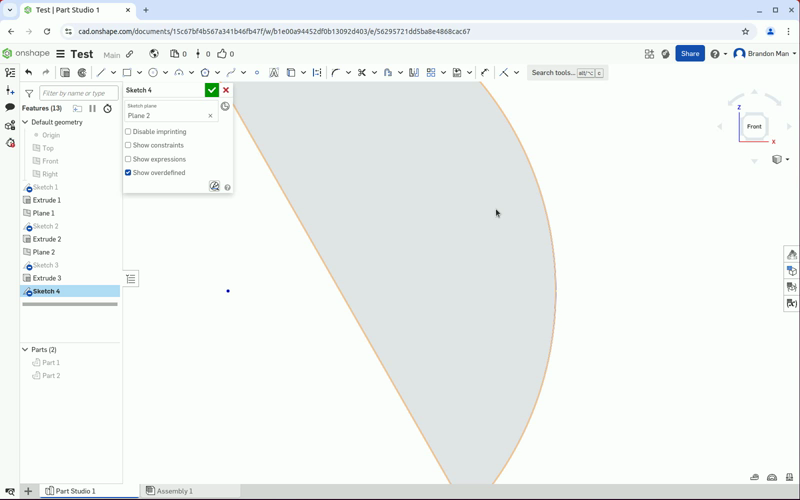
click(496, 208)
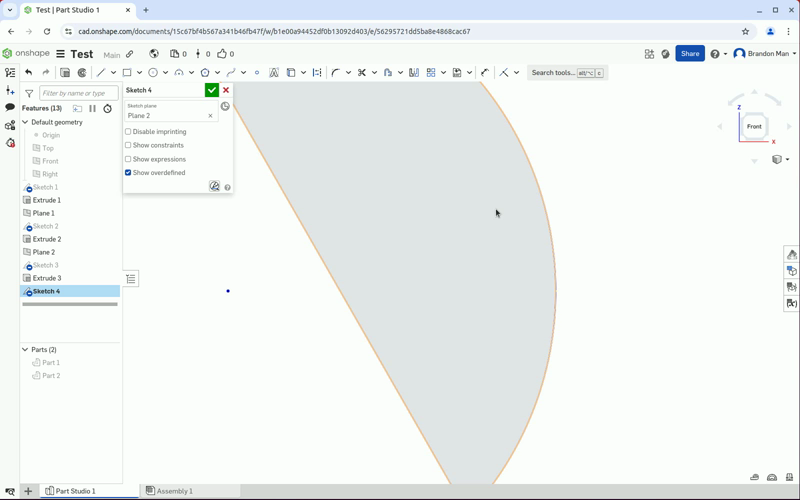
scroll(-6)
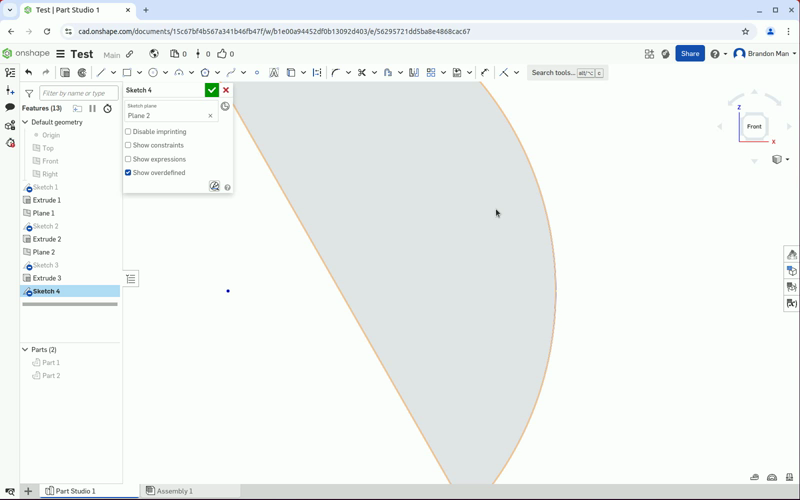
scroll(-6)
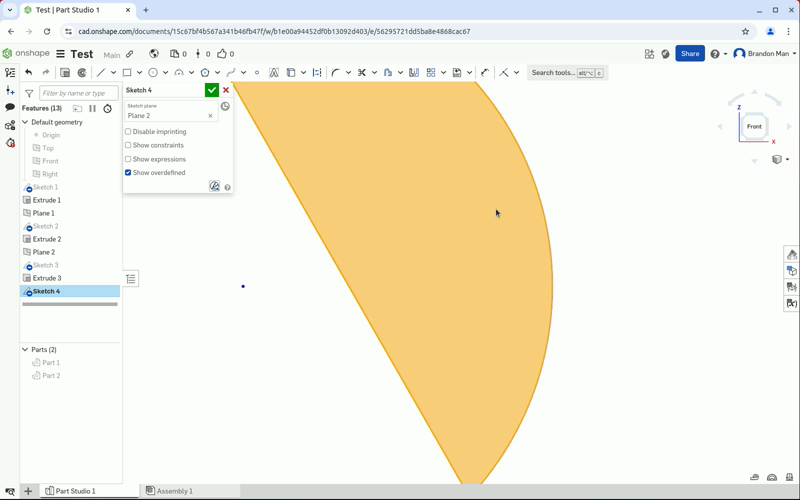
scroll(-6)
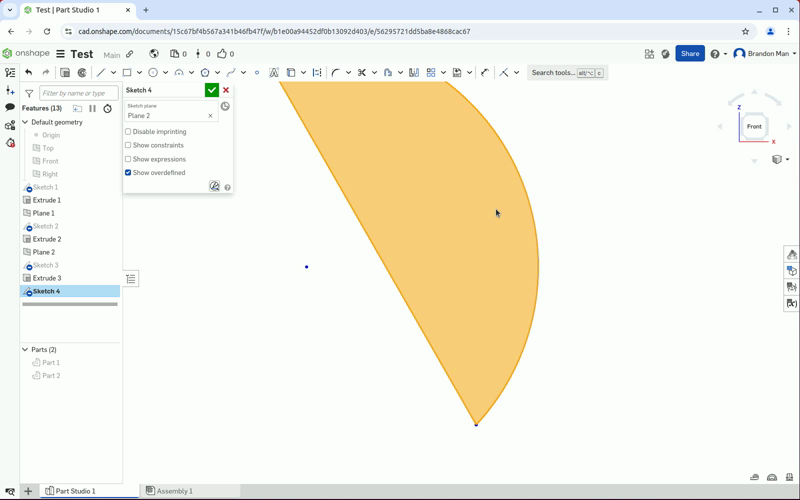
scroll(-6)
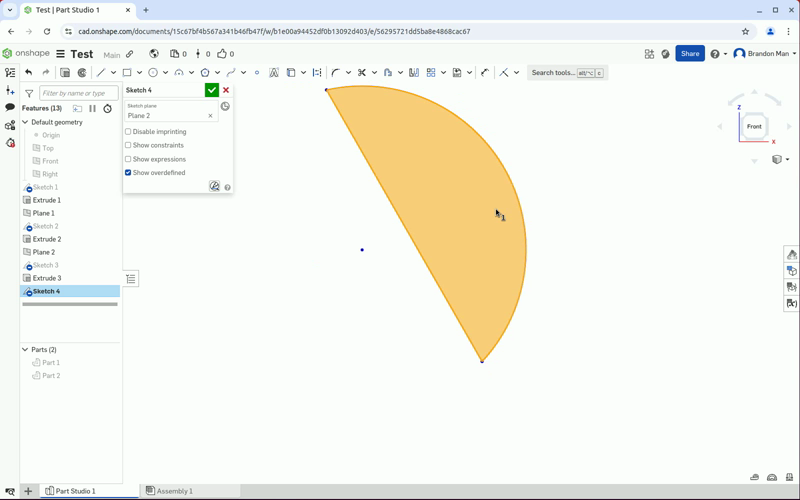
scroll(-6)
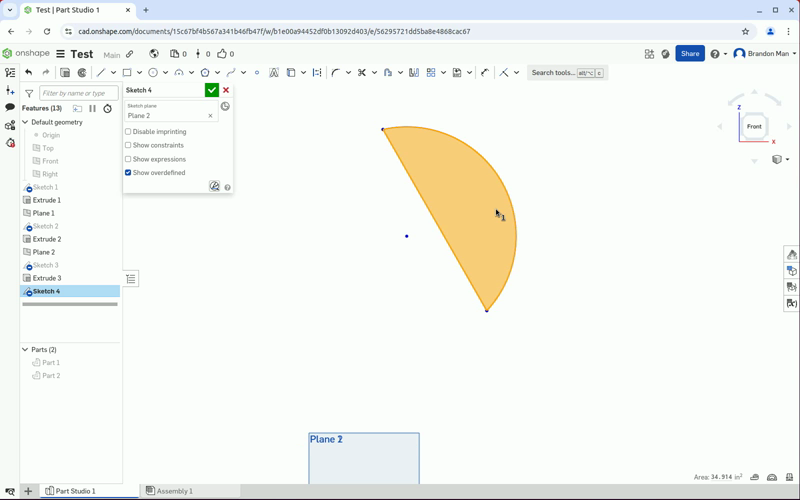
scroll(-6)
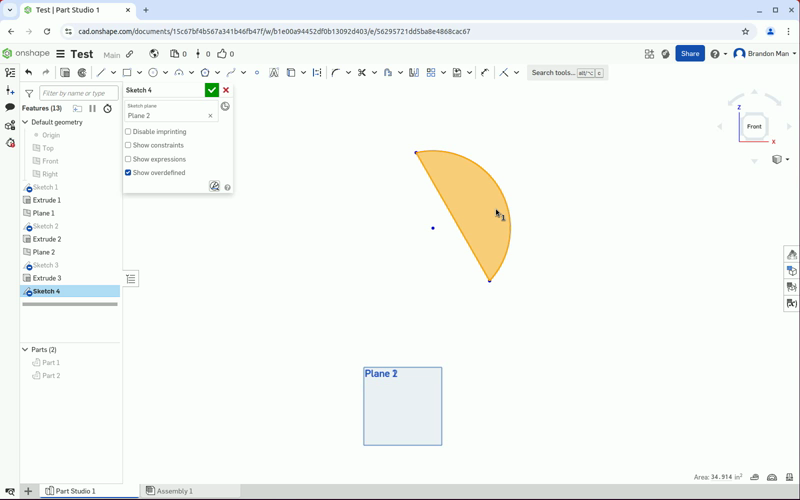
scroll(-6)
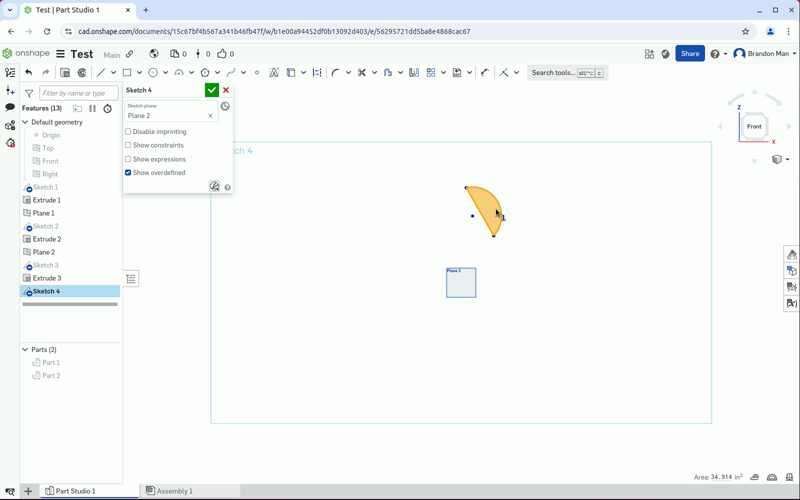
mouse_move(73, 352)
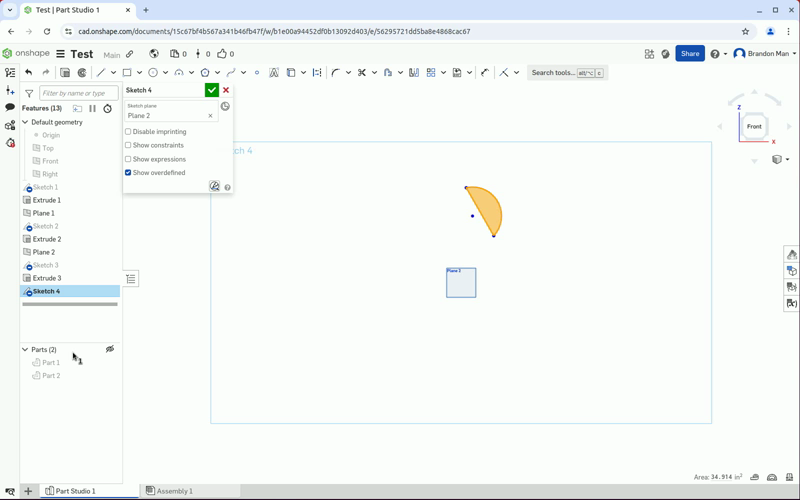
key(shift+y)
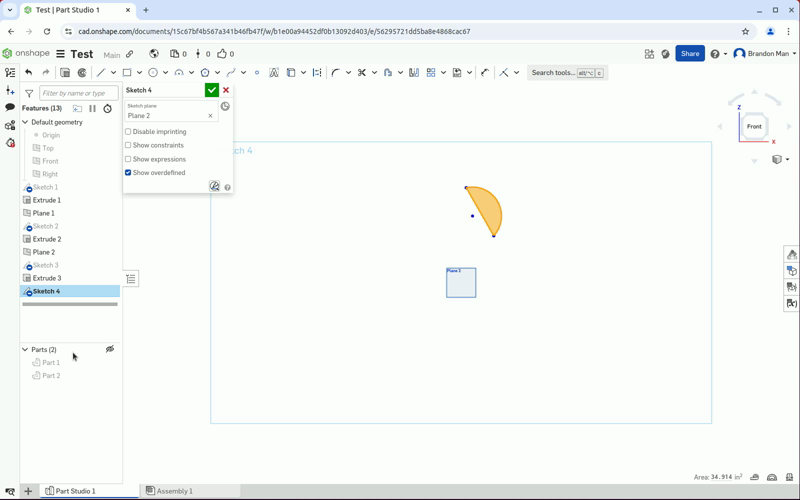
key(shift+e)
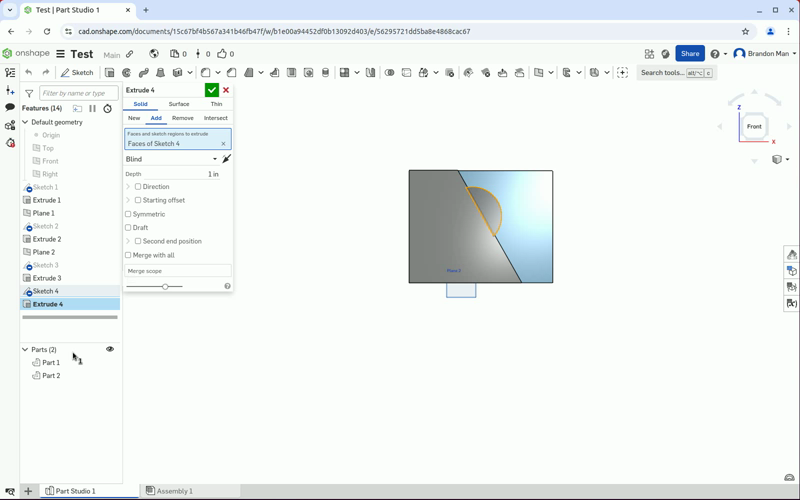
mouse_move(143, 106)
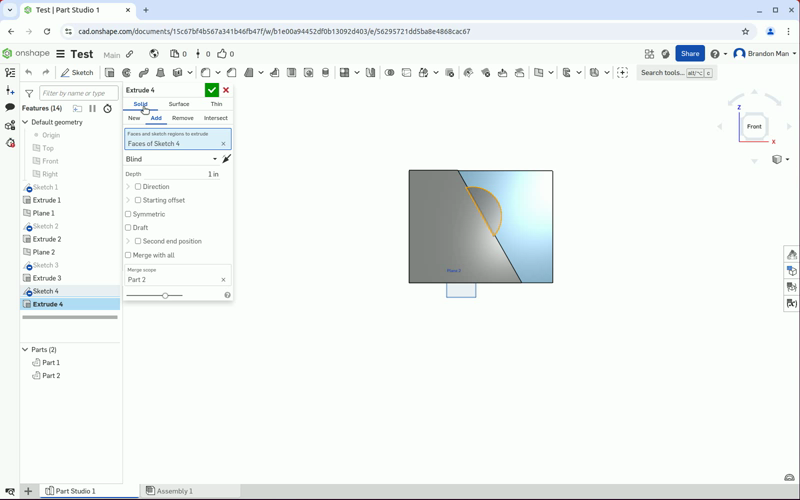
click(143, 106)
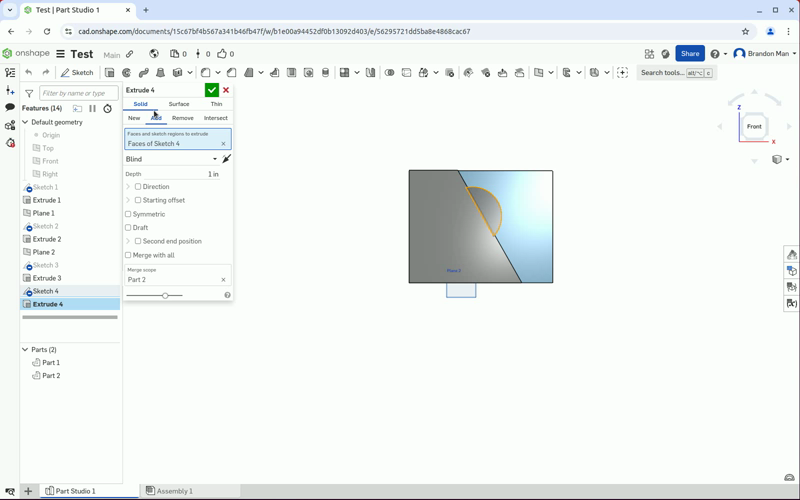
mouse_move(186, 120)
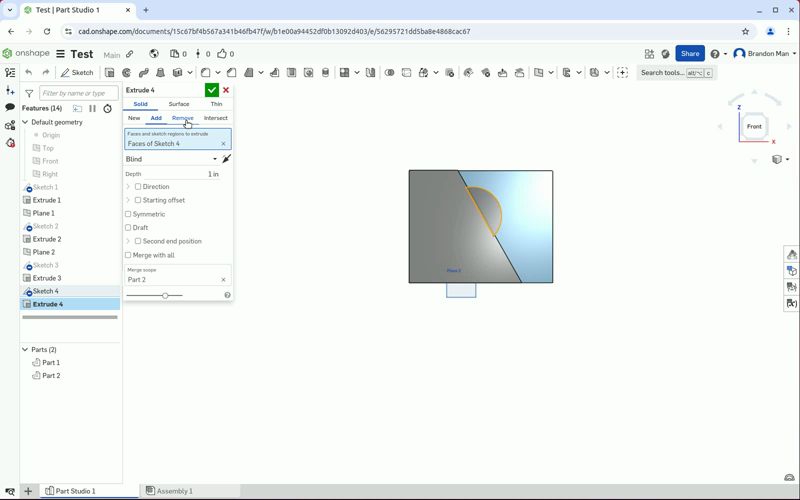
click(186, 120)
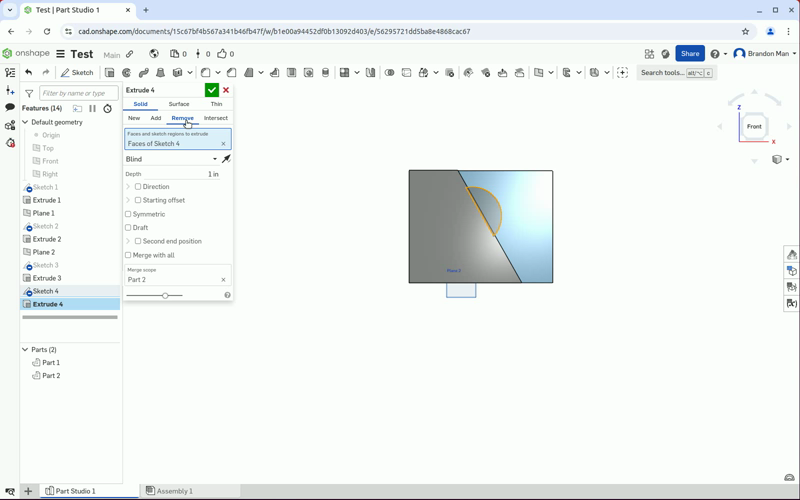
key(tab, 4)
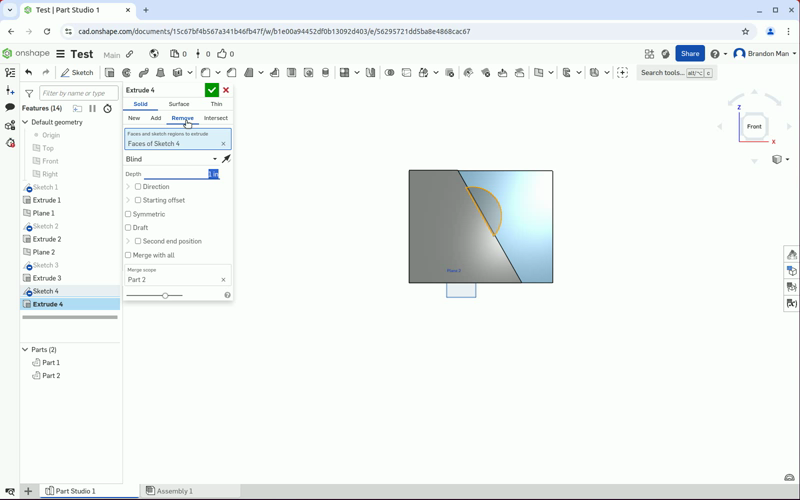
text(26.478)
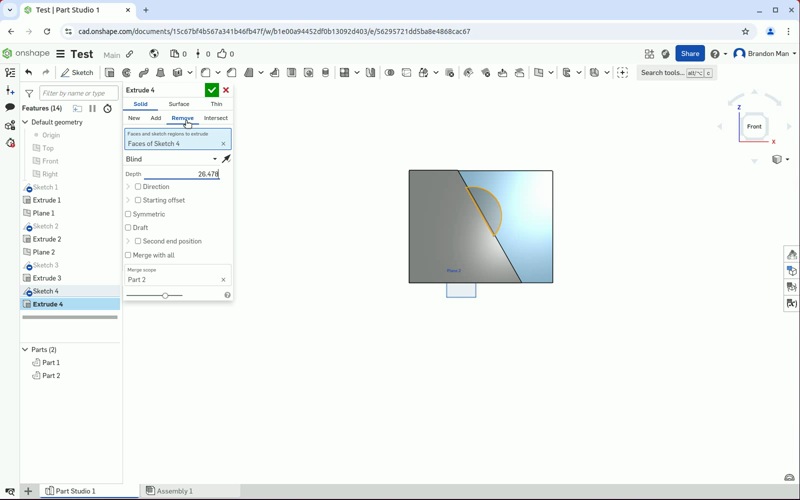
key(tab, 6)
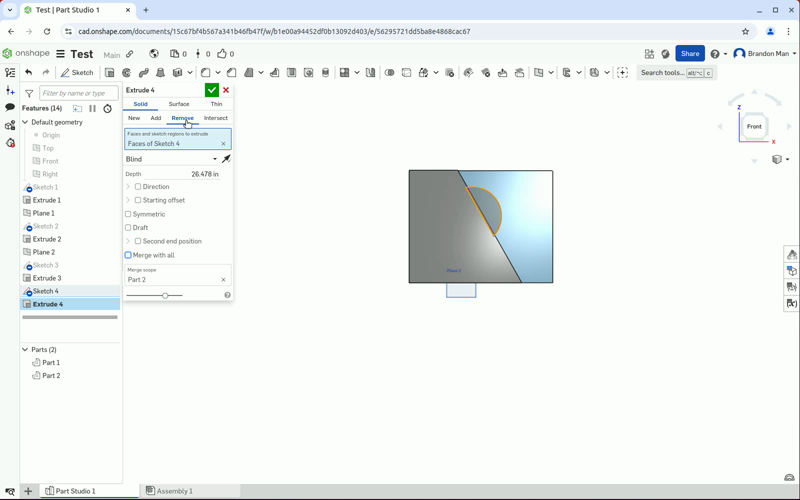
key(space)
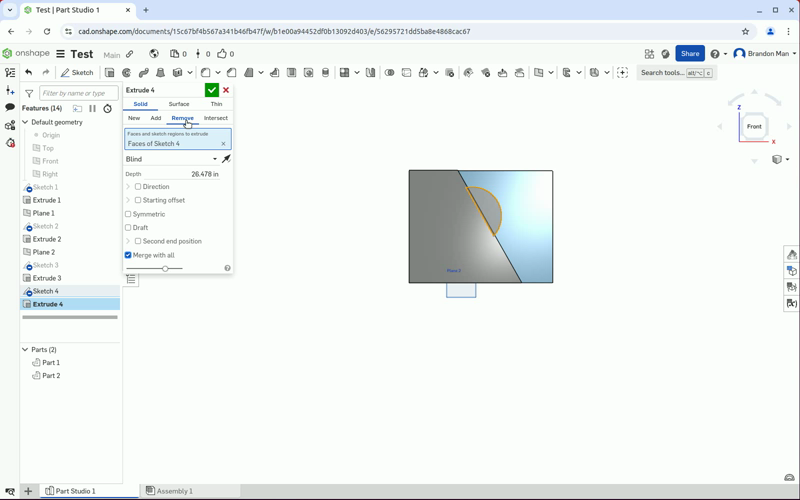
key(enter)
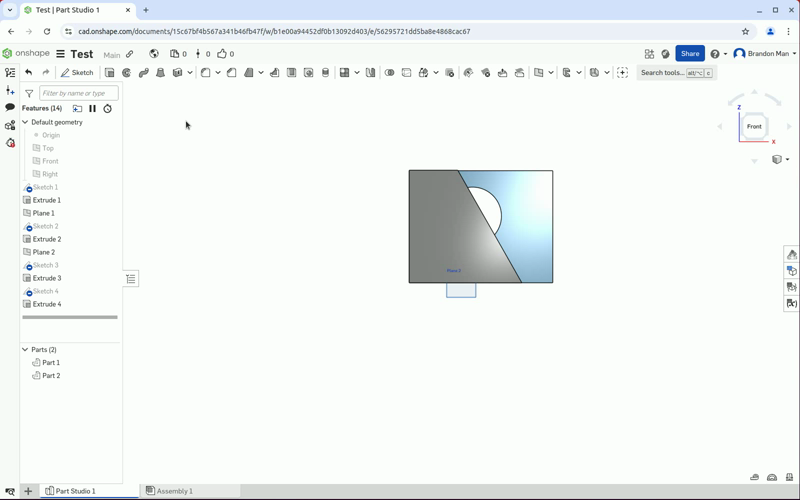
key(shift+h)
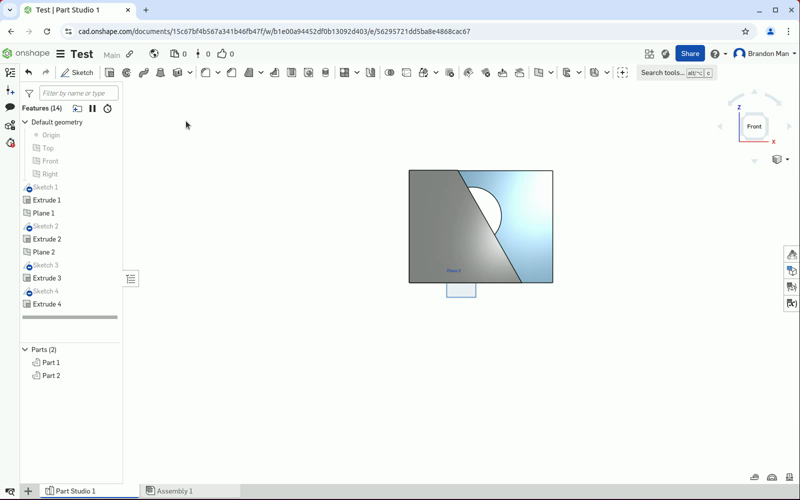
key(shift+h)
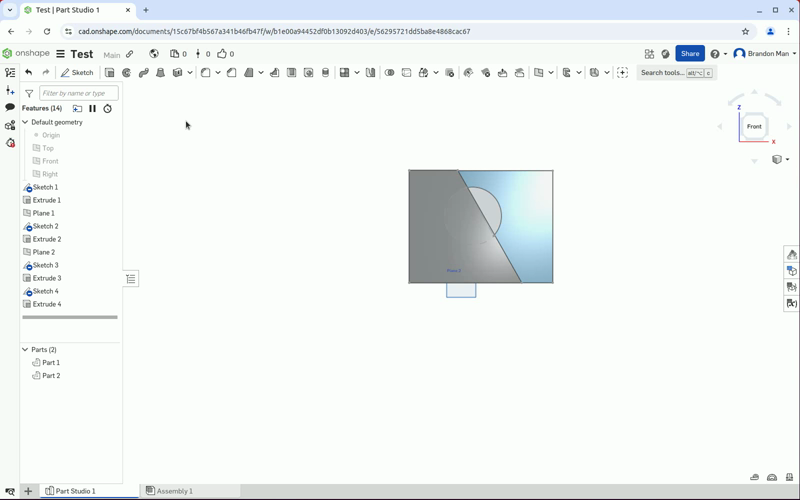
key(shift+7)
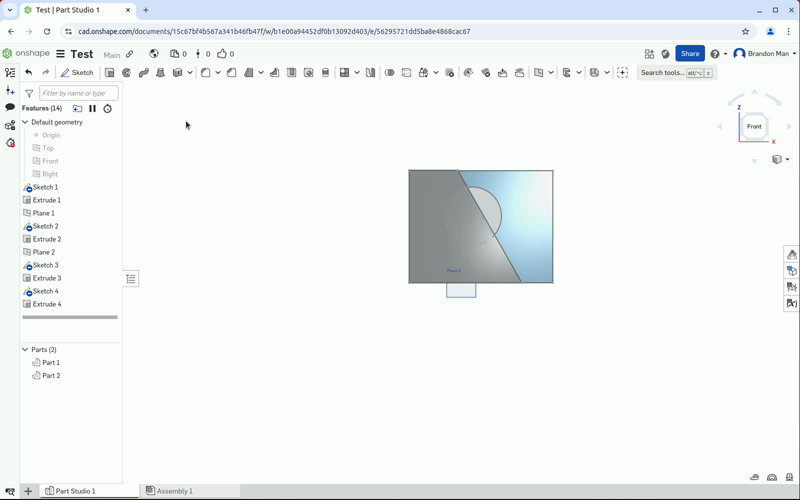
key(left, 2)
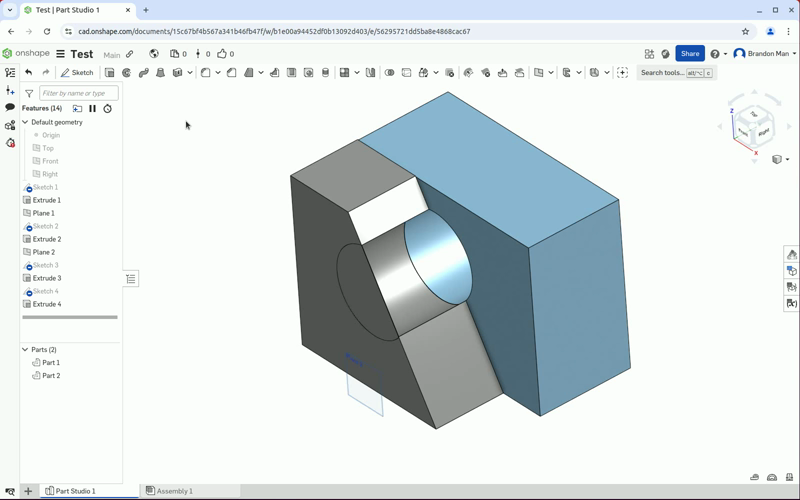
key(down, 2)
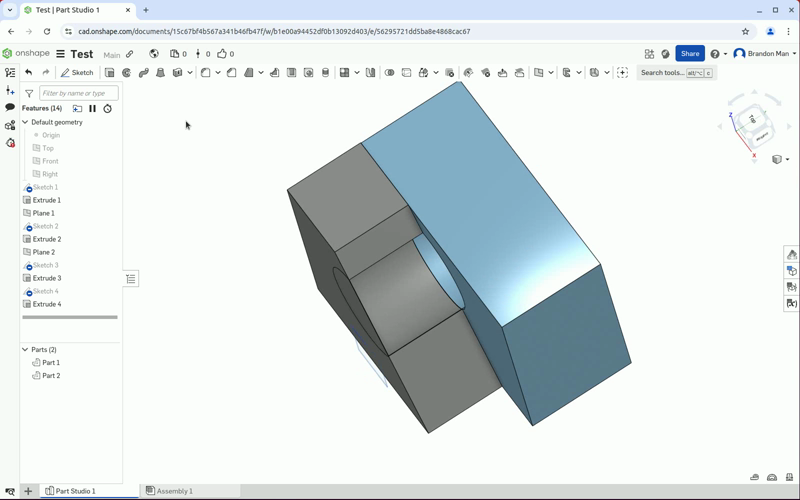
key(up, 2)
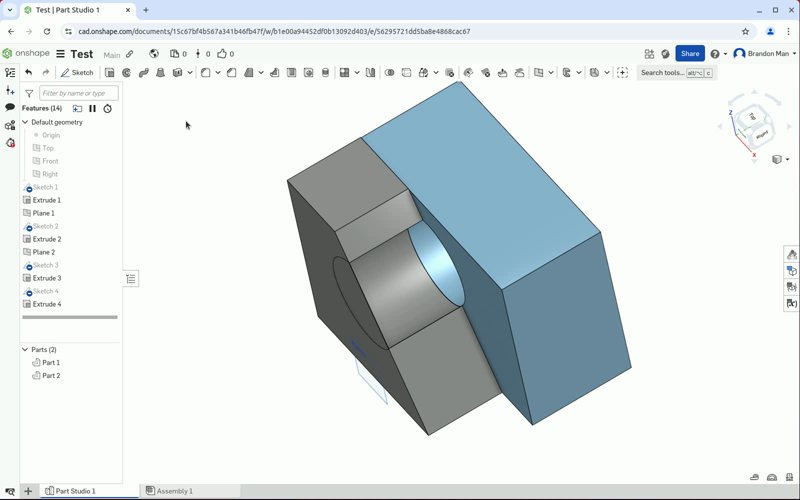
key(right, 2)
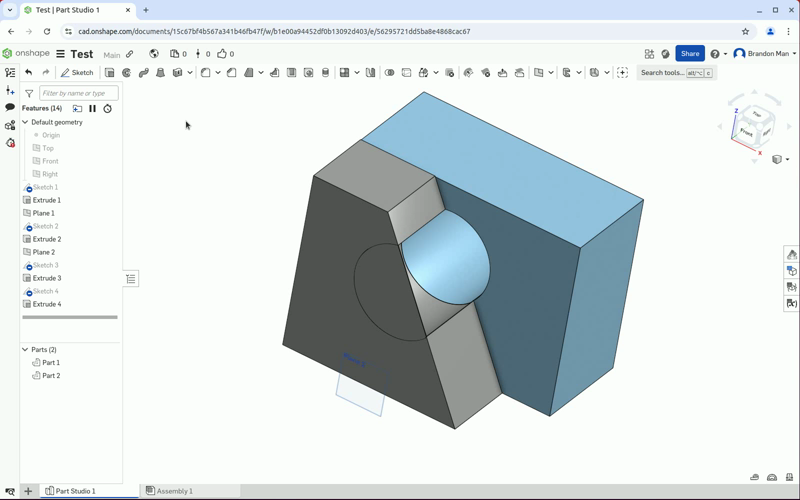
mouse_move(73, 189)
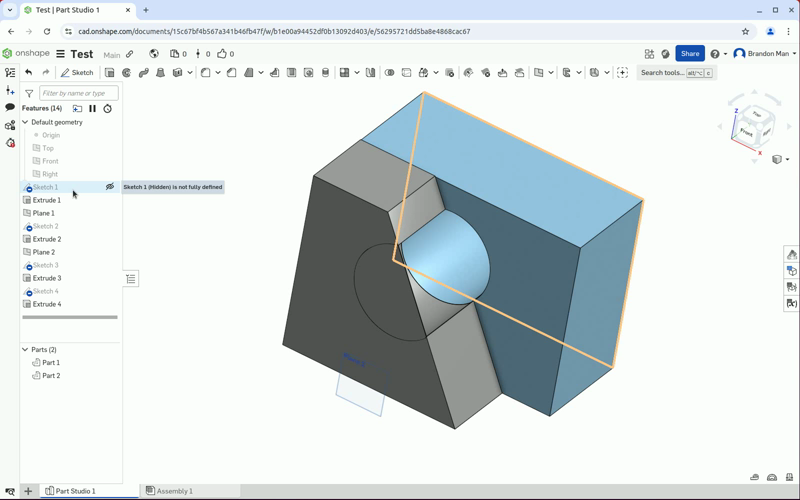
click(73, 189)